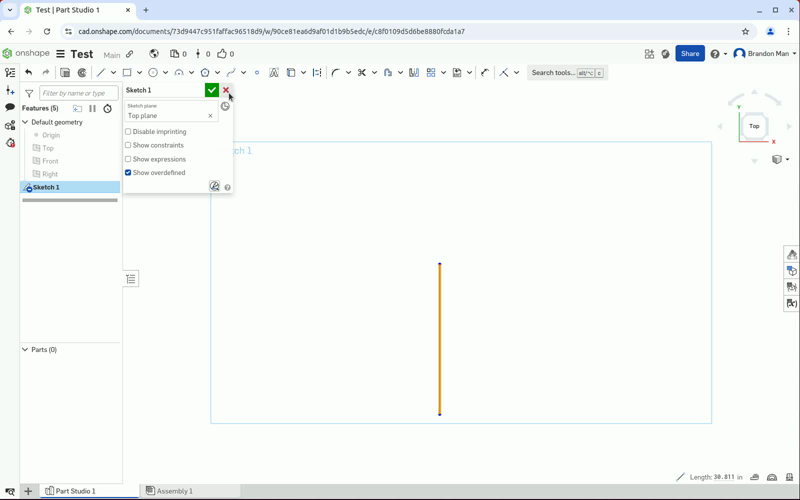
key(shift+h)
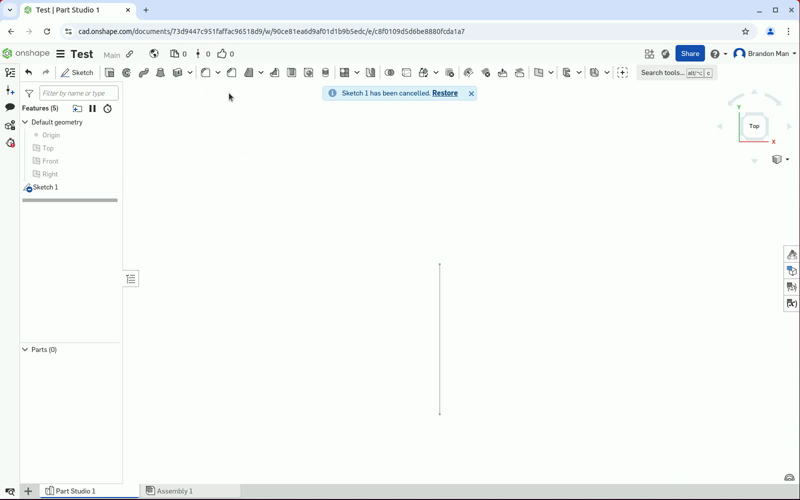
key(shift+s)
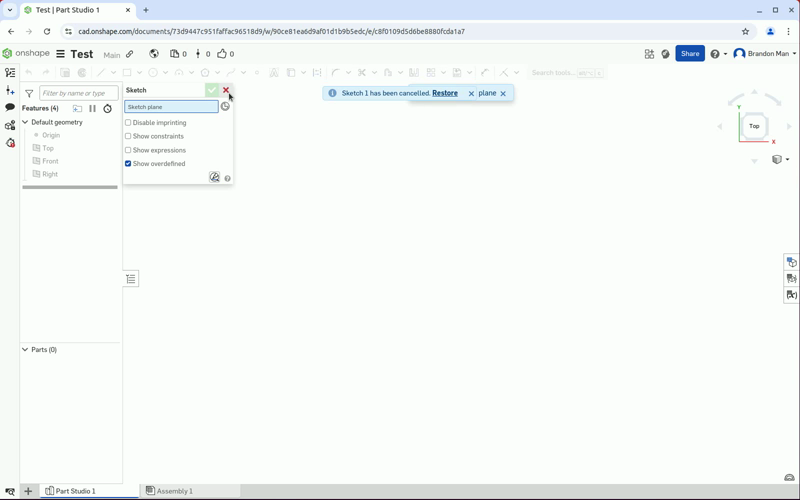
mouse_move(73, 150)
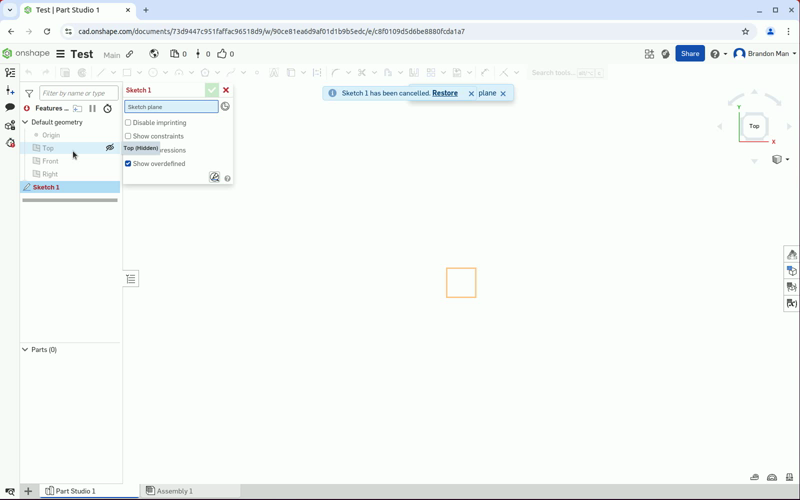
click(73, 150)
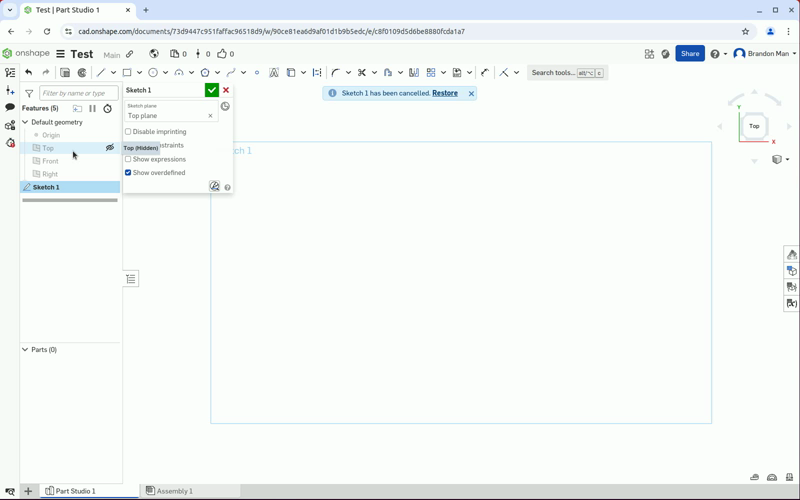
mouse_move(73, 352)
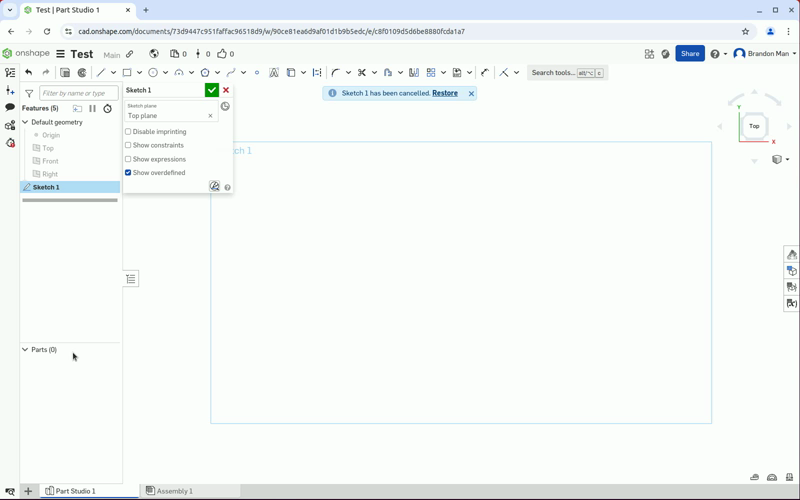
key(y)
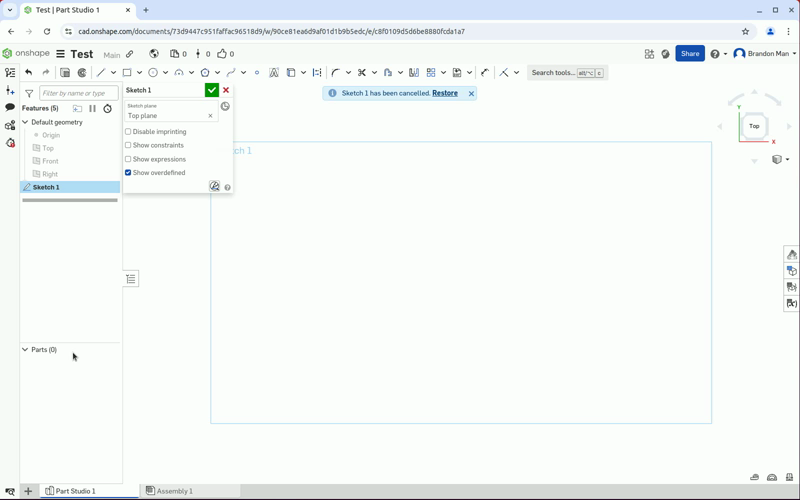
key(l)
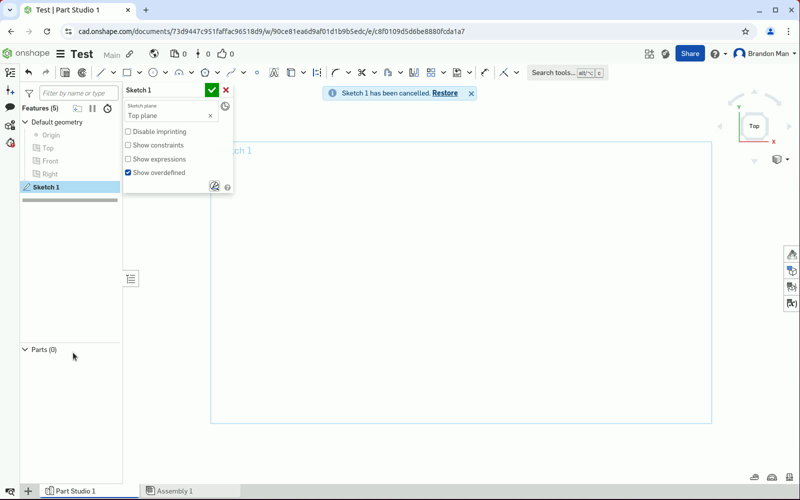
key_down(shift)
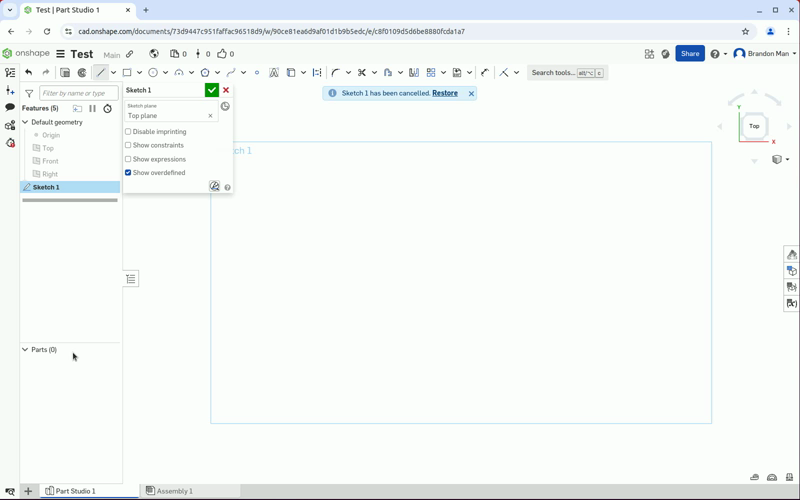
mouse_move(460, 258)
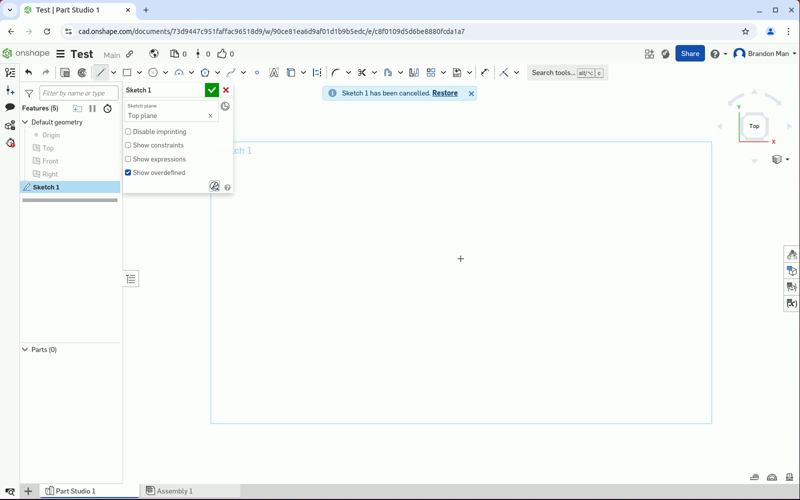
click(460, 258)
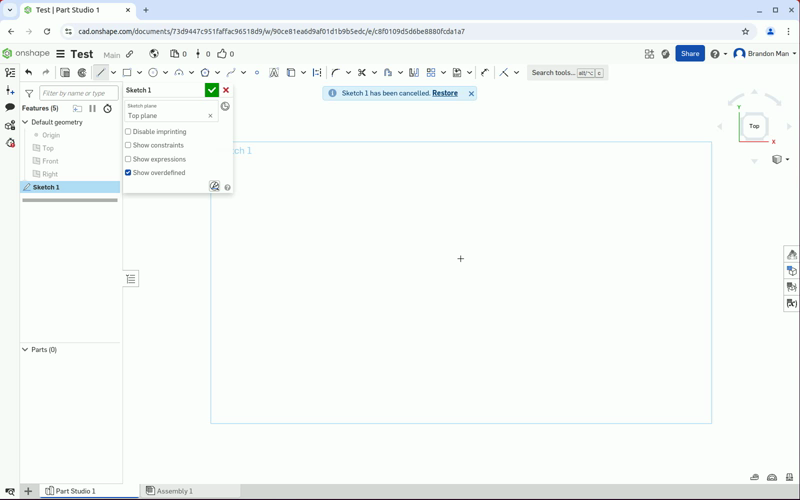
key_up(shift)
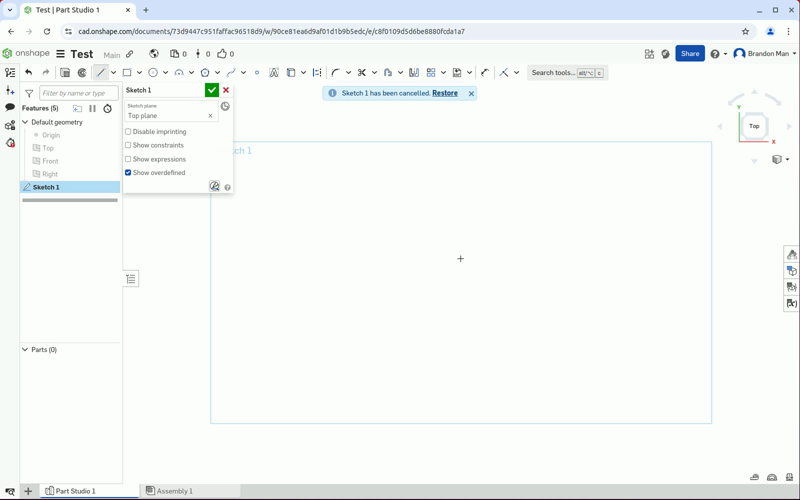
key_down(shift)
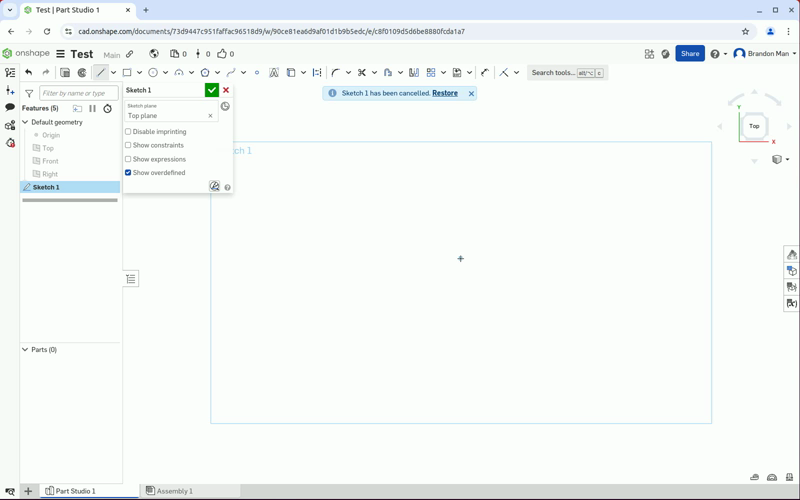
mouse_move(490, 258)
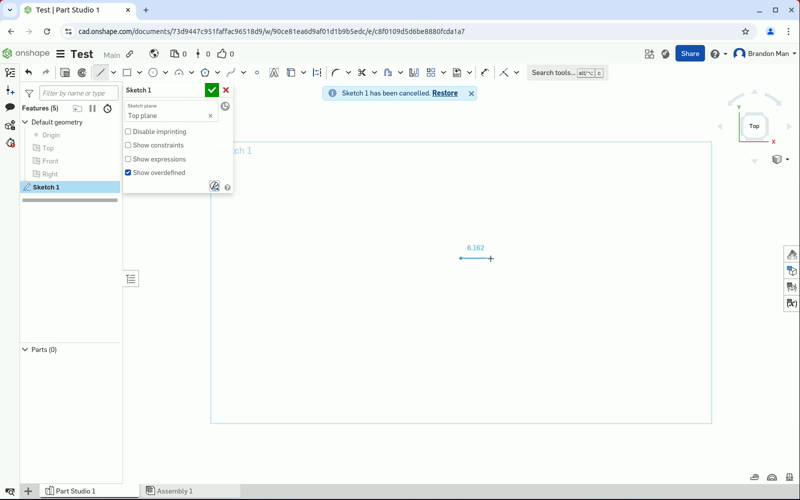
mouse_move(486, 258)
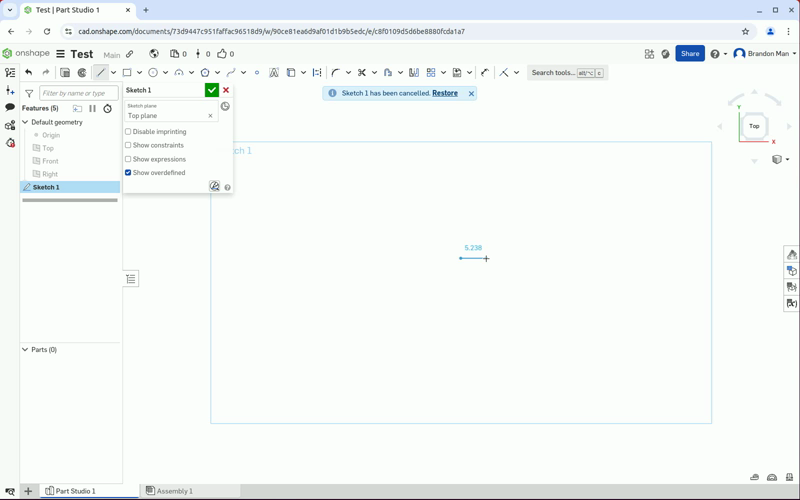
click(486, 258)
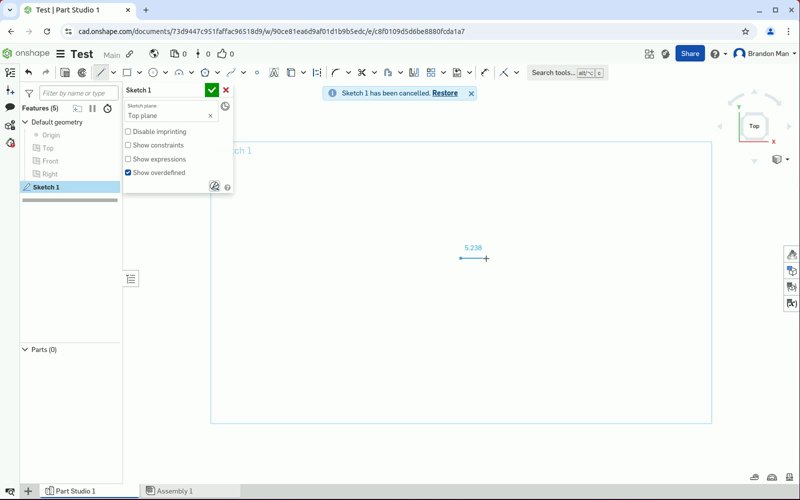
key_up(shift)
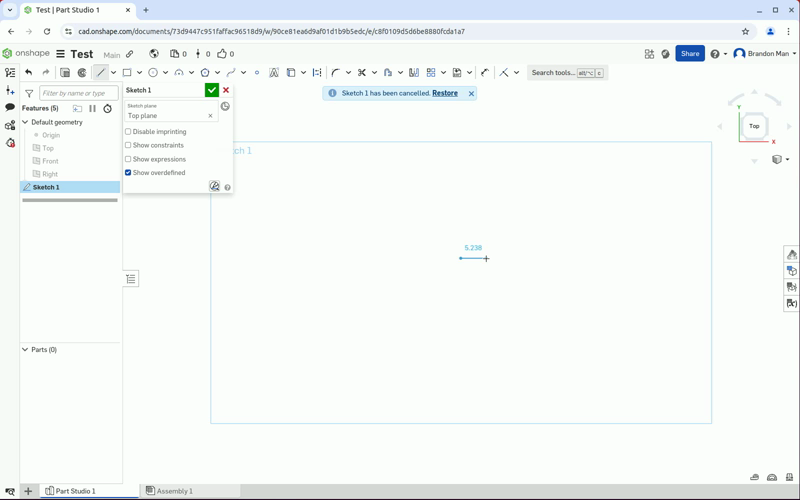
key_down(shift)
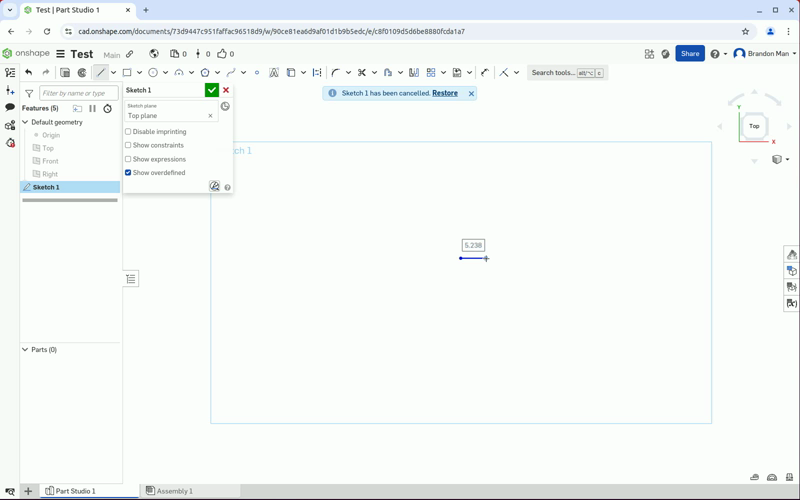
mouse_move(516, 258)
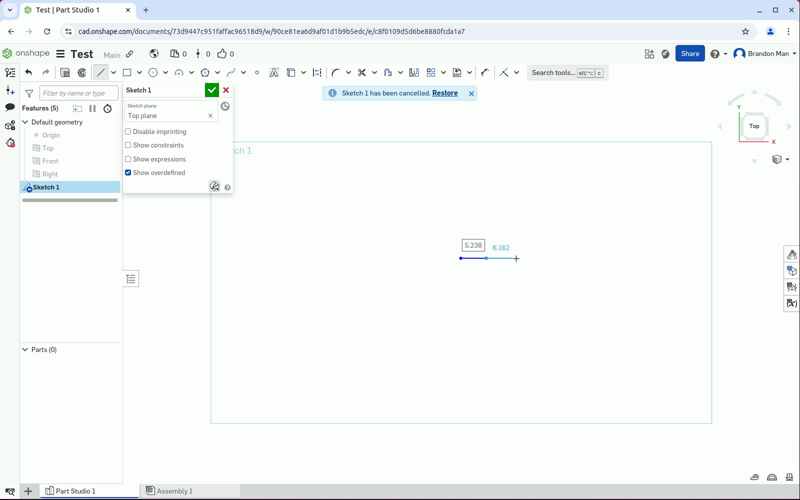
mouse_move(486, 283)
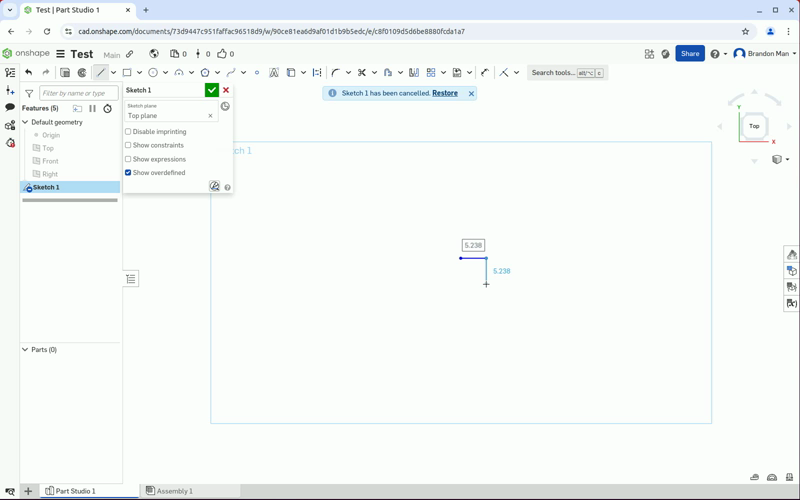
click(486, 283)
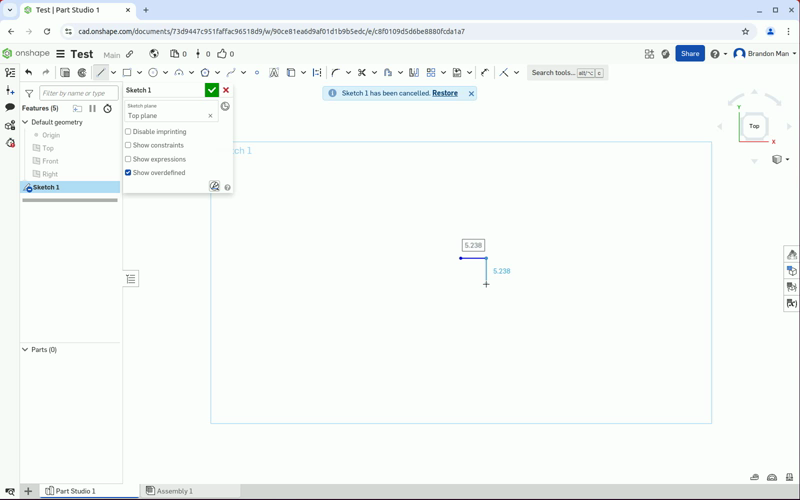
key_up(shift)
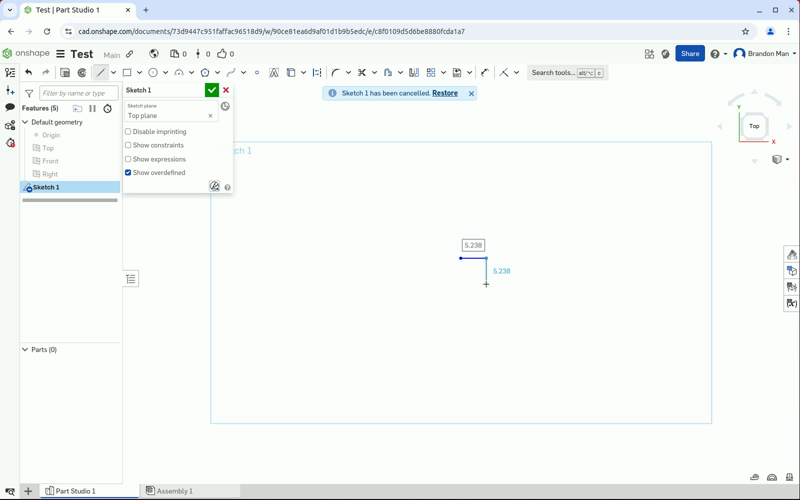
key_down(shift)
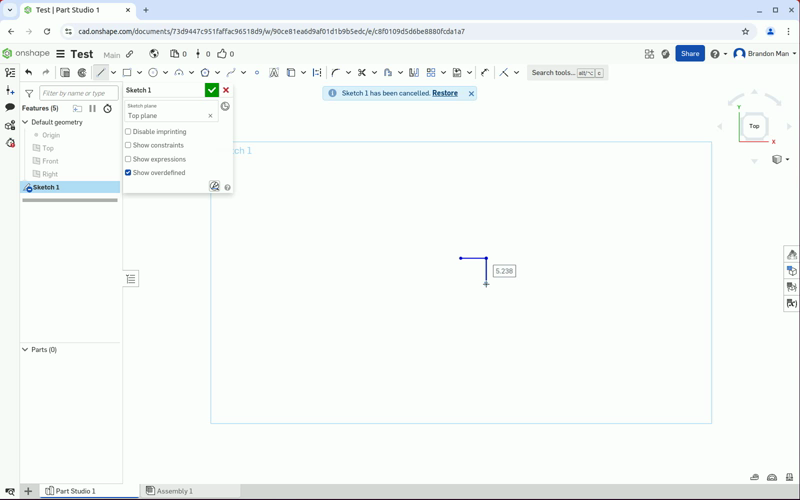
mouse_move(516, 283)
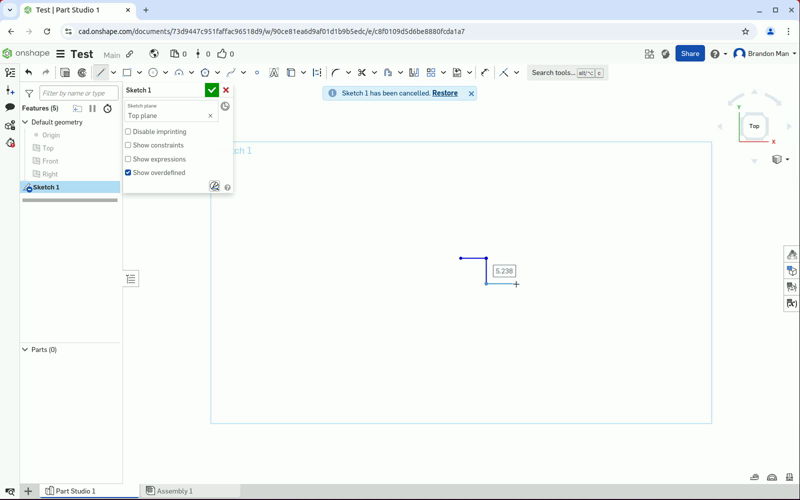
mouse_move(510, 283)
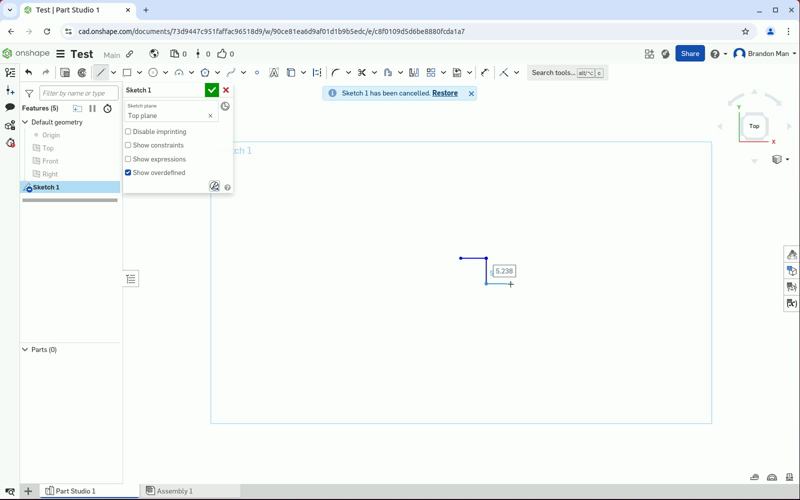
click(510, 283)
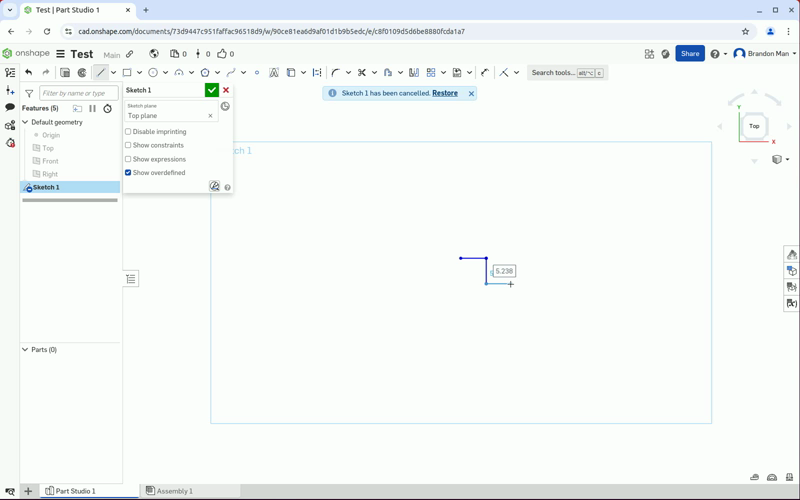
key_up(shift)
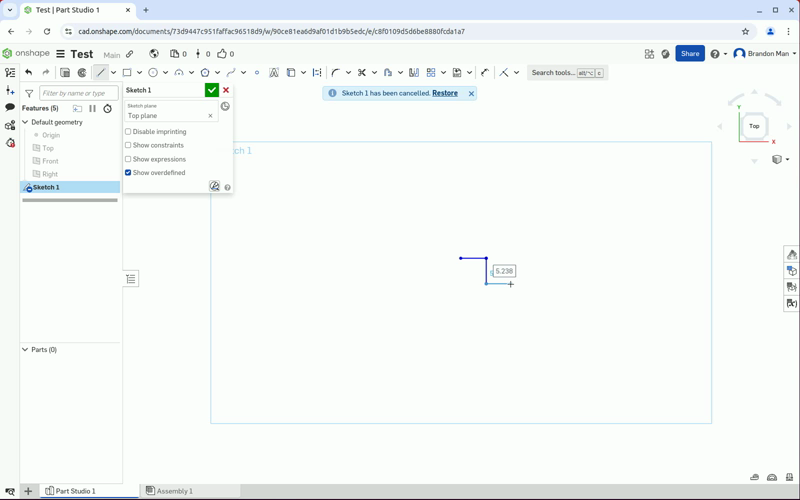
key_down(shift)
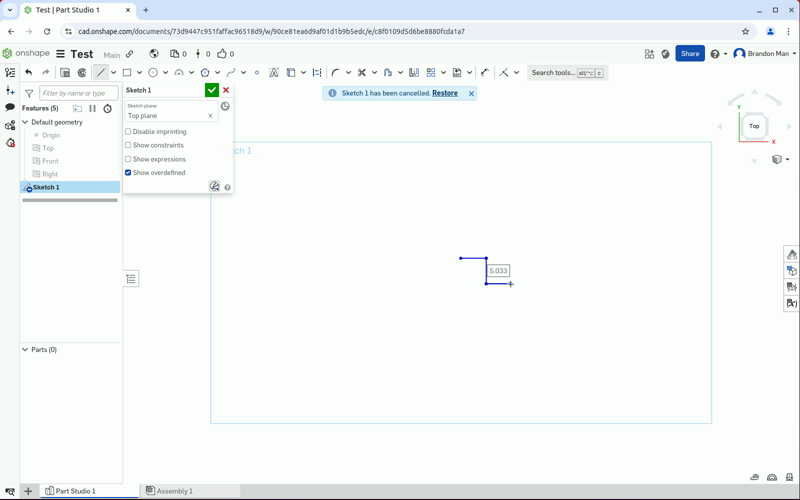
mouse_move(510, 183)
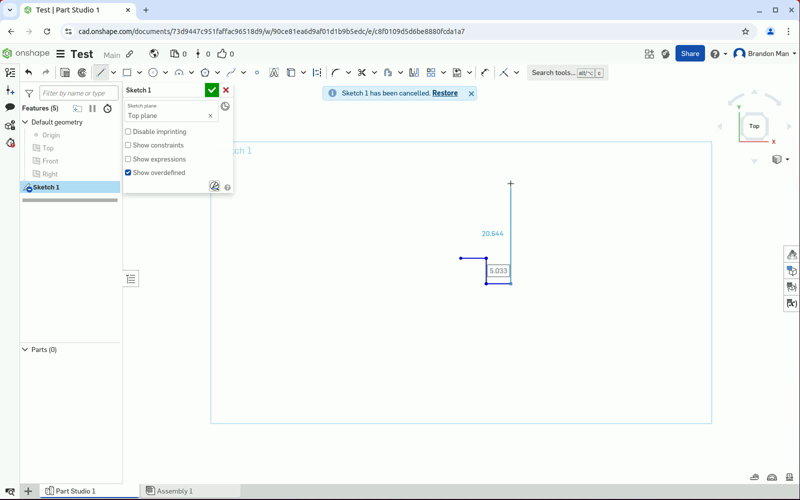
click(510, 183)
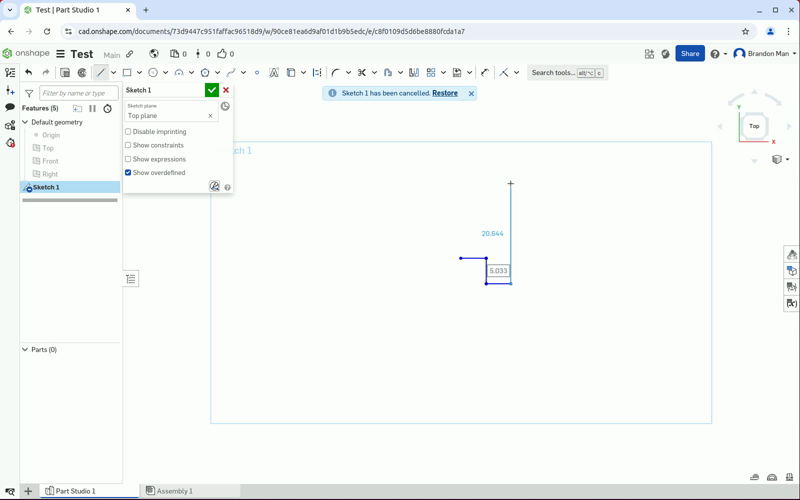
key_up(shift)
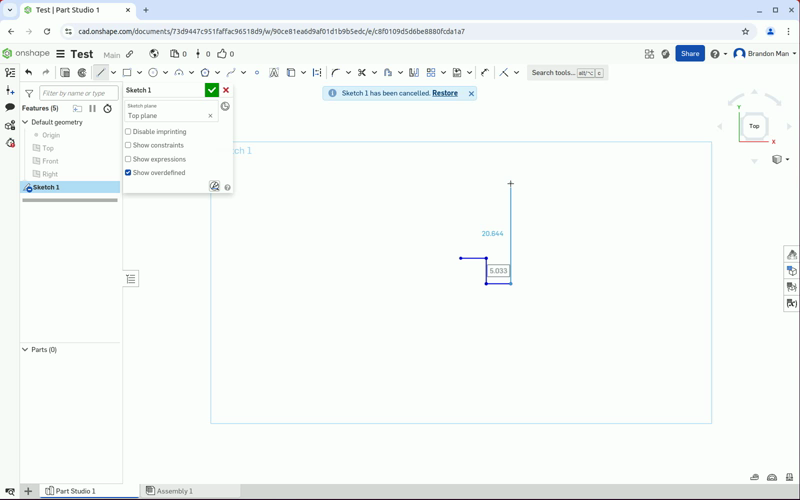
key_down(shift)
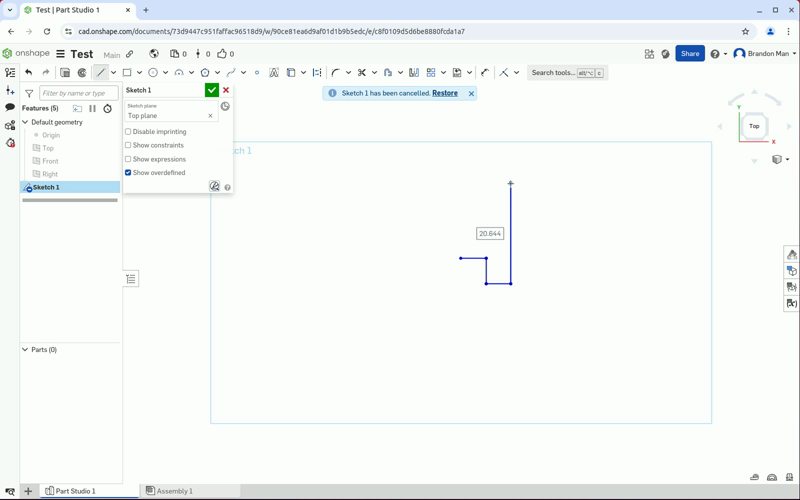
mouse_move(540, 183)
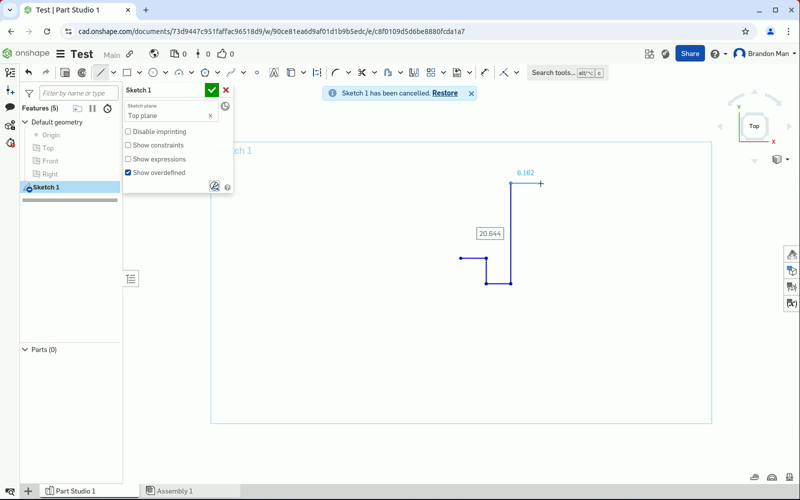
mouse_move(486, 183)
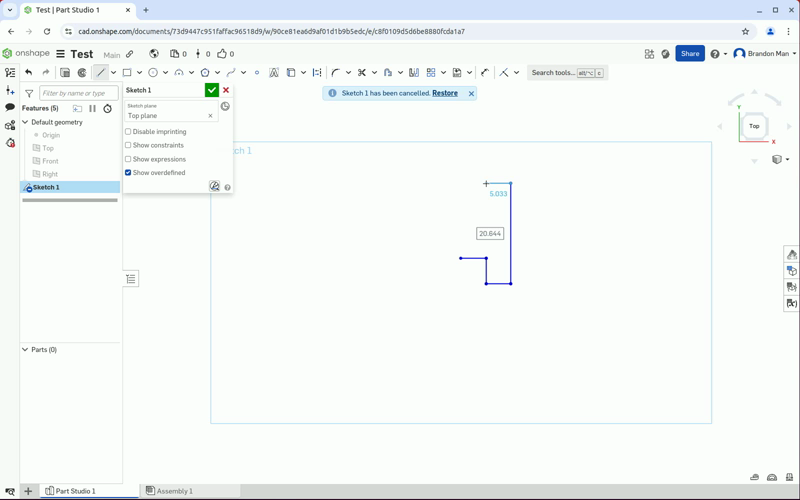
click(486, 183)
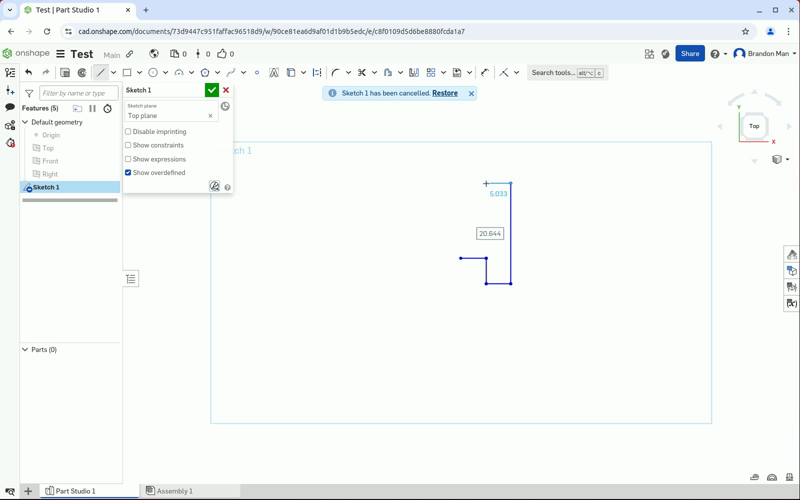
key_up(shift)
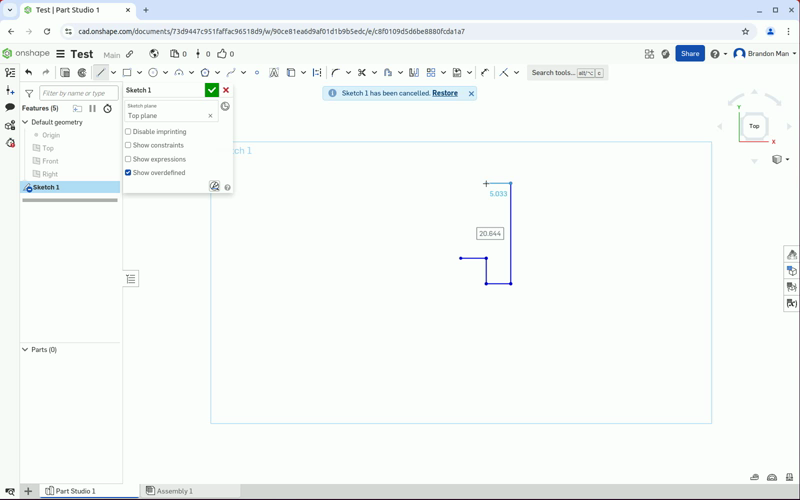
key_down(shift)
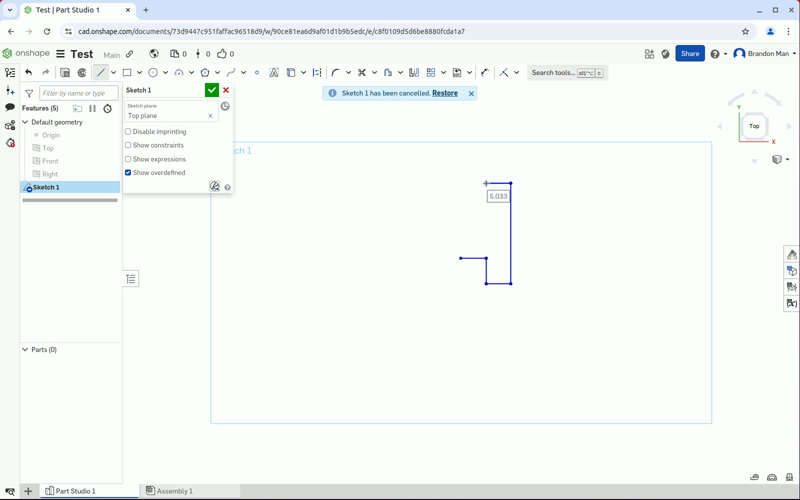
mouse_move(516, 183)
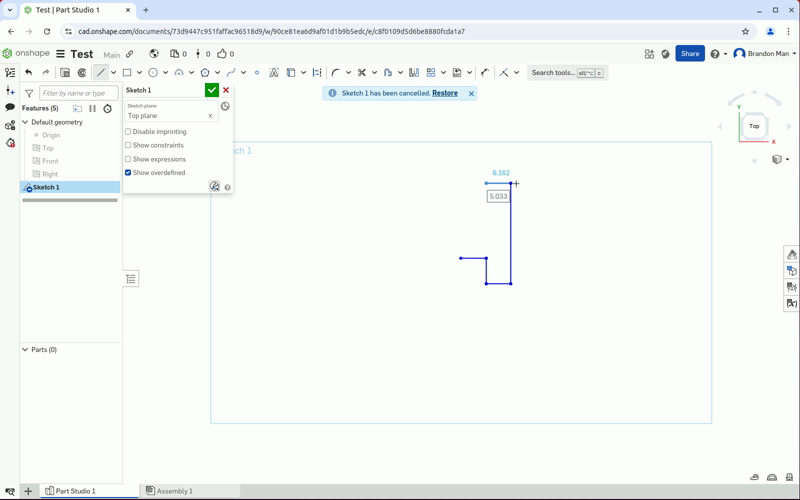
mouse_move(486, 208)
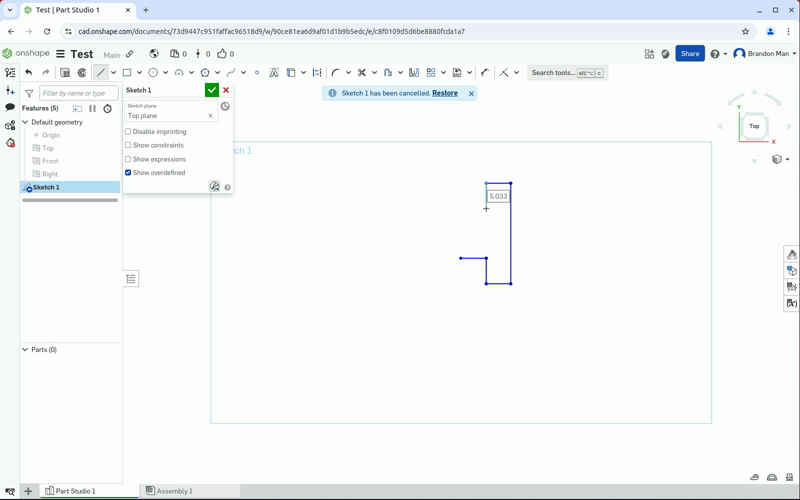
click(486, 208)
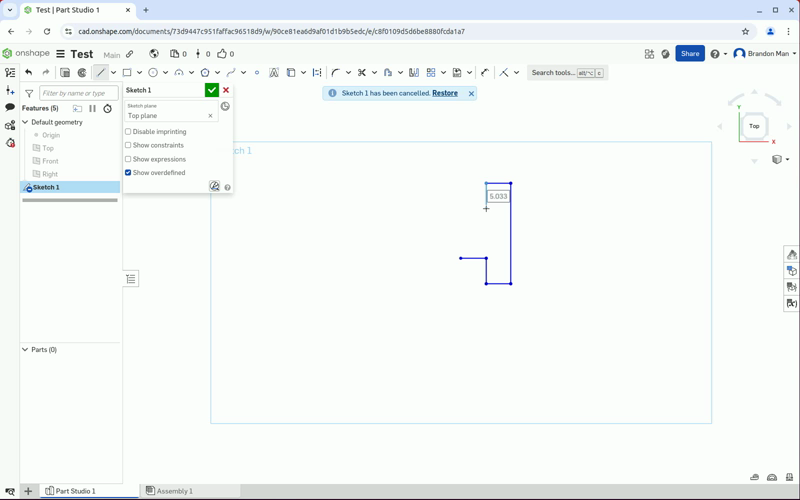
key_up(shift)
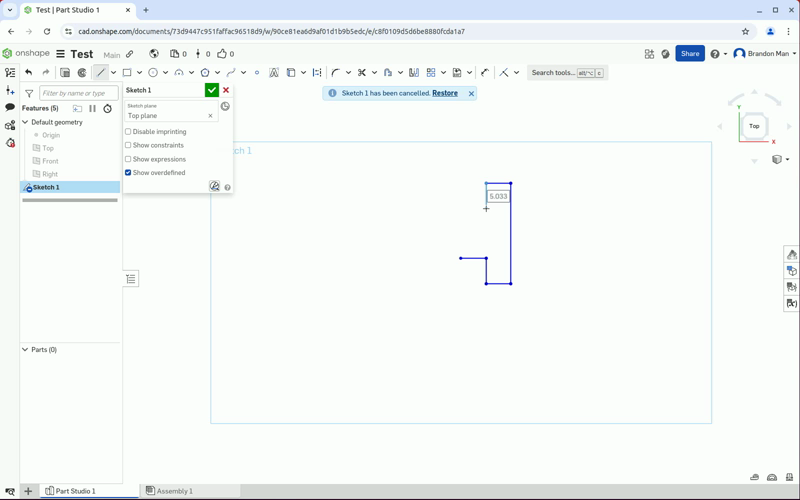
key_down(shift)
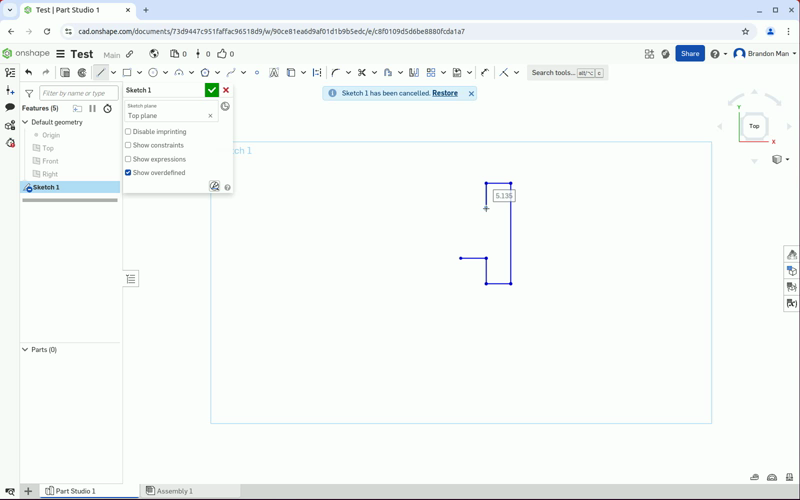
mouse_move(516, 208)
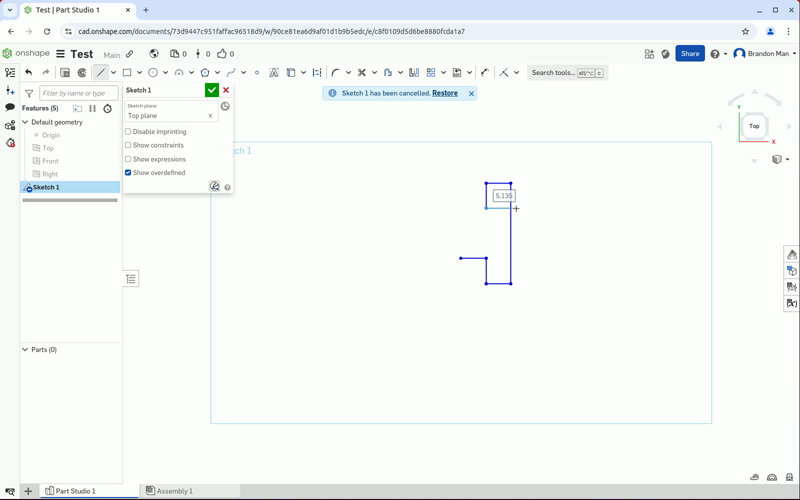
mouse_move(460, 208)
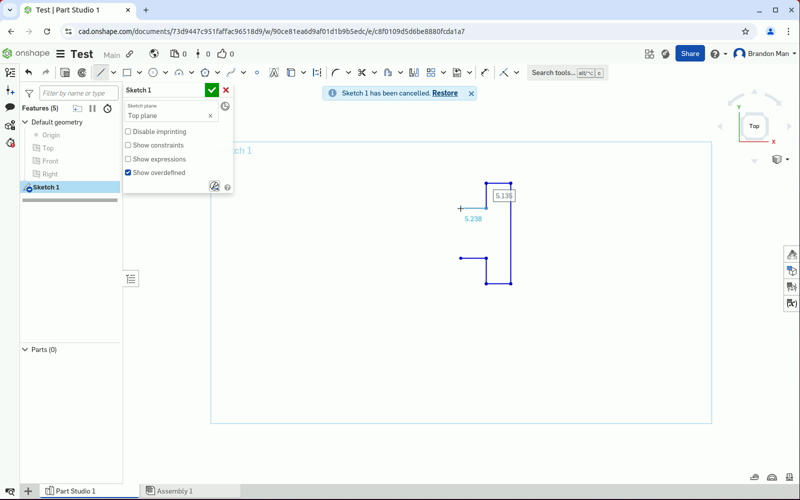
click(460, 208)
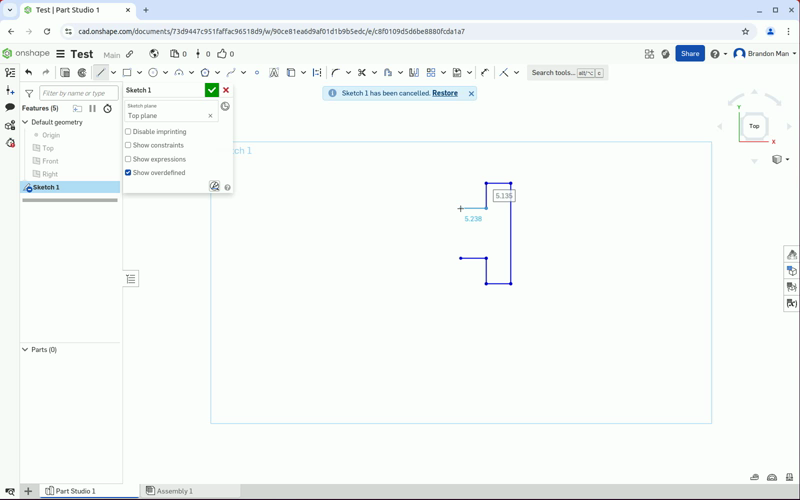
key_up(shift)
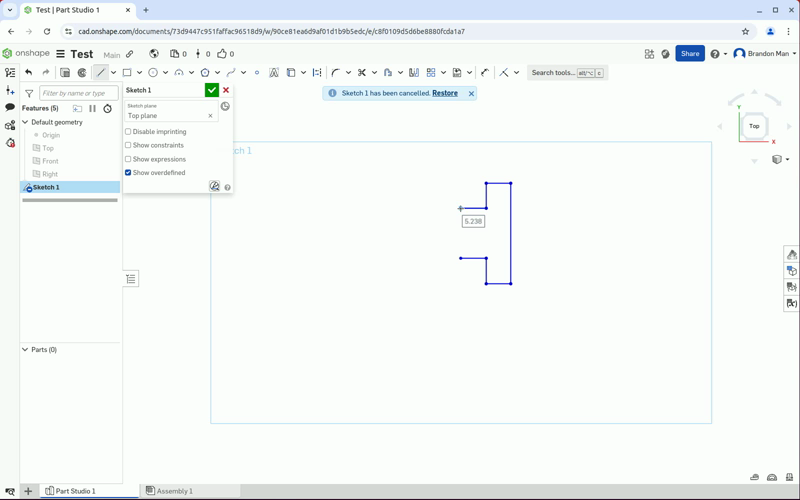
mouse_move(490, 208)
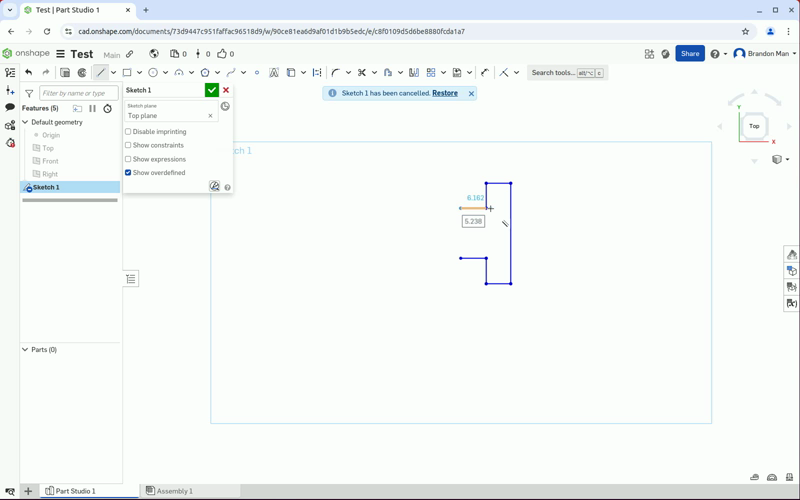
key_down(shift)
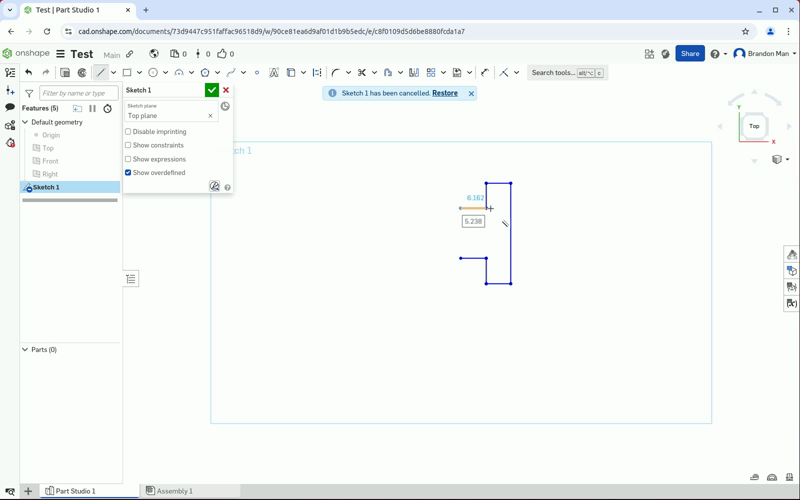
mouse_move(460, 258)
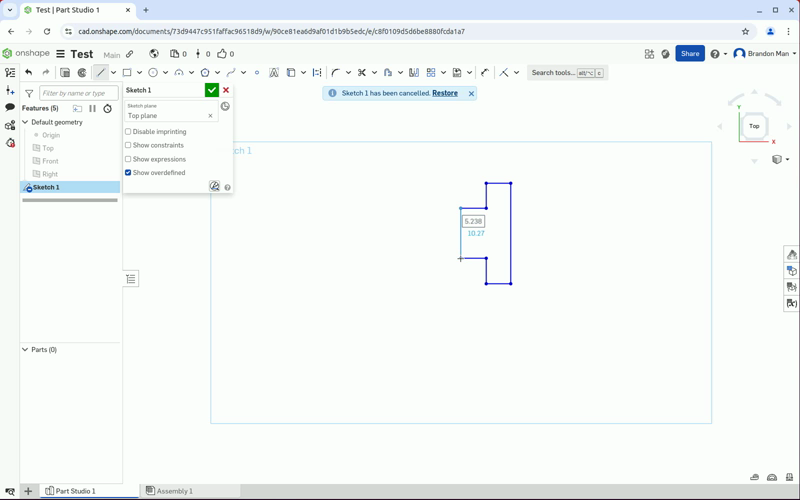
key_up(shift)
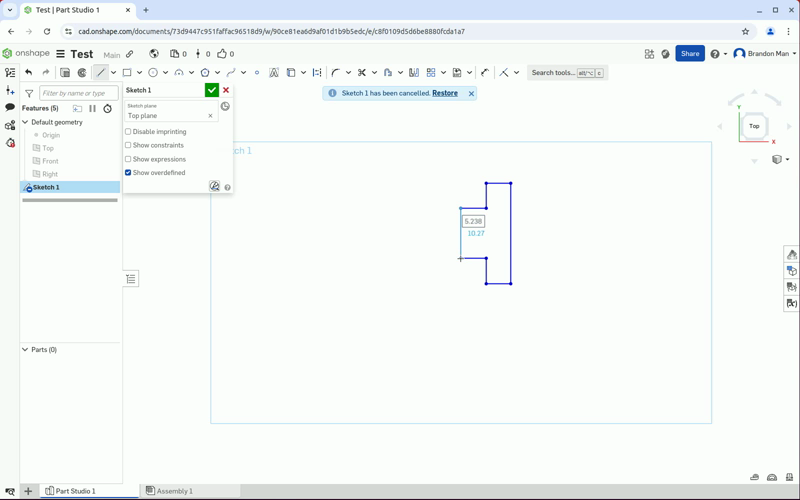
click(460, 258)
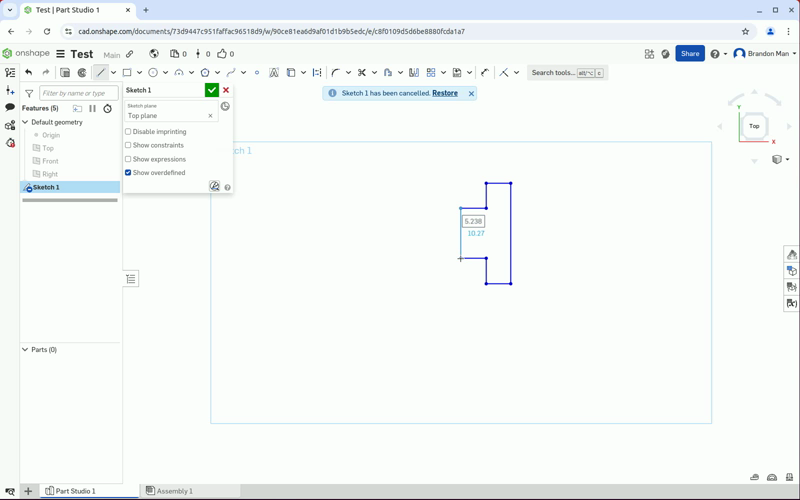
key(esc)
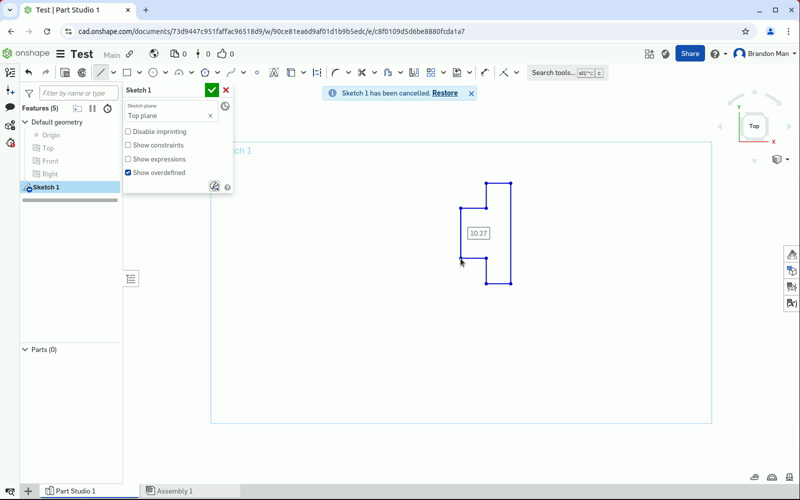
mouse_move(492, 245)
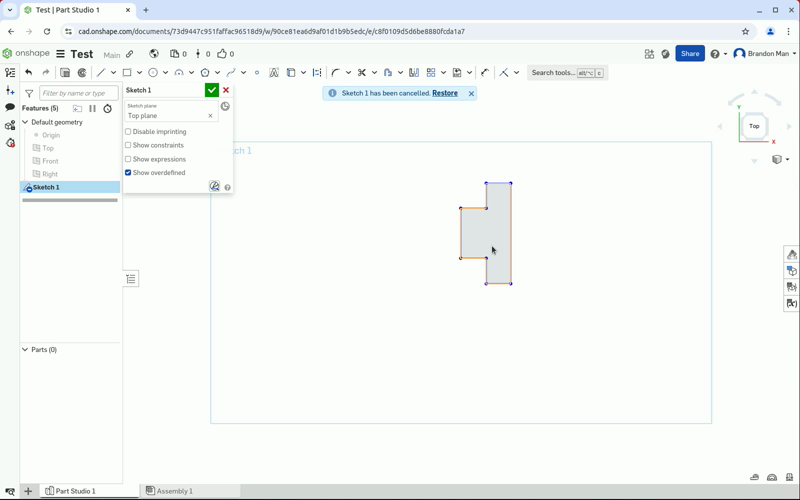
click(492, 245)
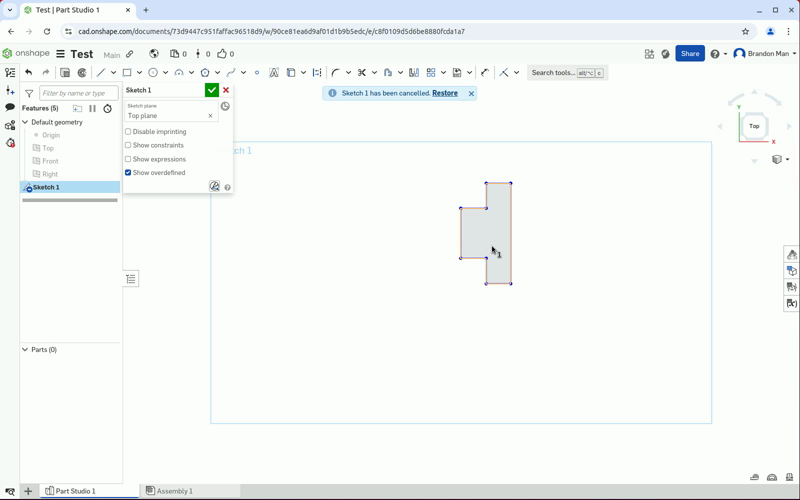
mouse_move(73, 352)
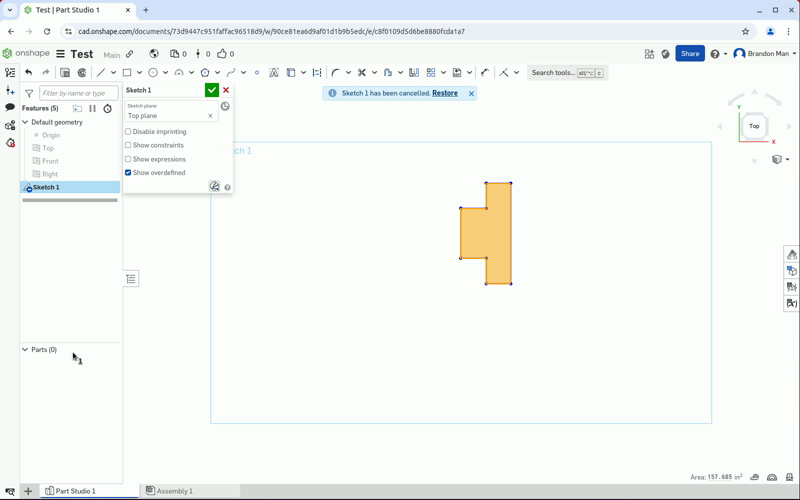
key(shift+y)
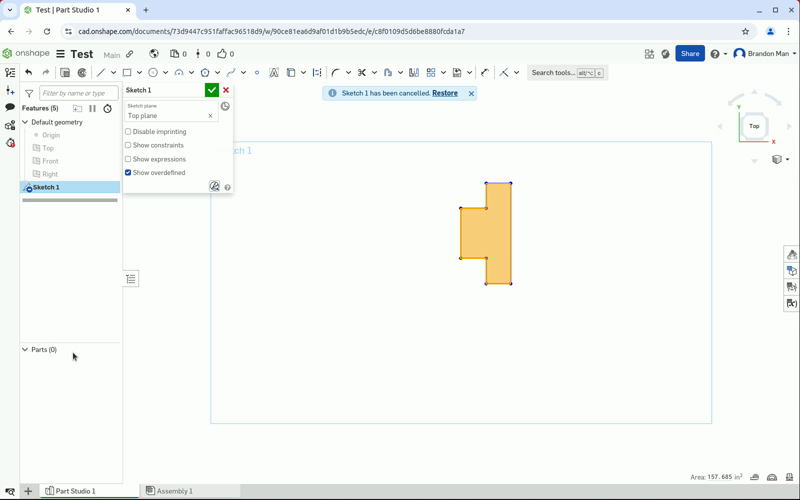
key(shift+e)
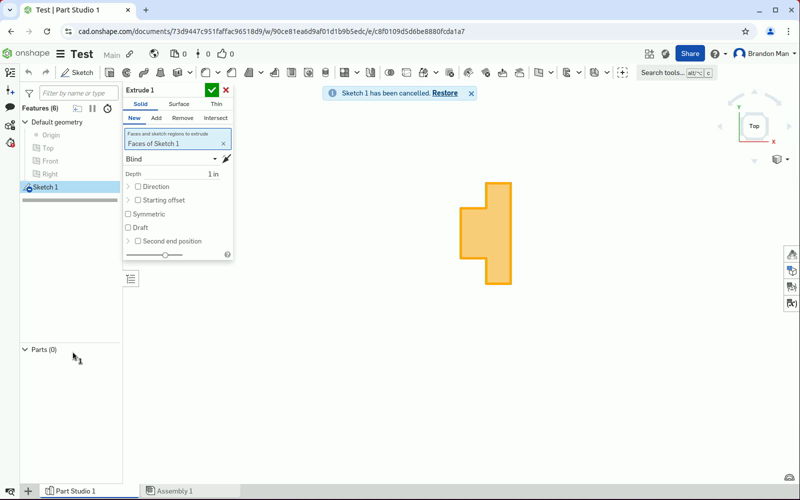
mouse_move(143, 106)
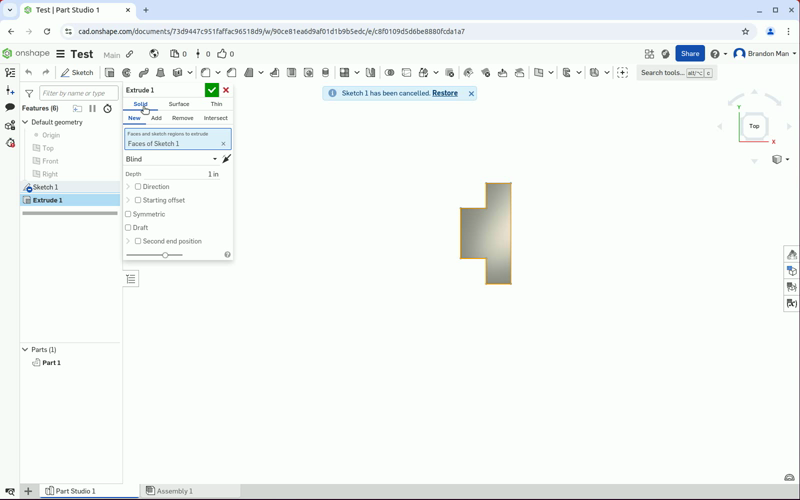
click(143, 106)
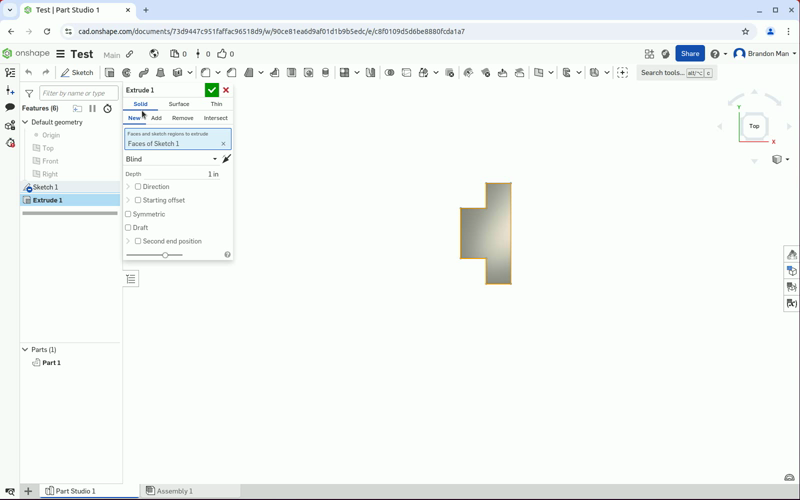
mouse_move(137, 120)
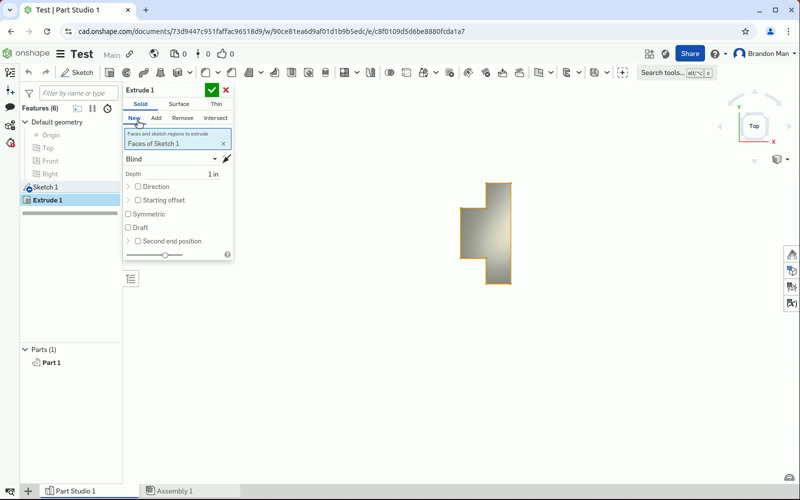
click(137, 120)
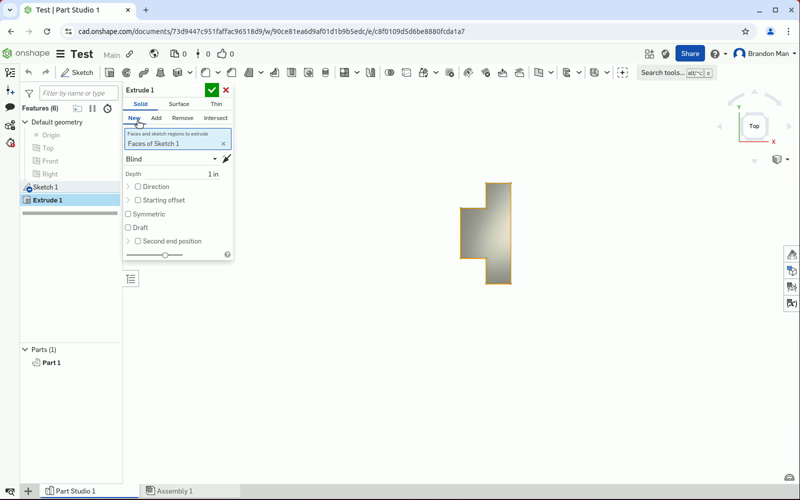
key(tab, 4)
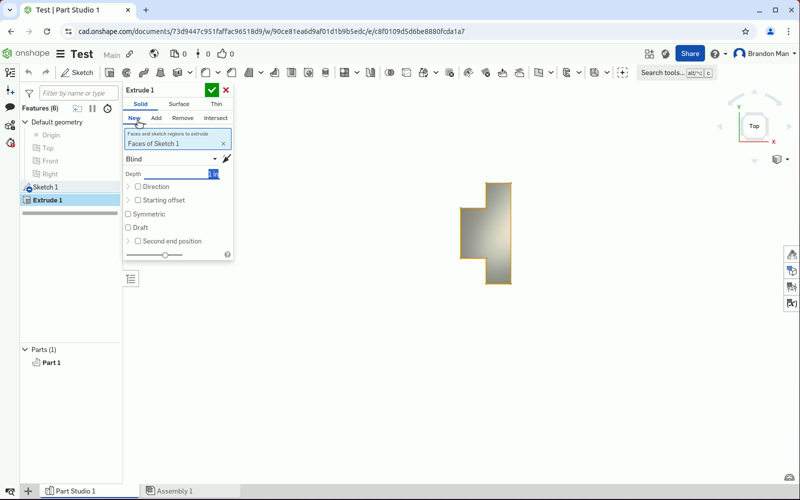
text(20.46)
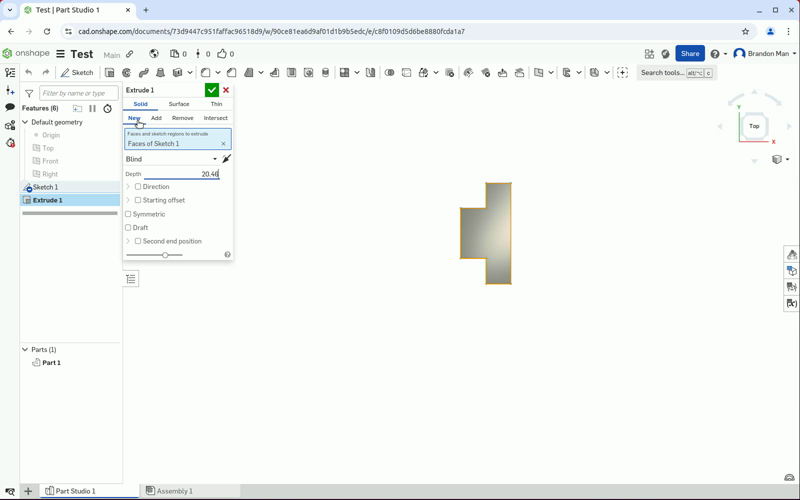
key(enter)
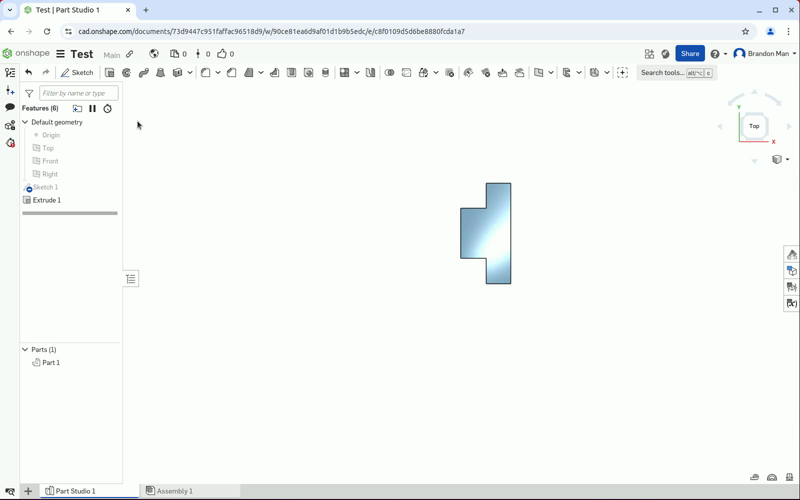
key(shift+h)
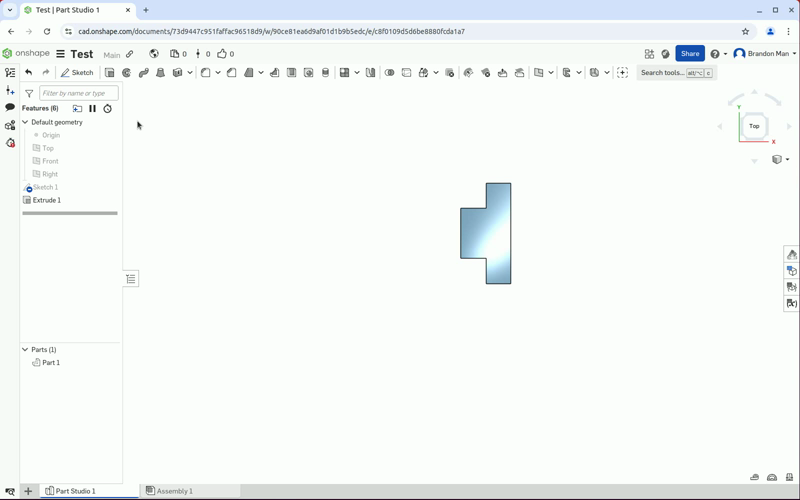
key(shift+h)
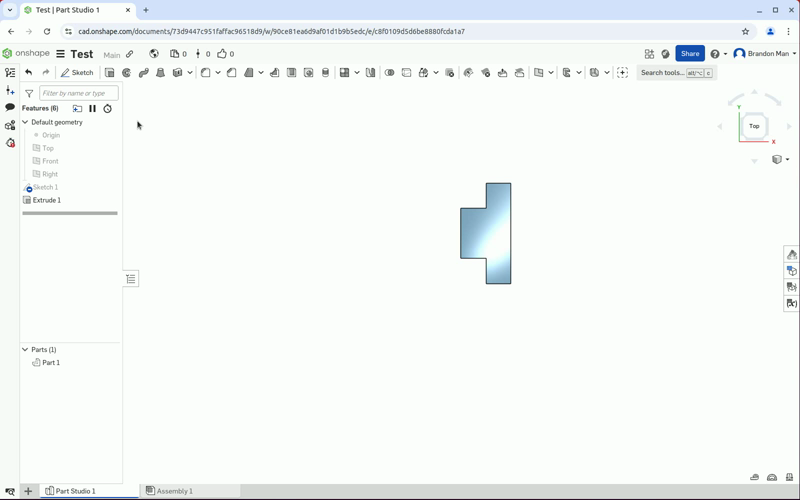
mouse_move(73, 189)
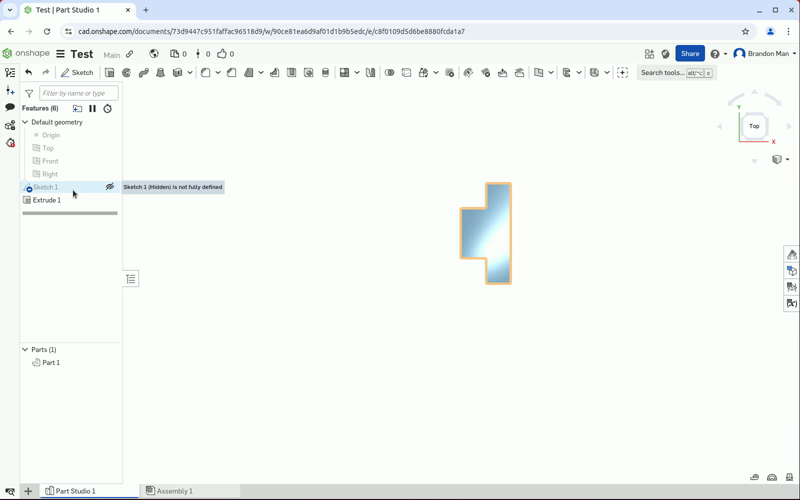
click(73, 189)
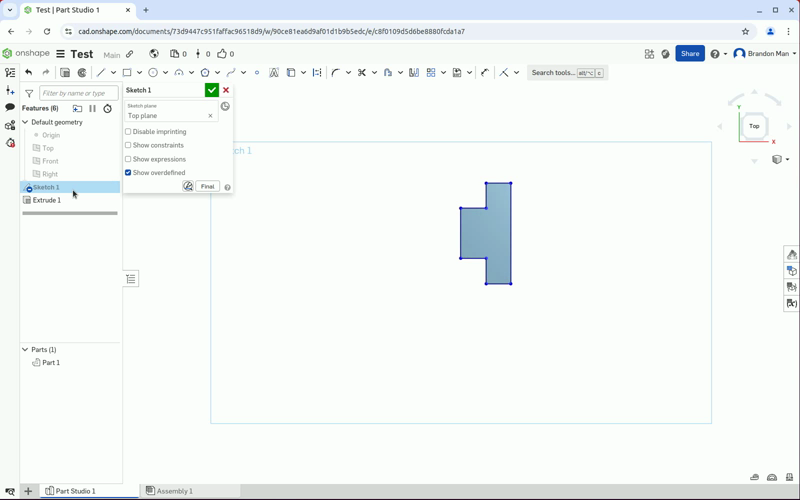
mouse_move(229, 92)
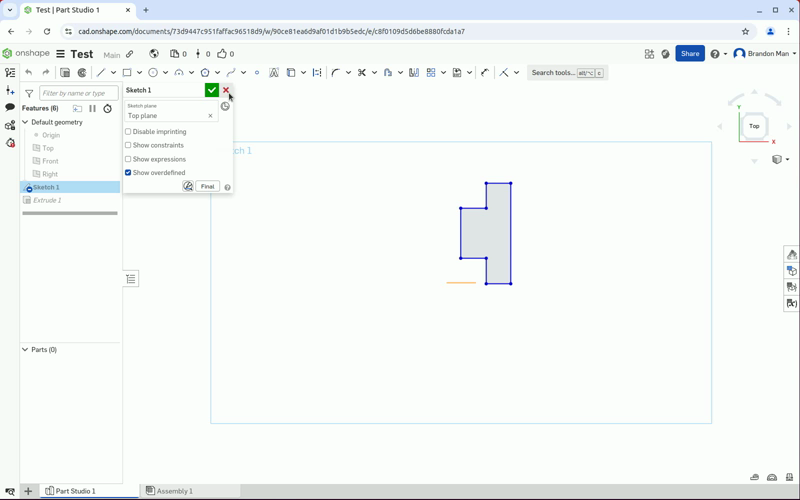
click(229, 92)
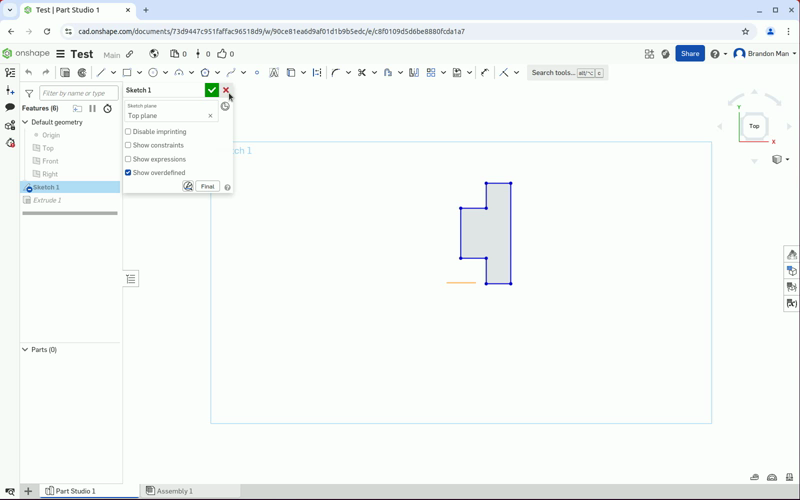
mouse_move(73, 352)
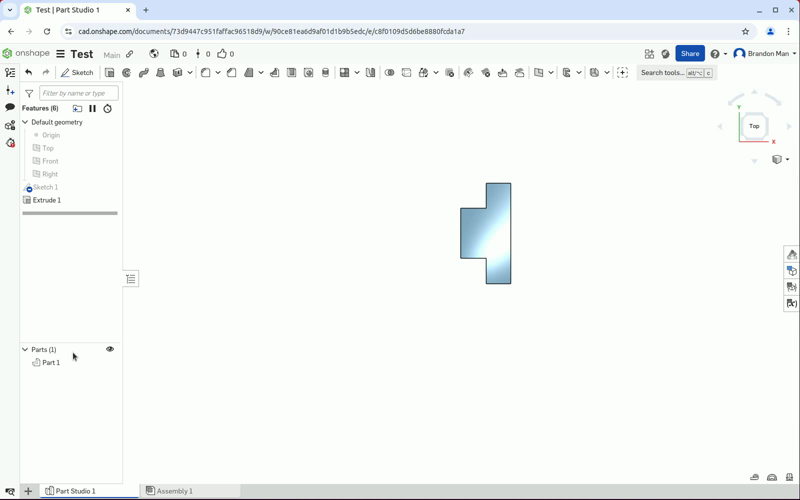
key(y)
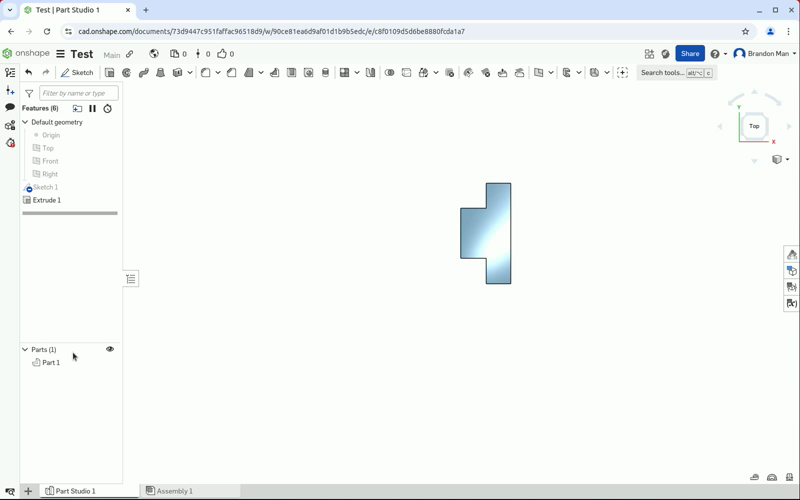
key(shift+p)
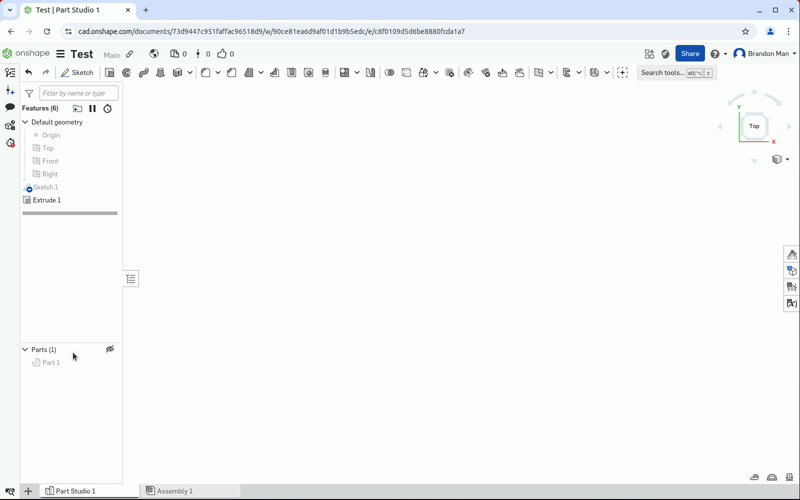
key(space)
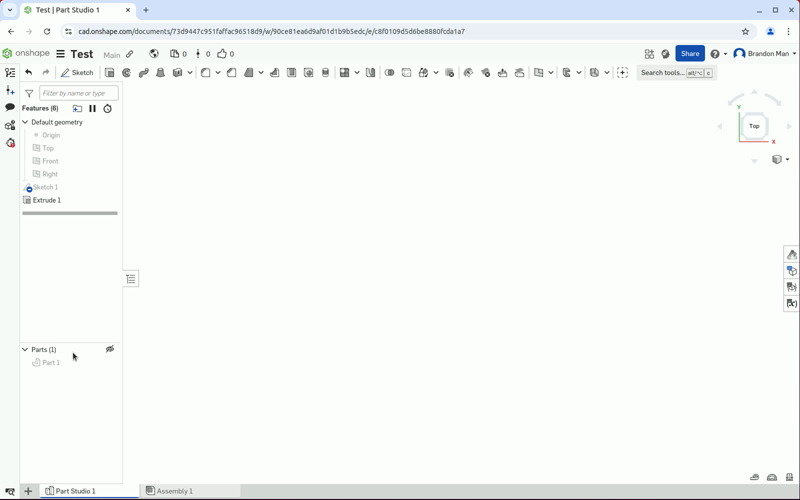
key_down(shift)
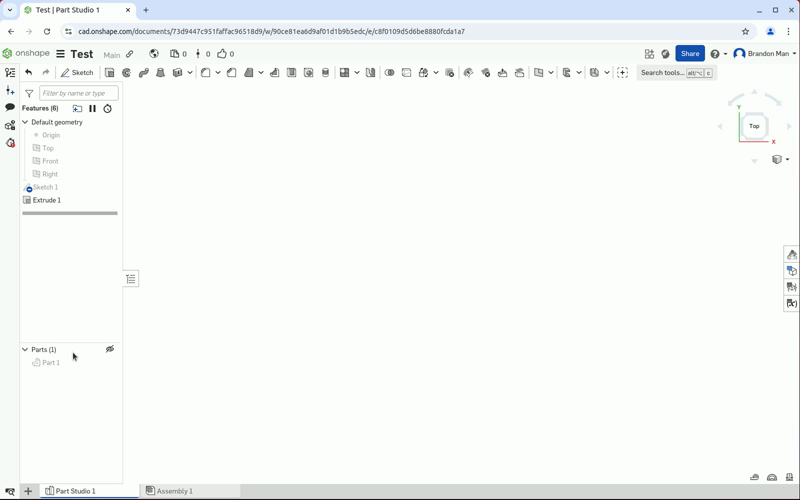
key(up)
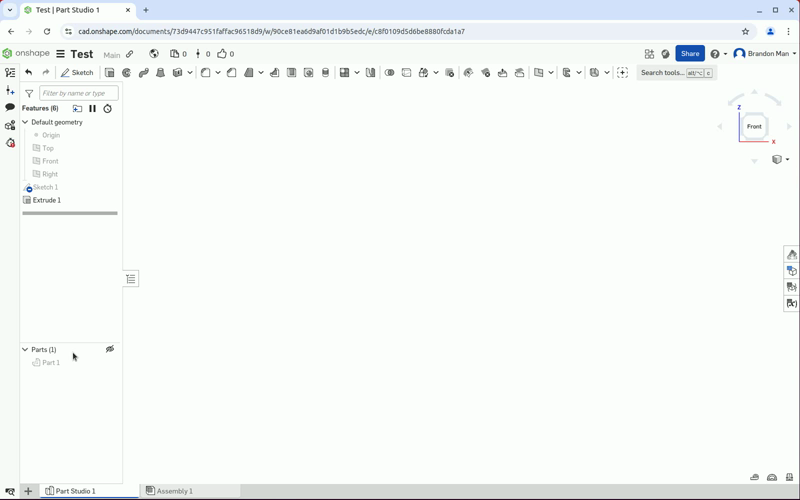
key_up(shift)
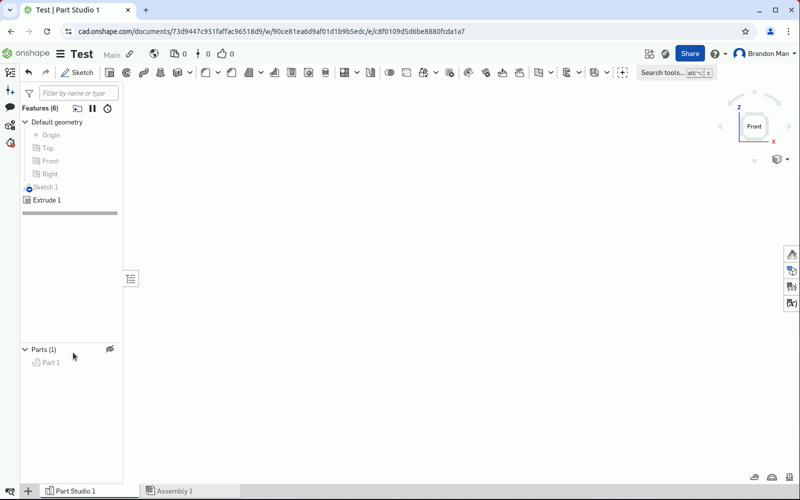
mouse_move(73, 352)
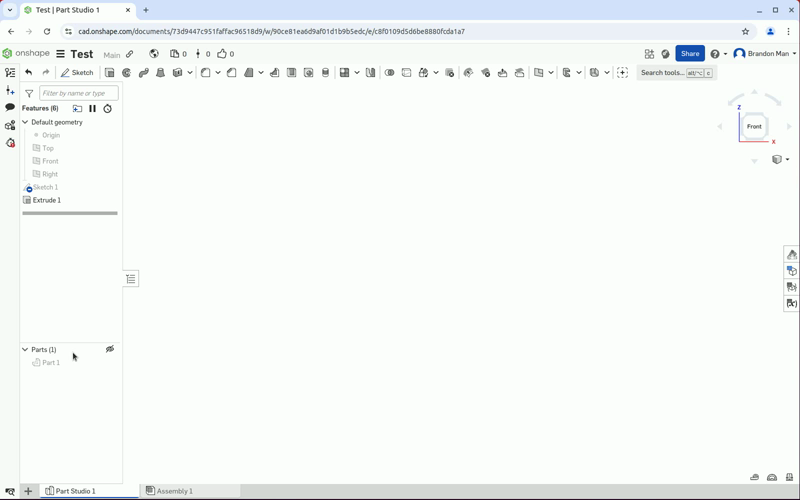
key(shift+y)
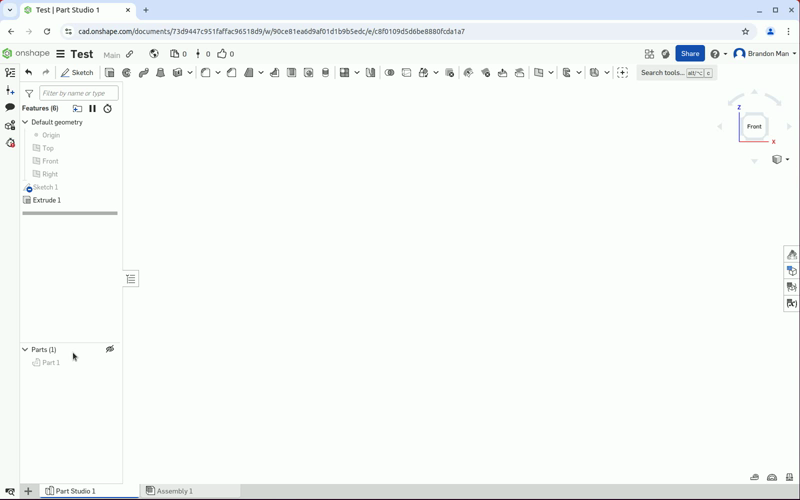
key(shift+s)
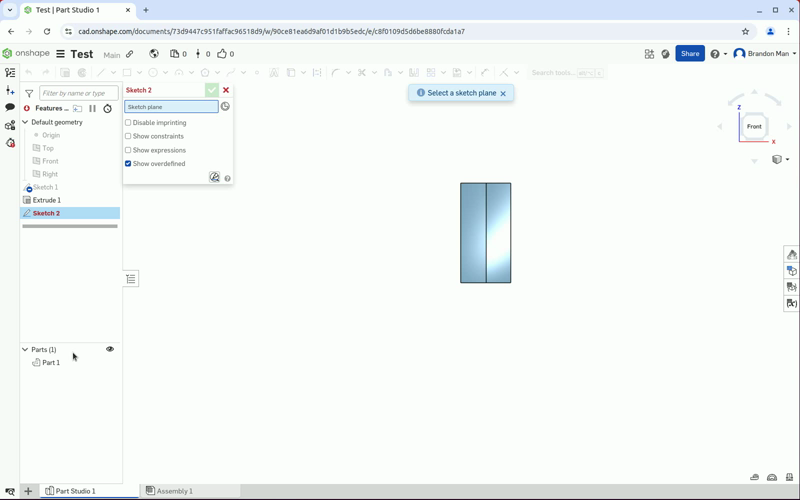
mouse_move(73, 163)
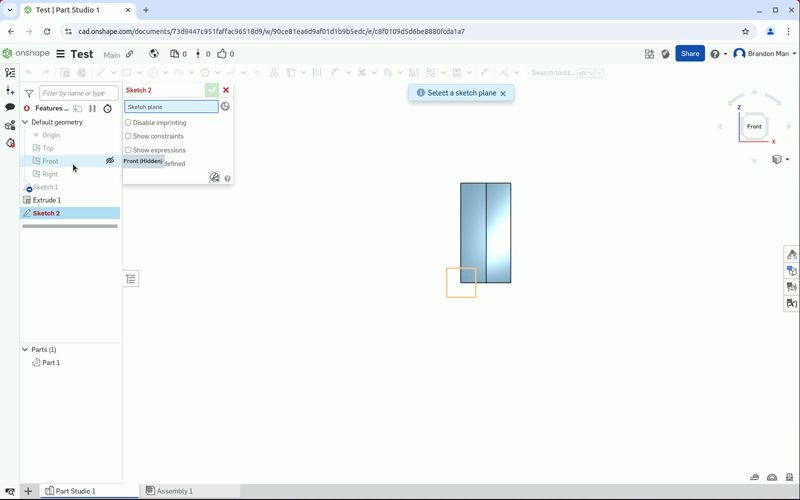
click(73, 163)
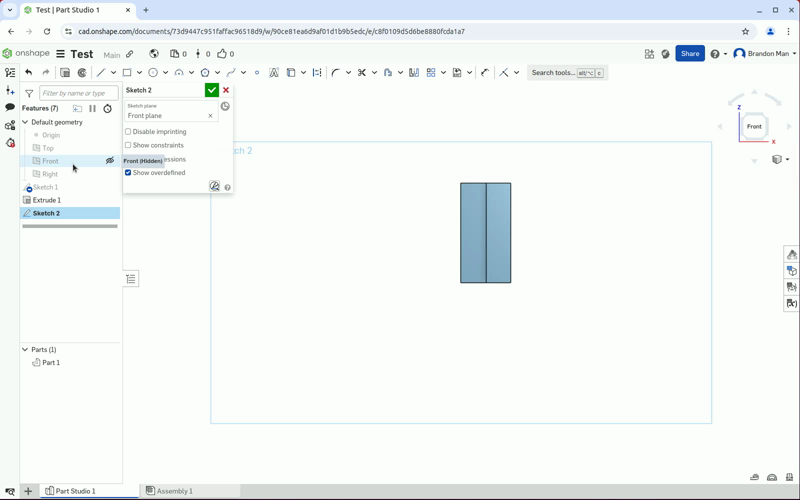
mouse_move(73, 352)
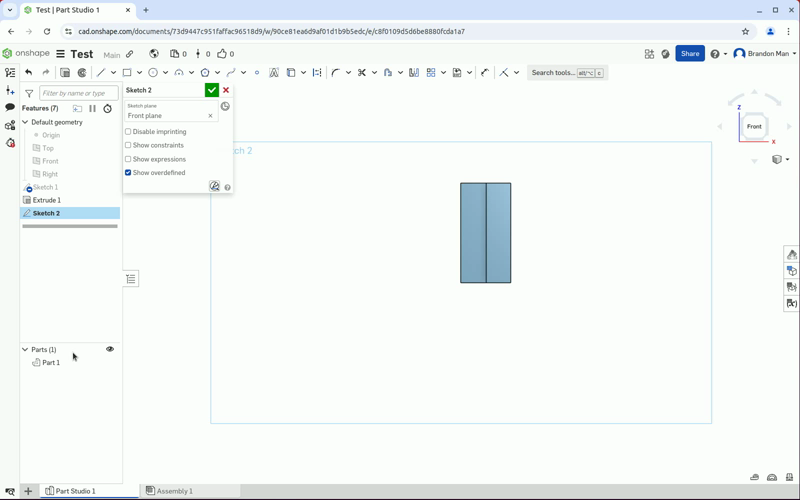
key(y)
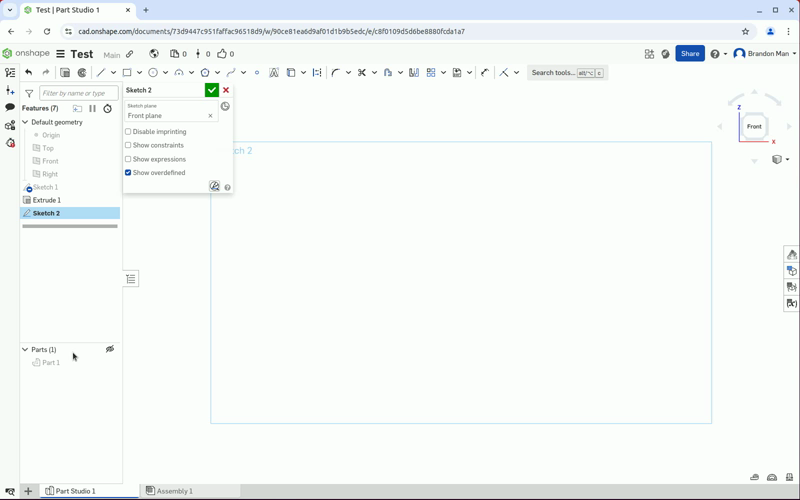
key(l)
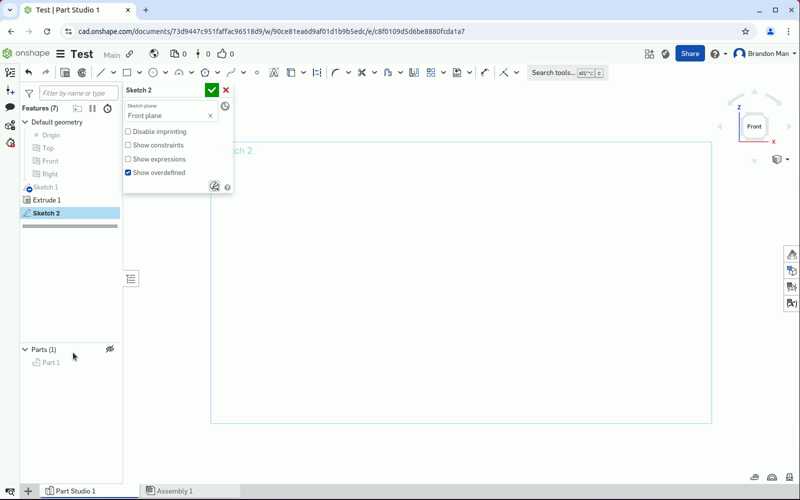
key_down(shift)
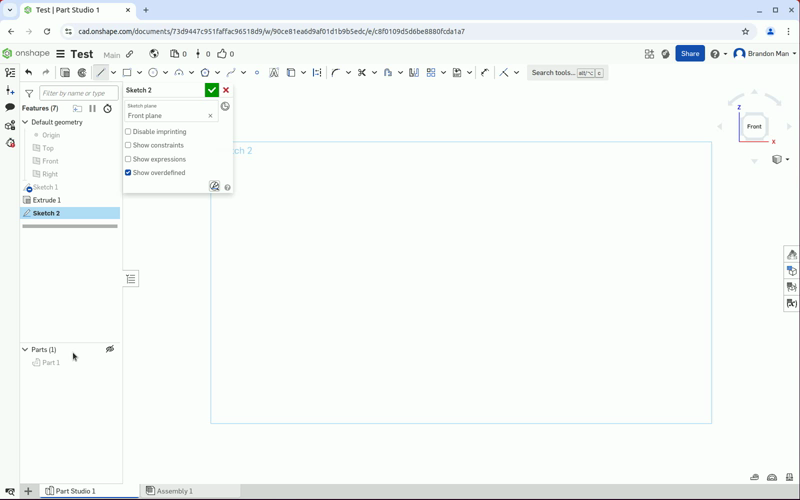
mouse_move(511, 282)
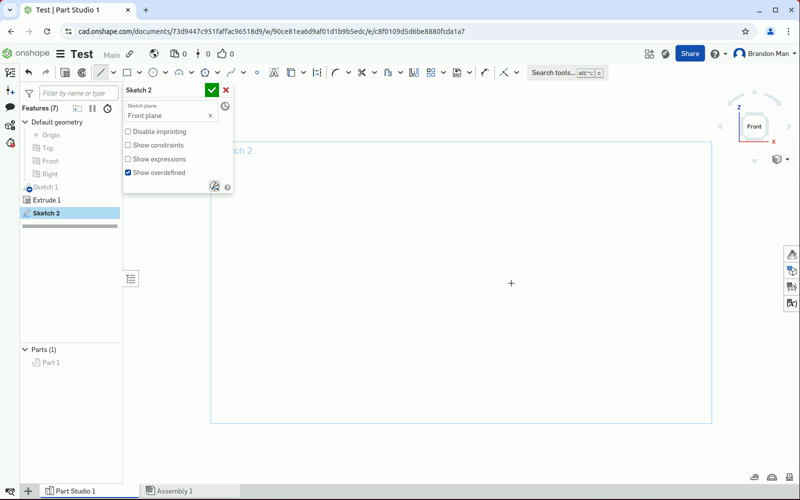
click(511, 282)
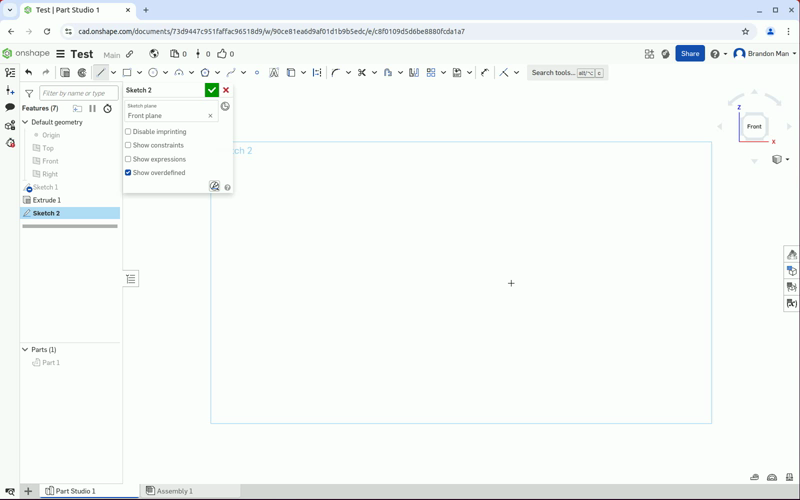
key_up(shift)
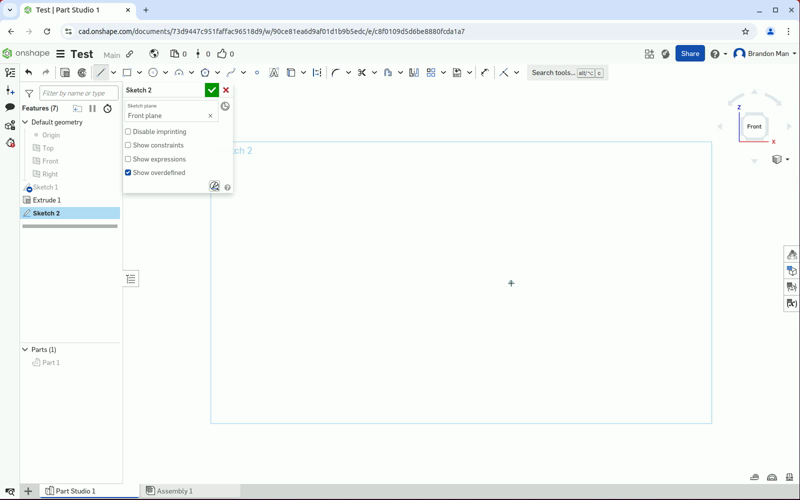
key_down(shift)
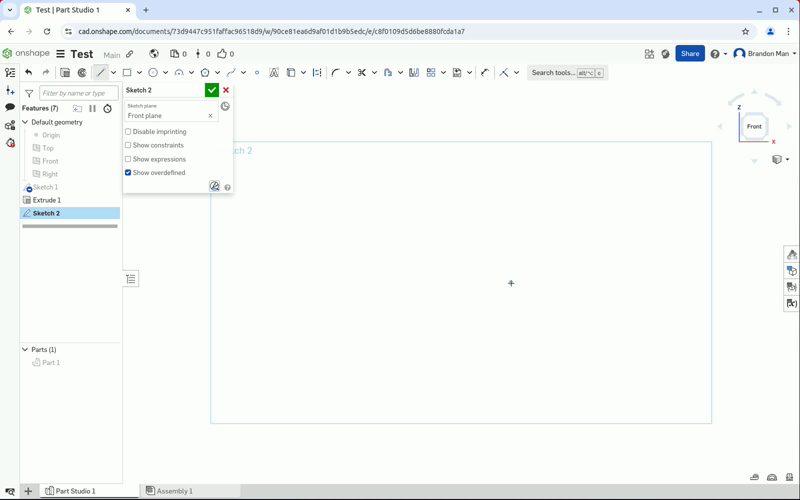
mouse_move(573, 282)
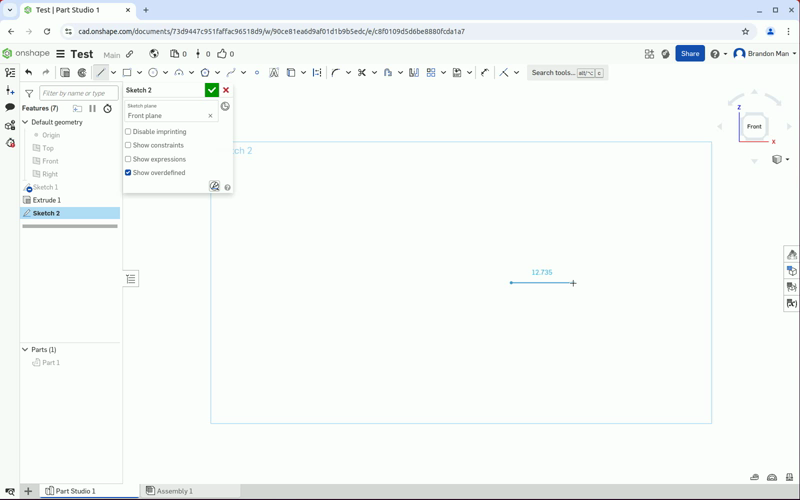
click(573, 282)
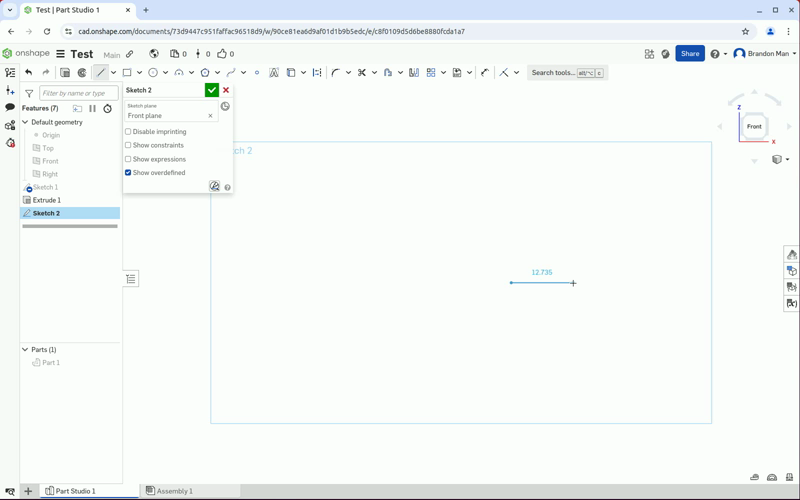
key_up(shift)
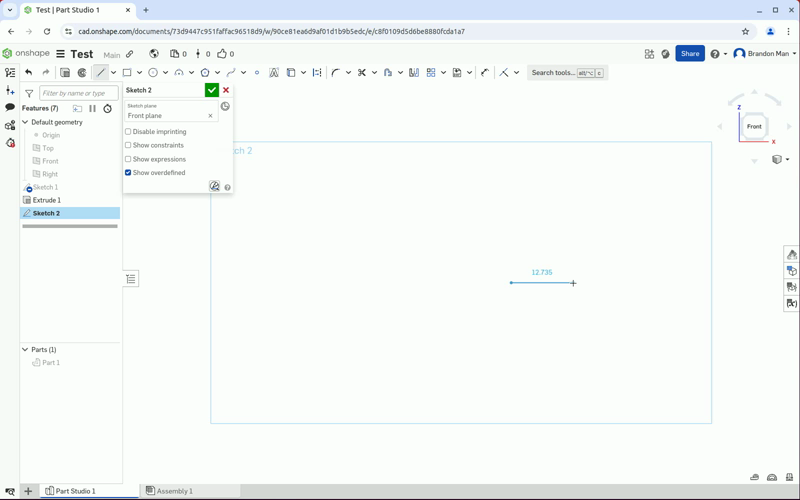
key_down(shift)
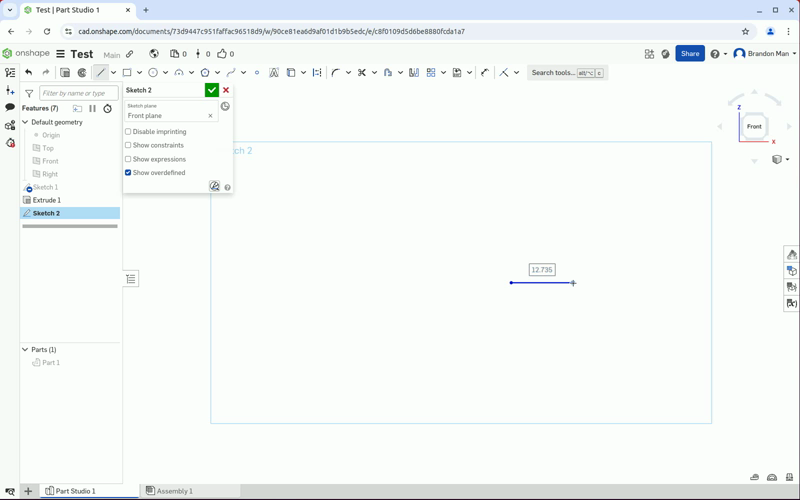
mouse_move(589, 282)
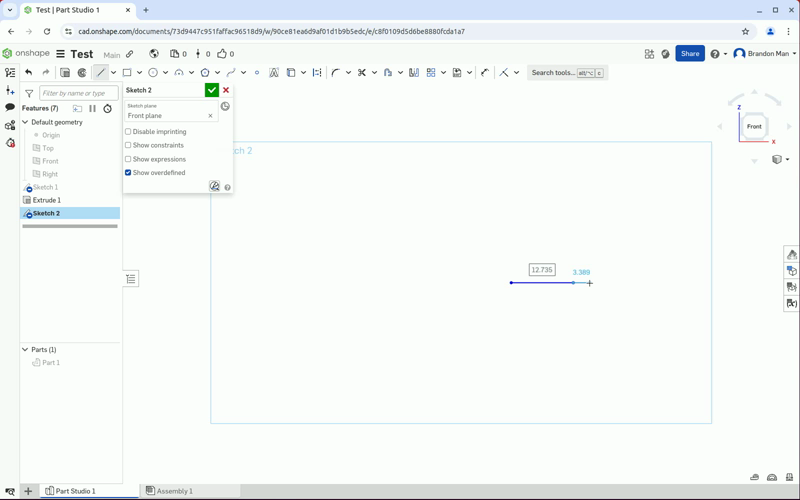
mouse_move(573, 232)
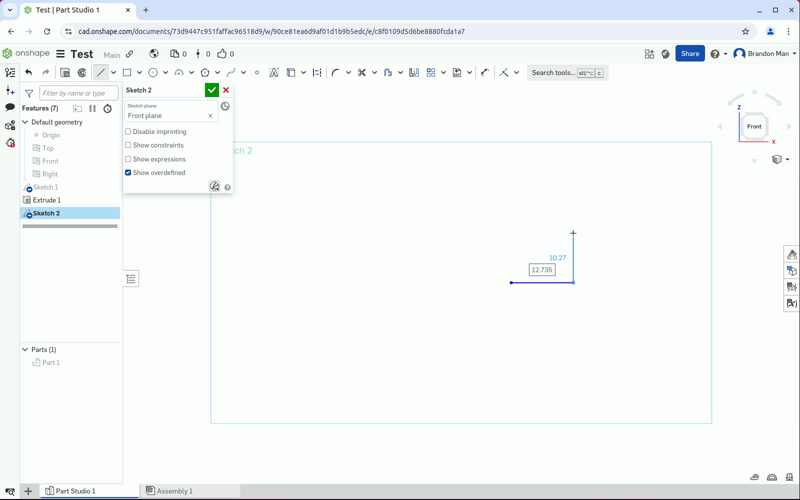
click(573, 232)
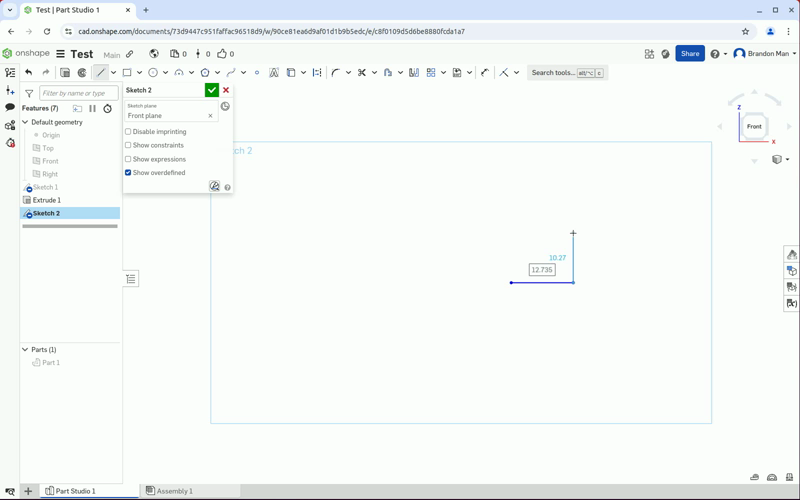
key_up(shift)
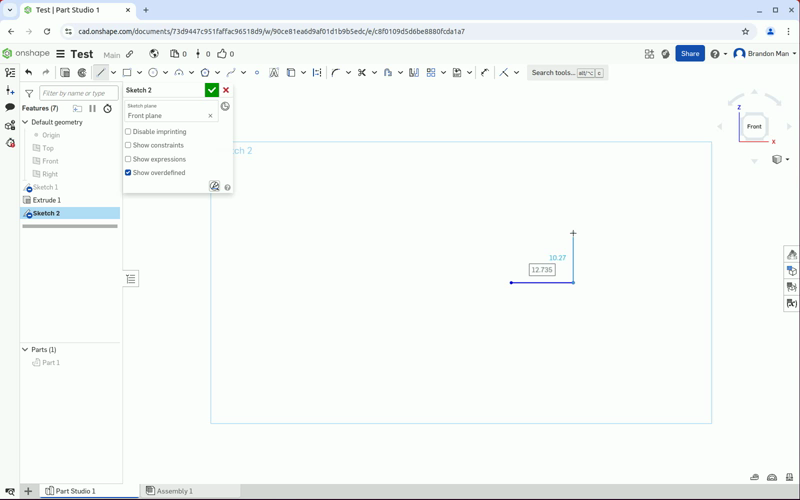
key_down(shift)
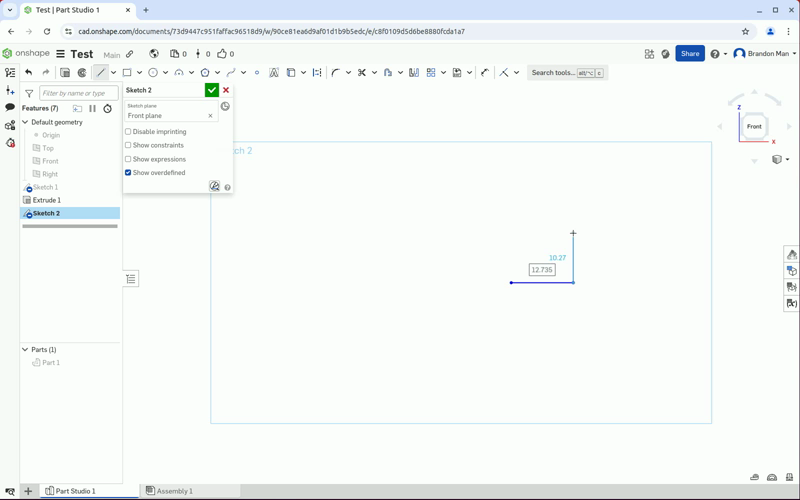
mouse_move(536, 183)
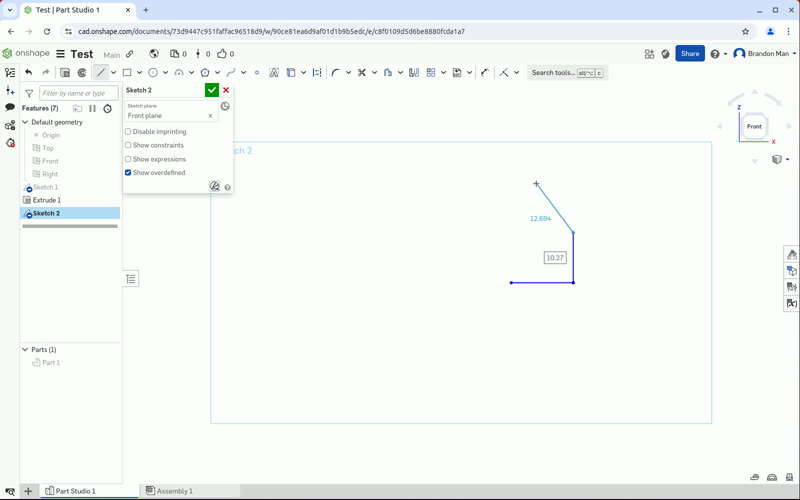
click(536, 183)
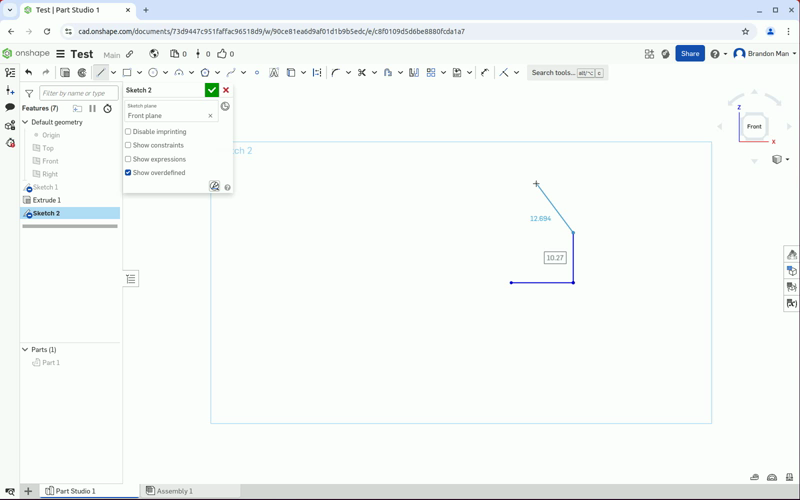
key_up(shift)
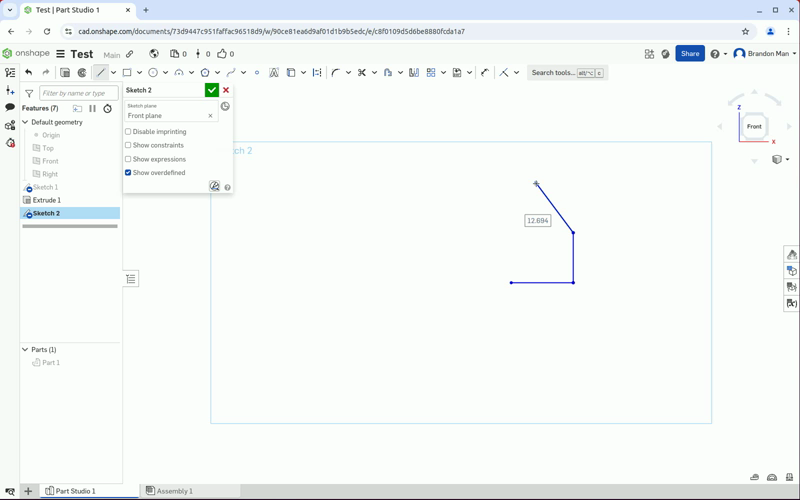
key_down(shift)
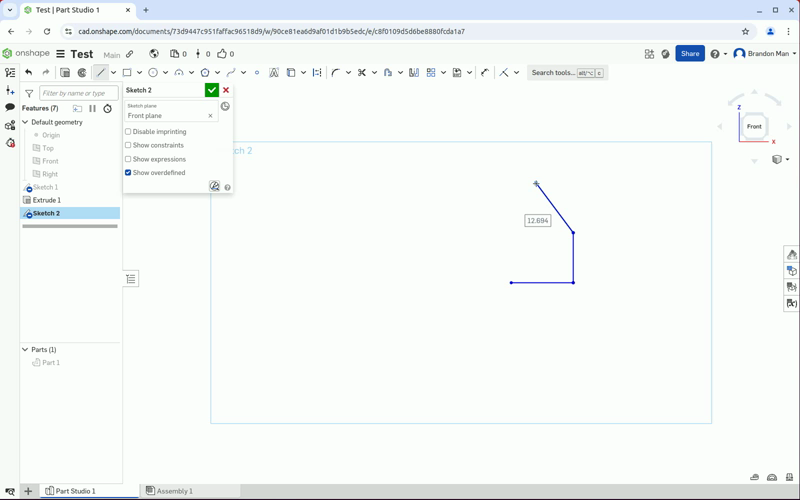
mouse_move(566, 183)
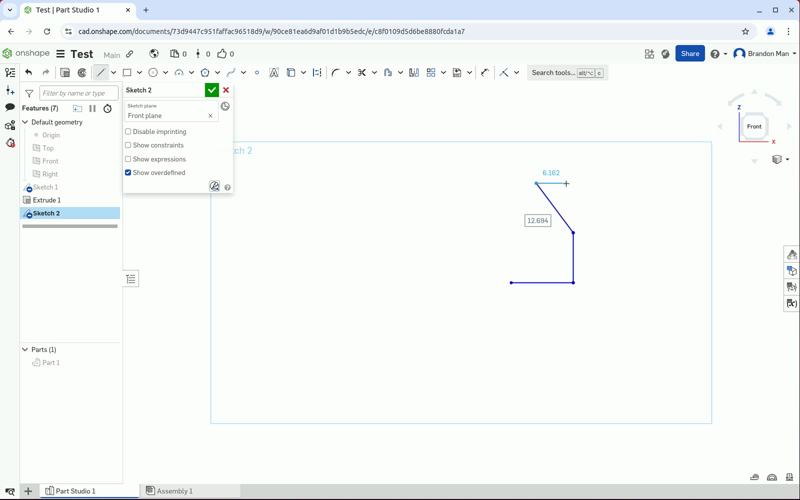
mouse_move(511, 183)
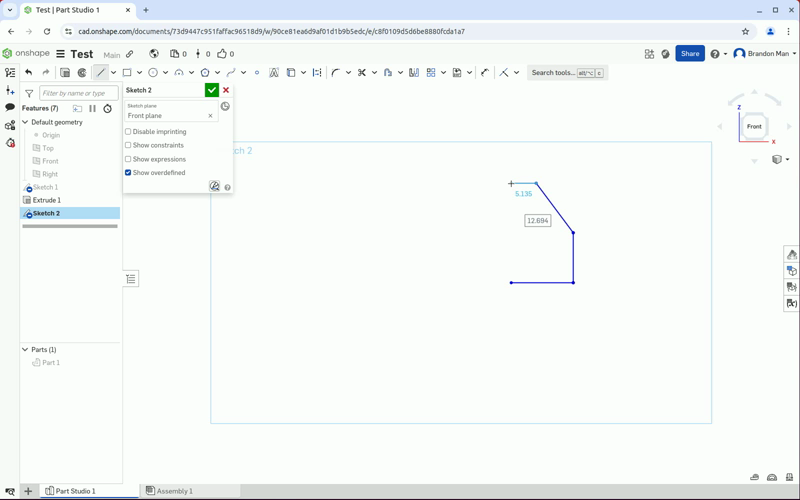
click(511, 183)
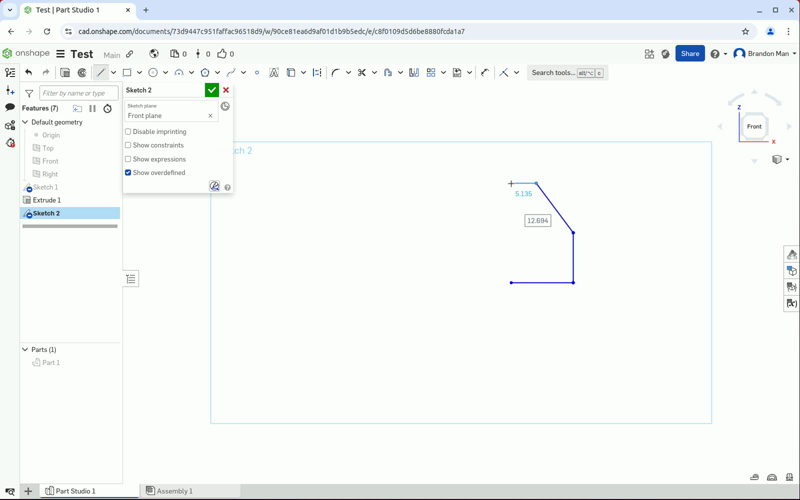
key_up(shift)
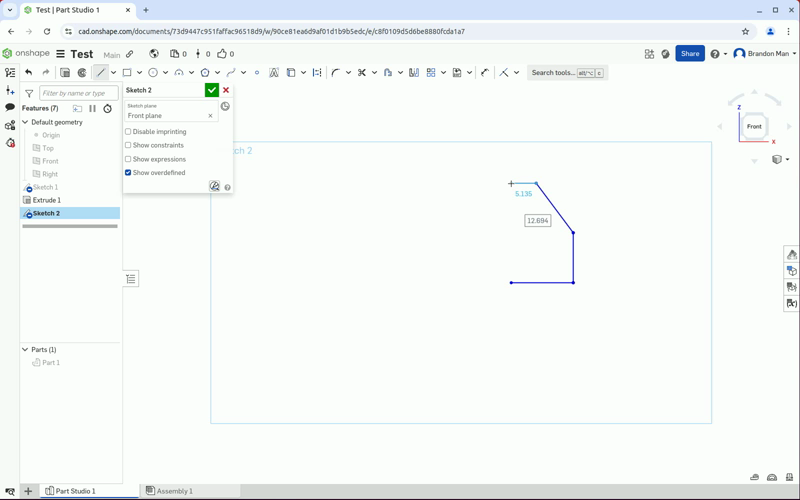
key_down(shift)
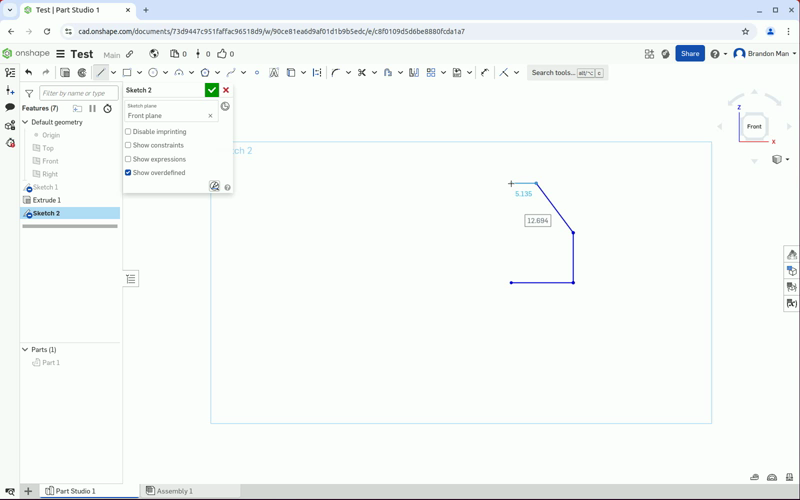
mouse_move(511, 282)
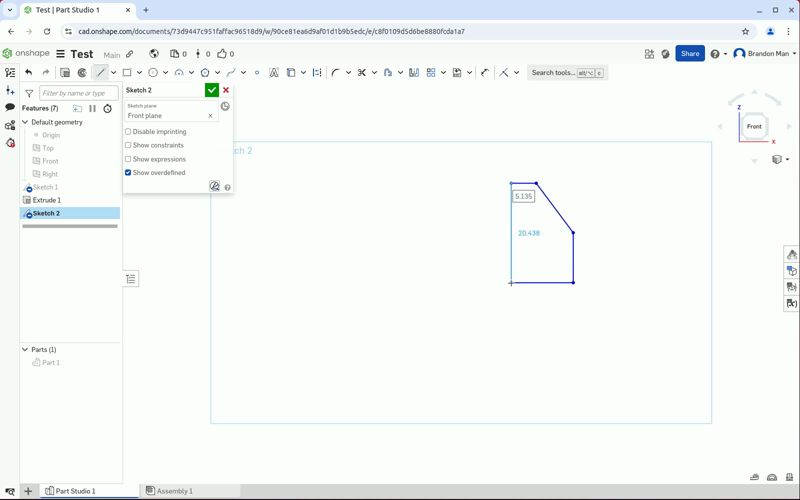
key_up(shift)
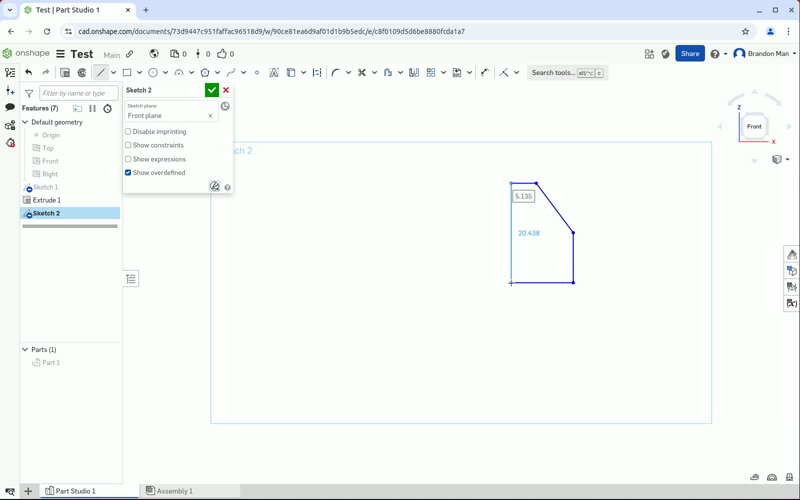
click(511, 282)
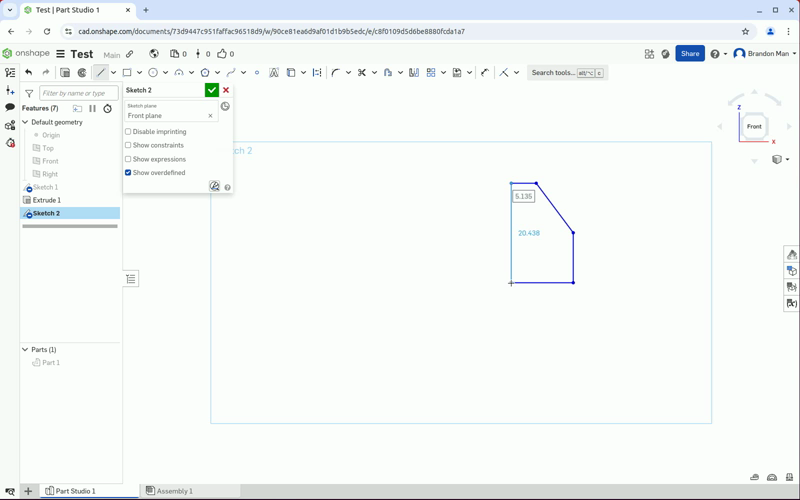
key(esc)
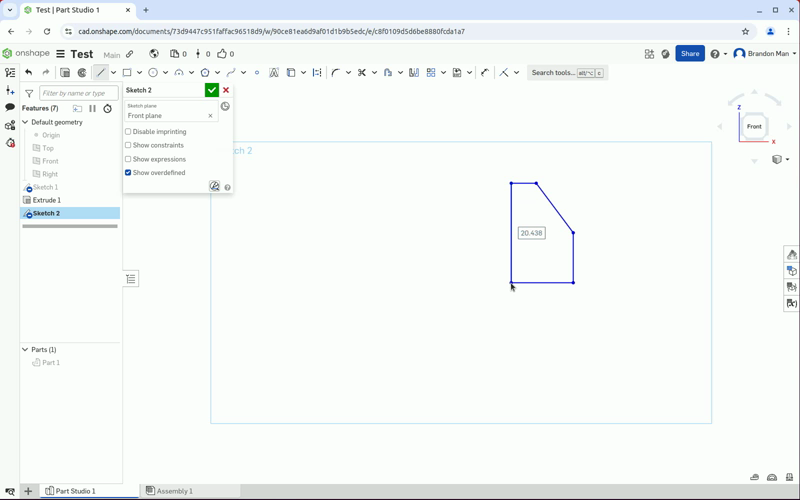
mouse_move(542, 216)
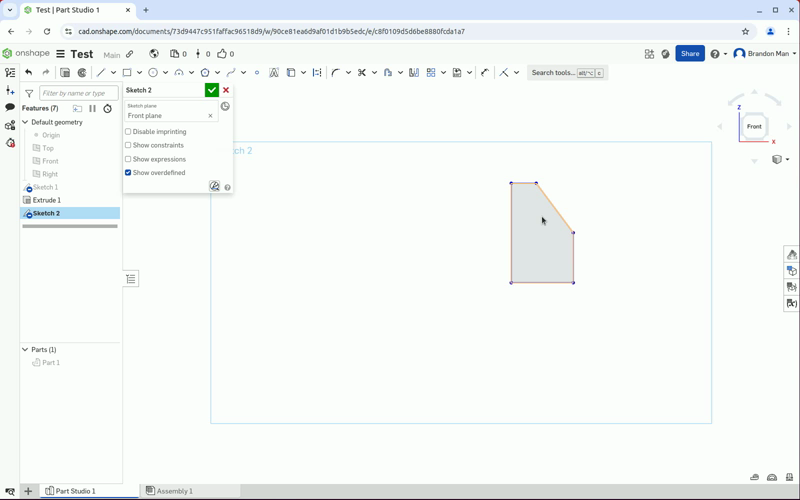
click(542, 216)
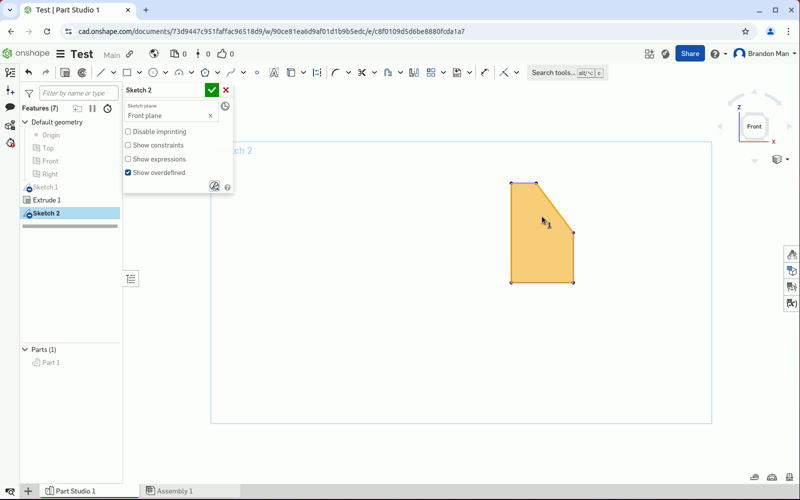
mouse_move(73, 352)
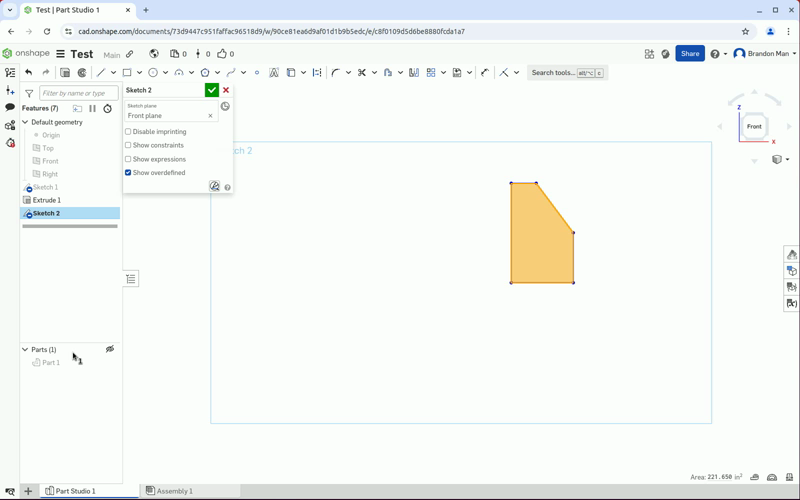
key(shift+y)
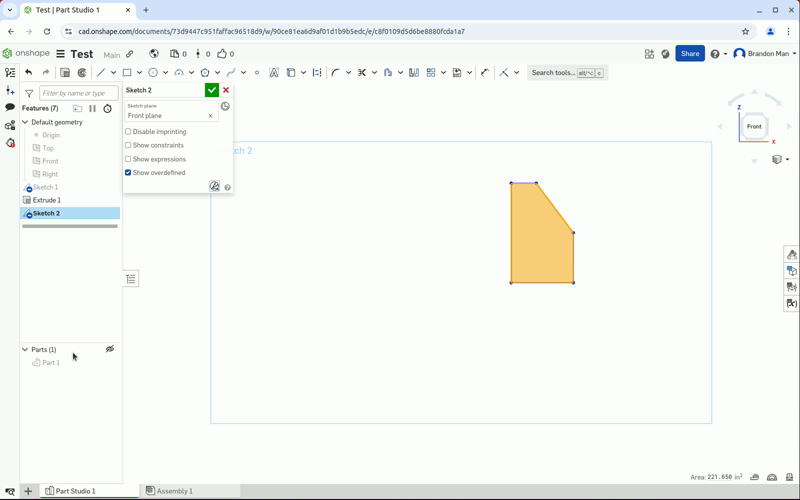
key(shift+e)
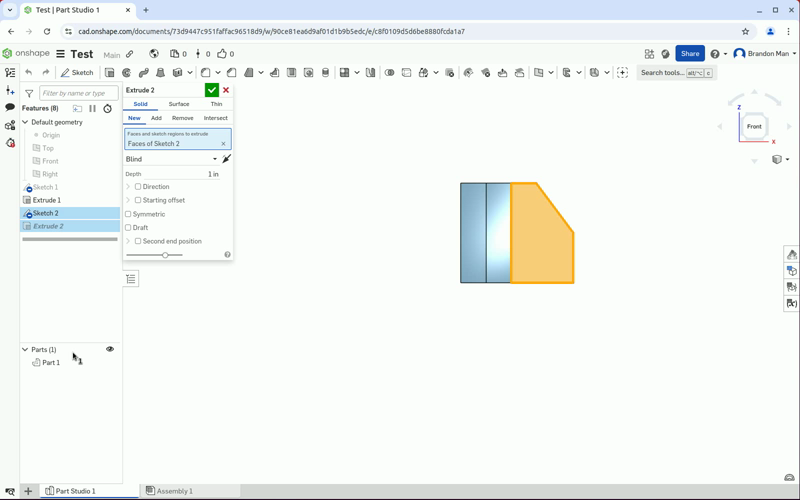
mouse_move(143, 106)
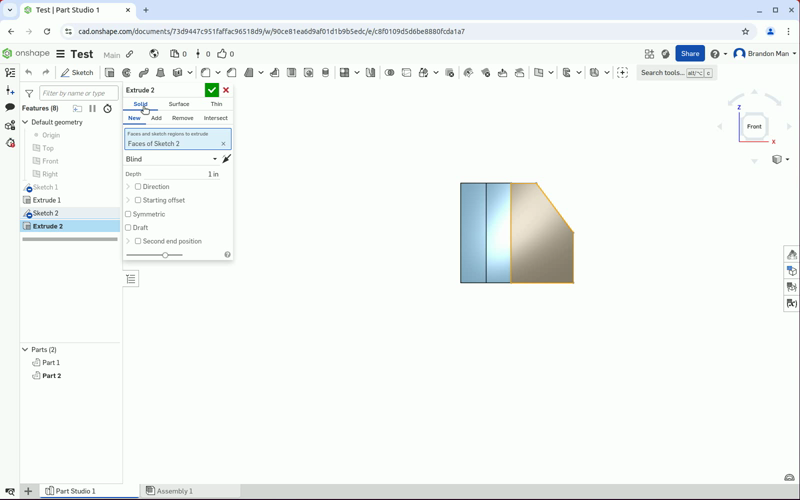
click(143, 106)
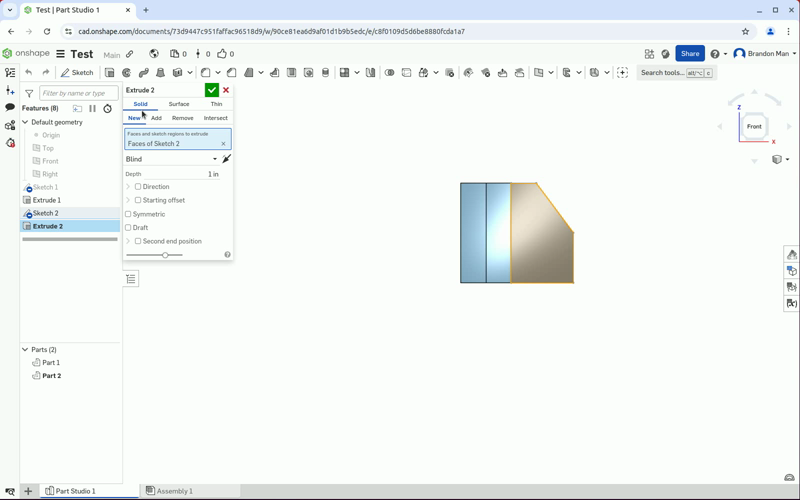
mouse_move(137, 120)
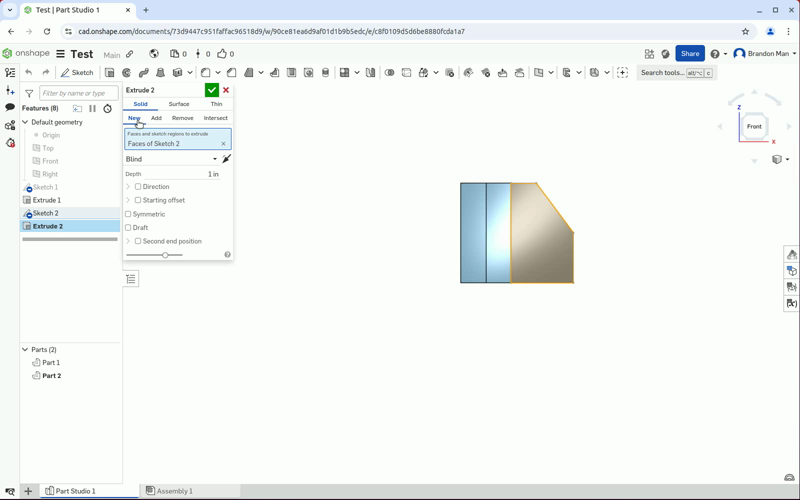
click(137, 120)
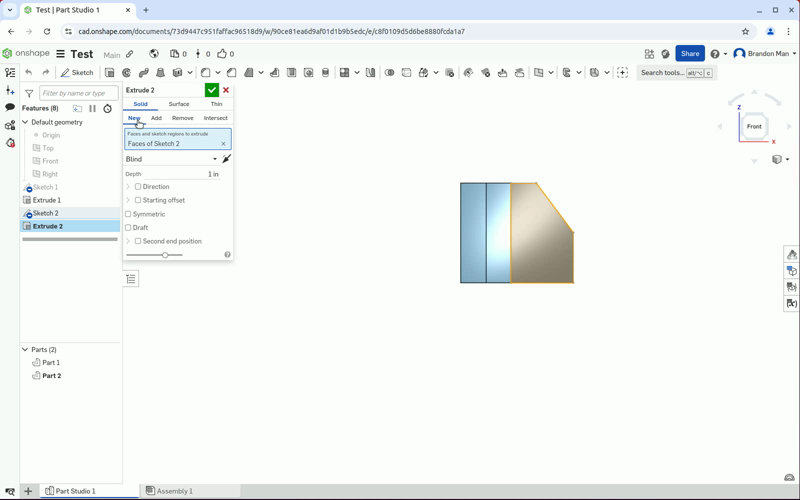
key(tab, 4)
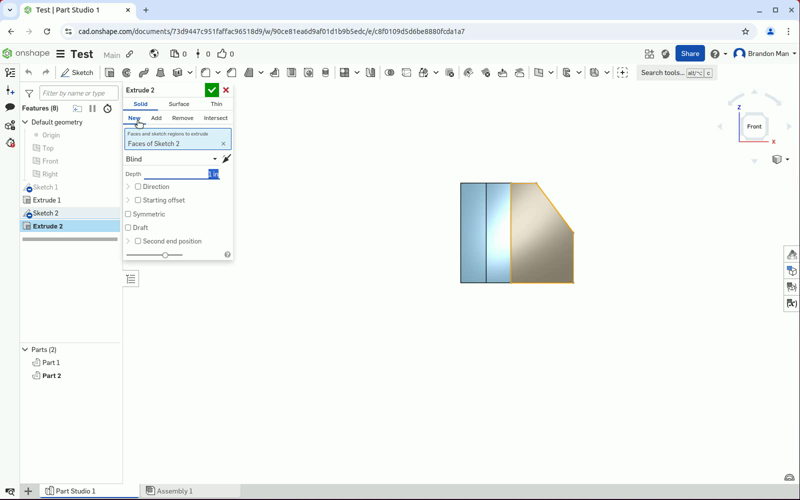
text(-20.46)
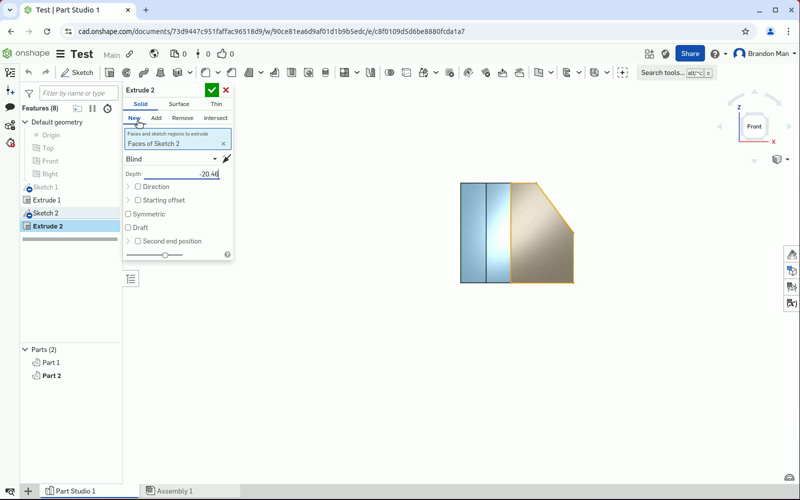
key(enter)
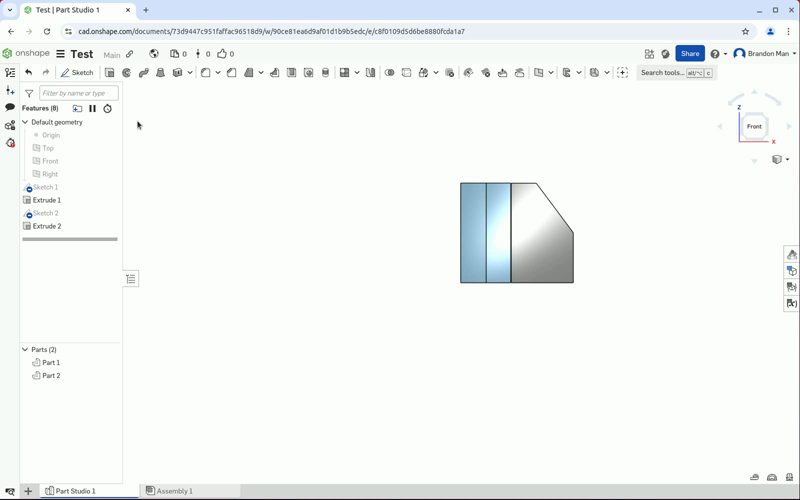
key(shift+h)
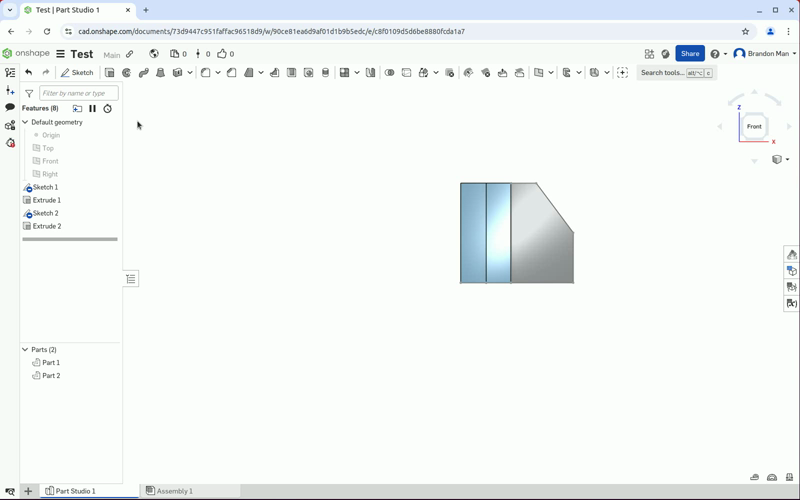
key(shift+h)
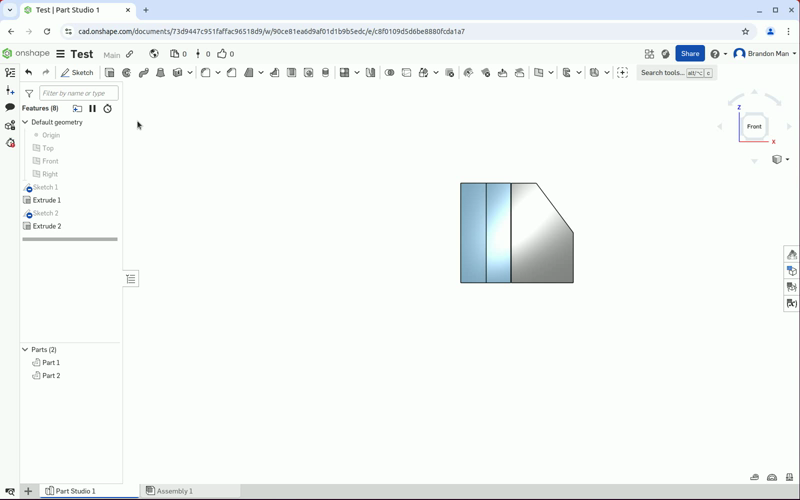
mouse_move(73, 189)
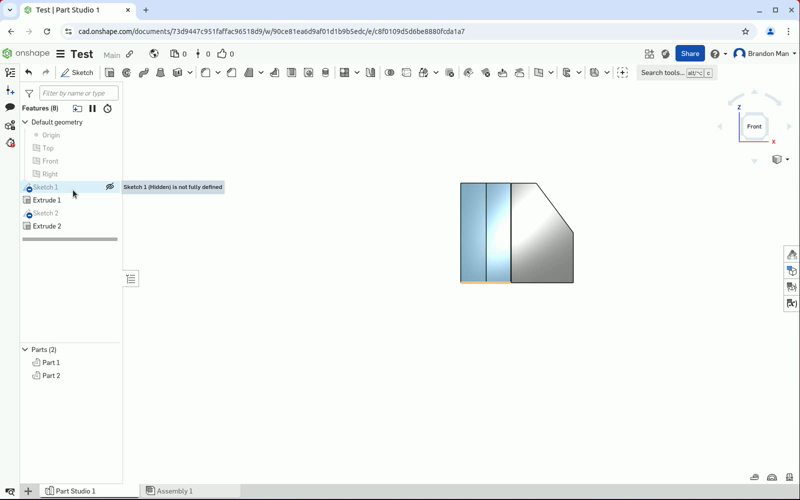
click(73, 189)
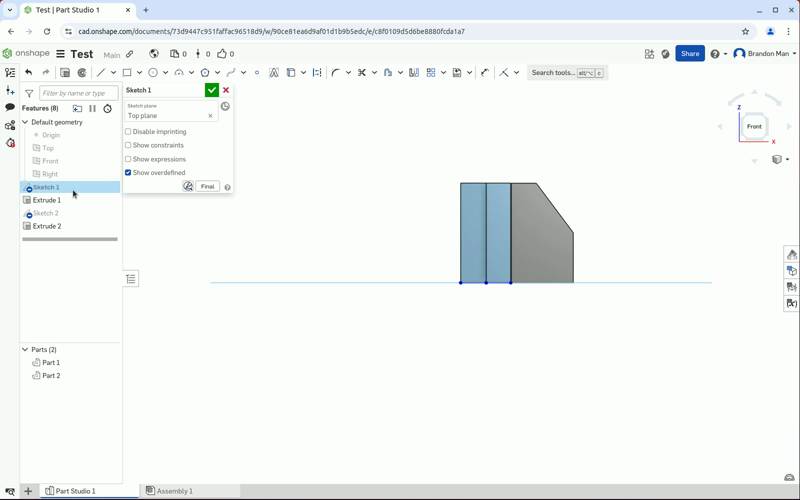
mouse_move(229, 92)
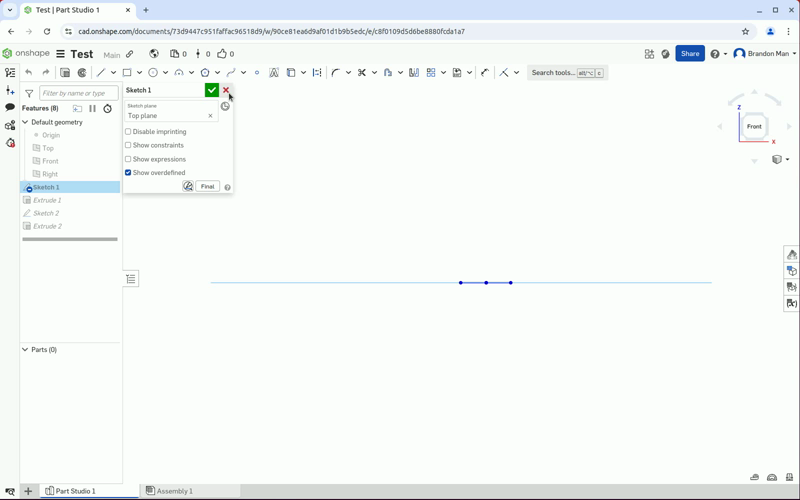
click(229, 92)
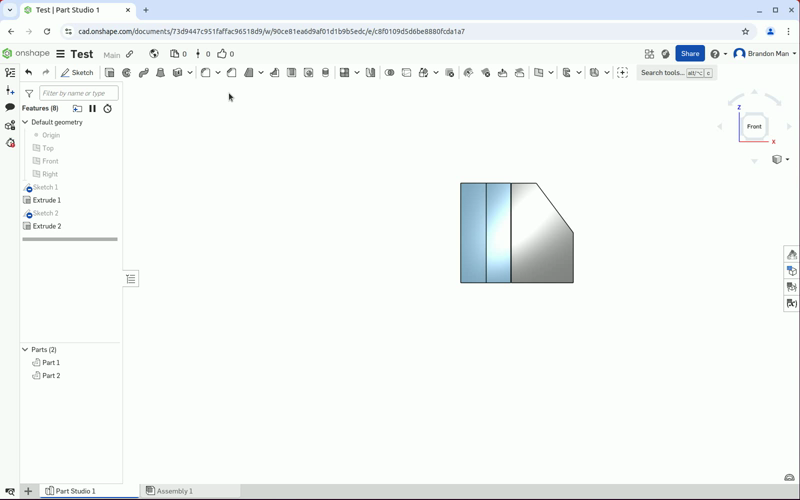
mouse_move(73, 352)
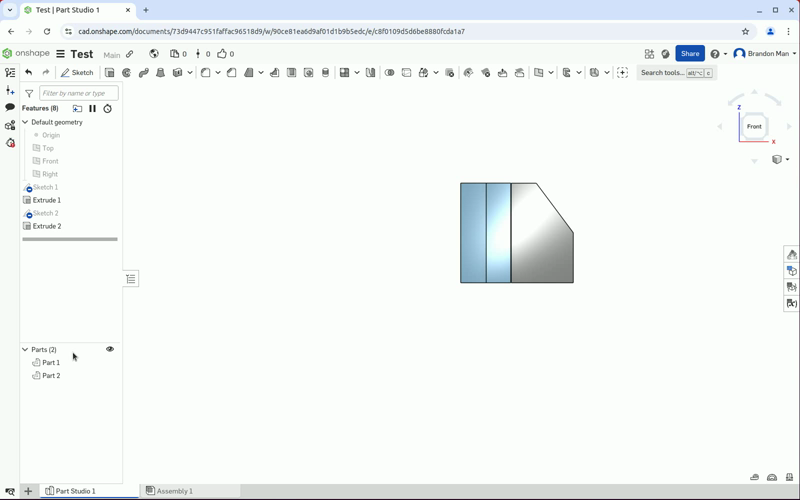
key(y)
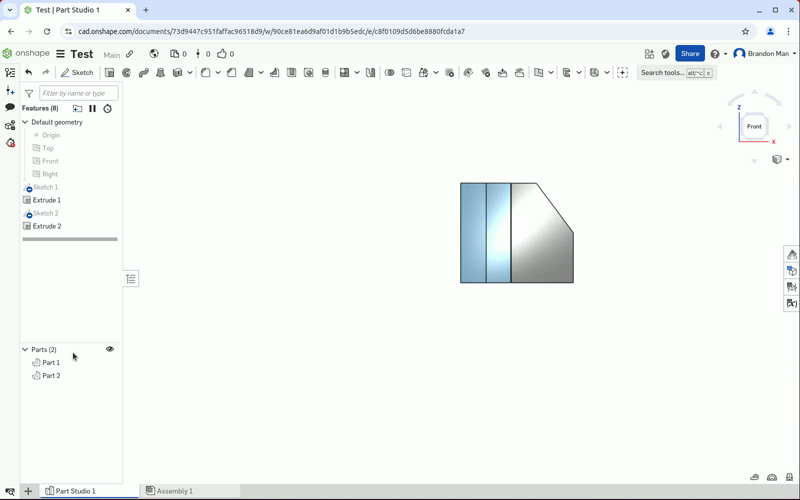
key(shift+p)
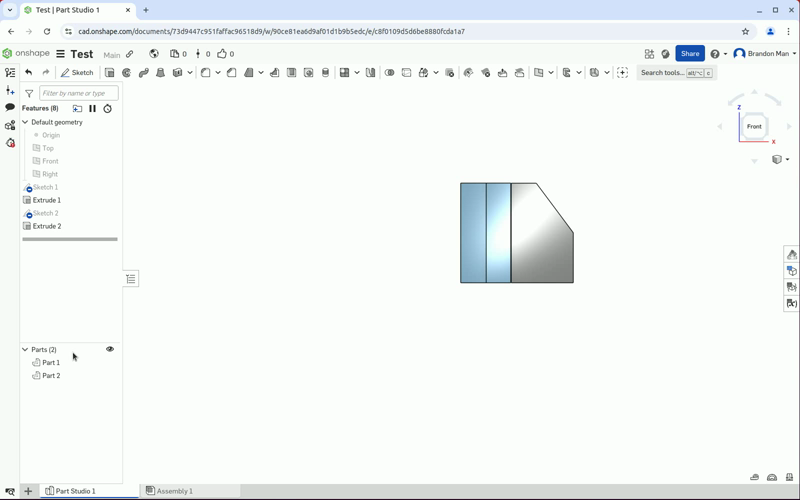
key(space)
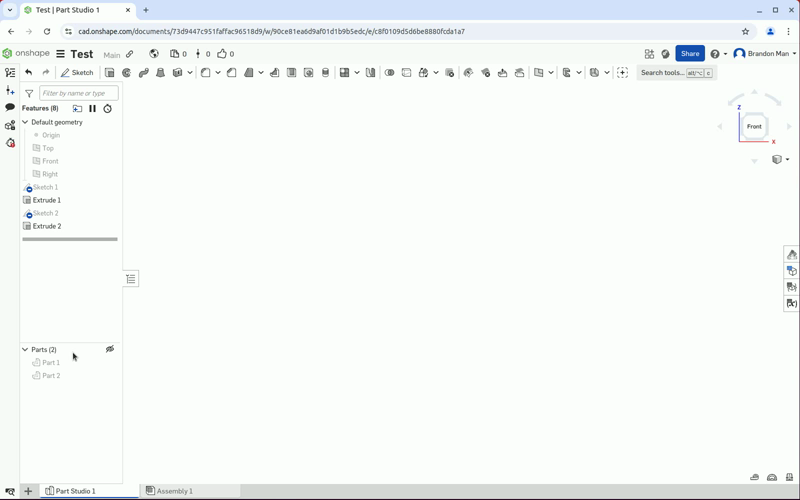
key_down(shift)
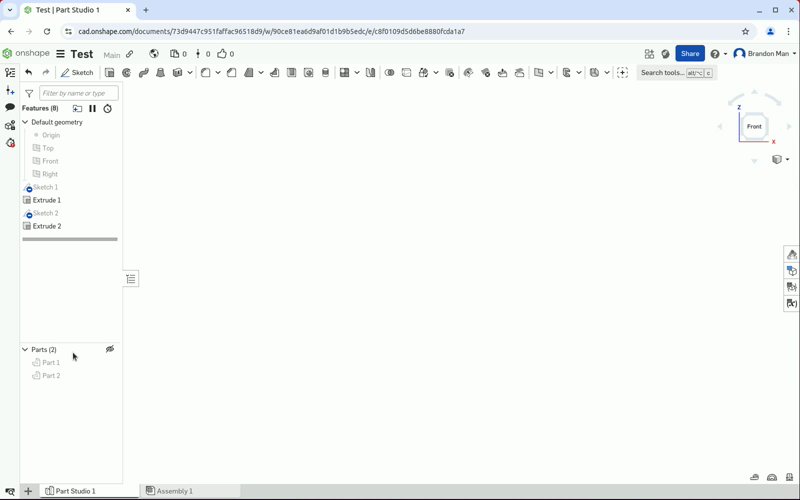
key(down)
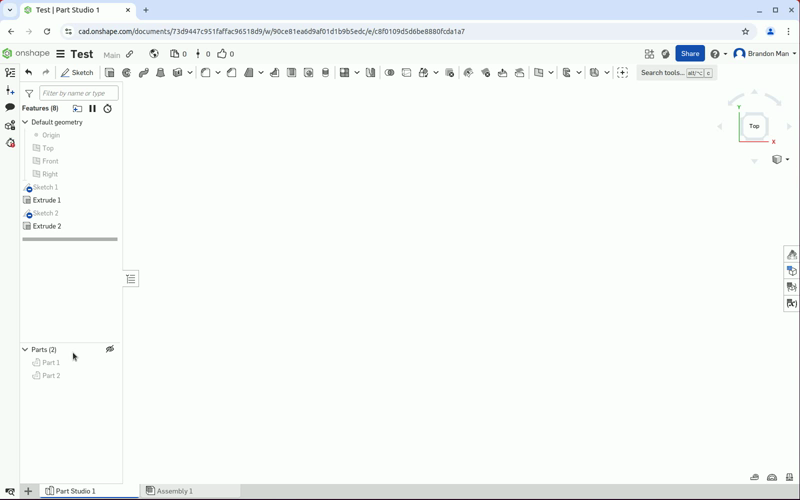
key_up(shift)
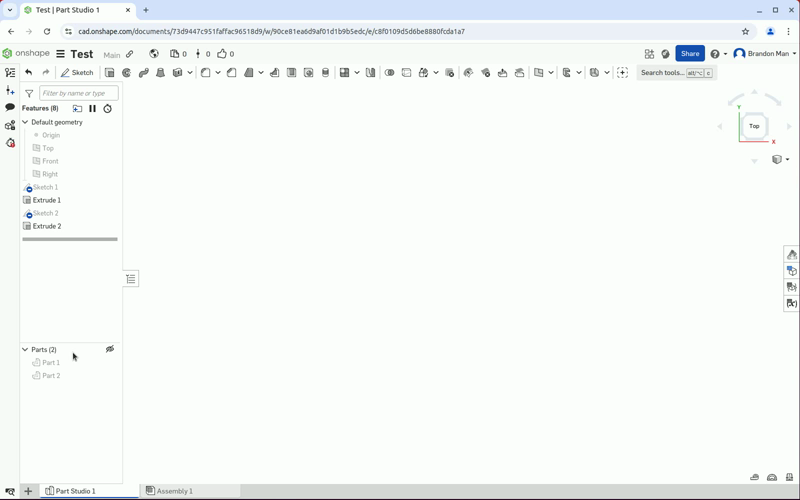
mouse_move(73, 352)
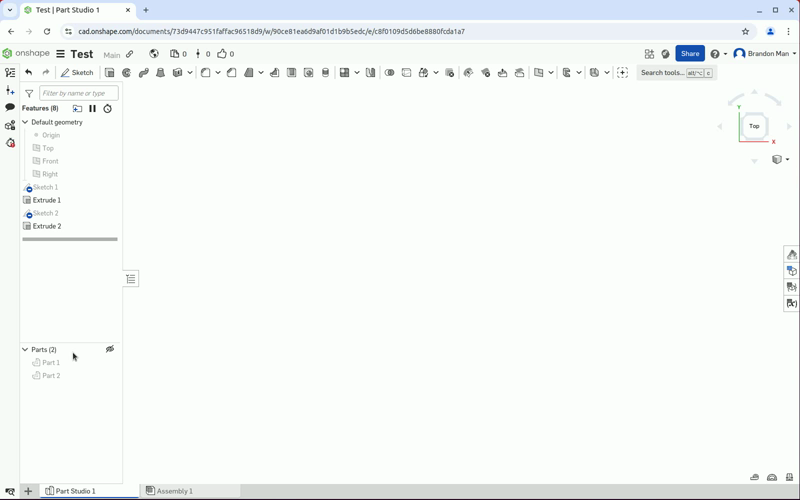
key(shift+y)
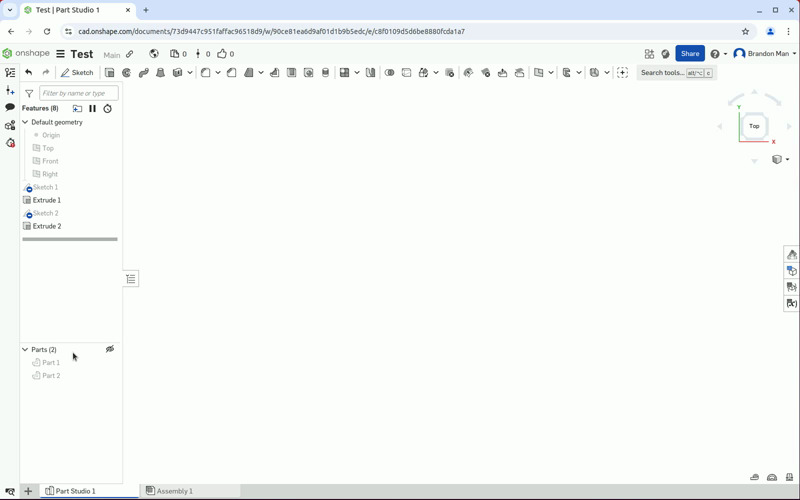
key(shift+s)
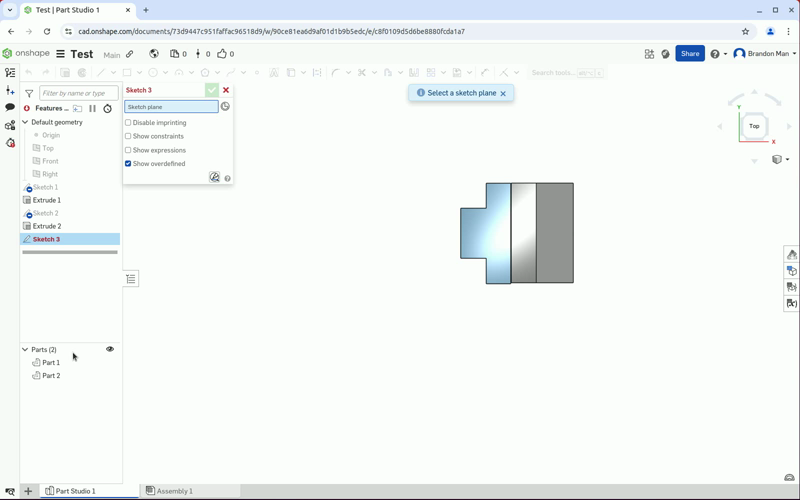
mouse_move(73, 150)
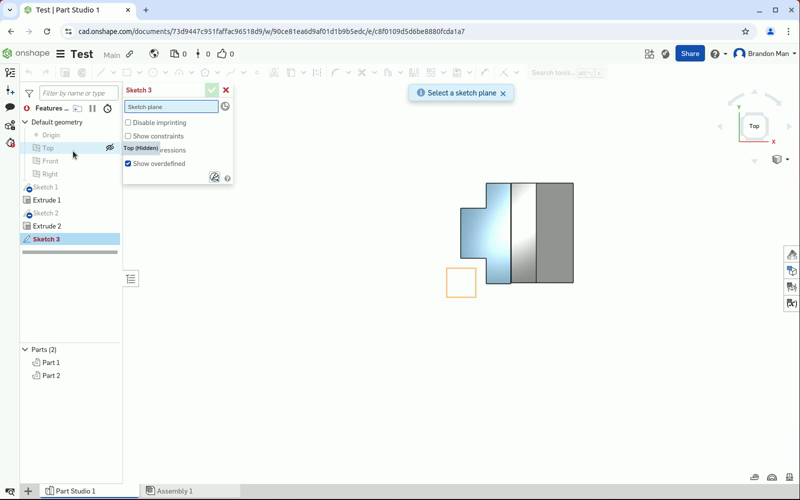
click(73, 150)
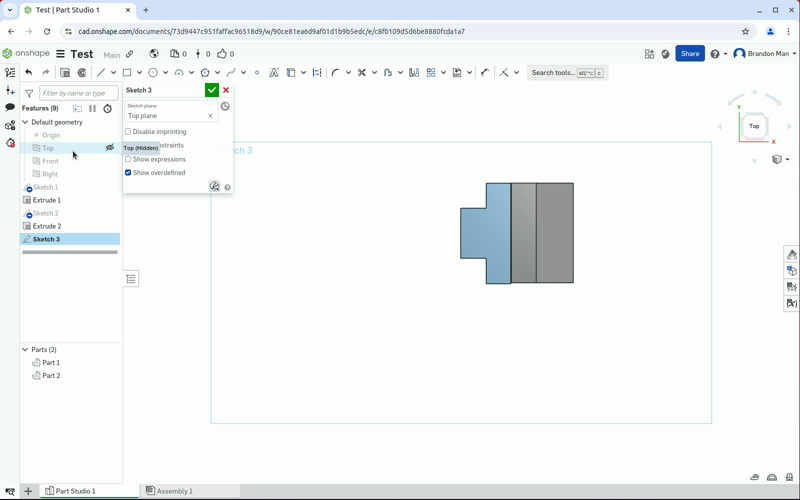
mouse_move(73, 352)
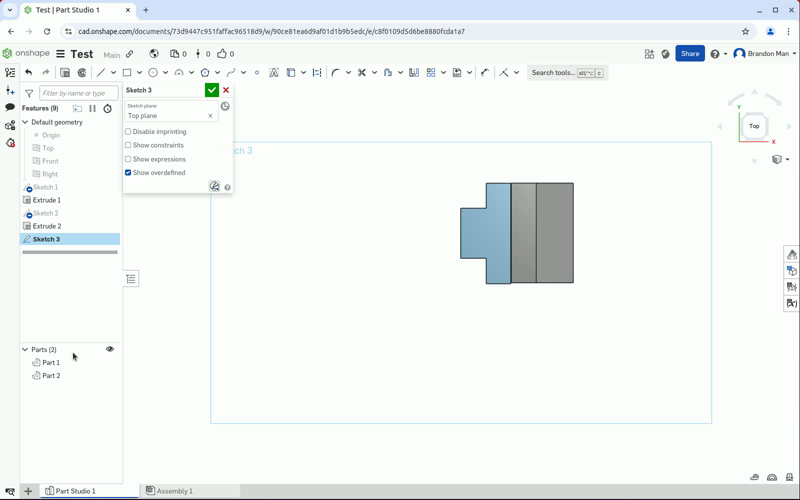
key(y)
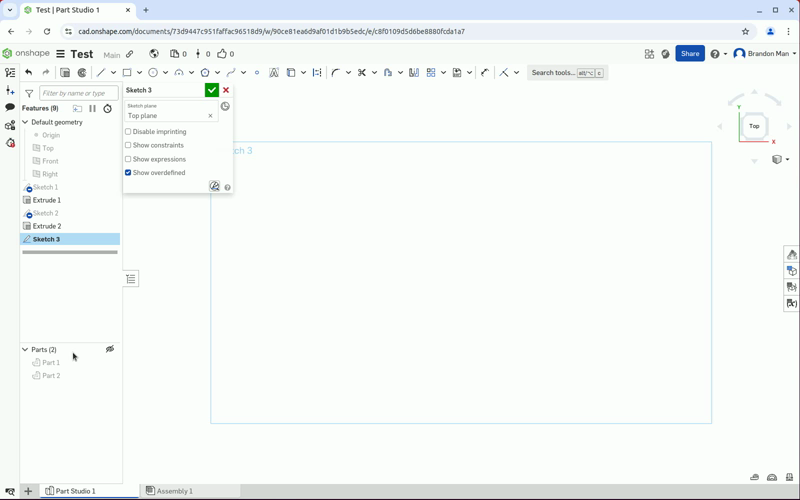
key(l)
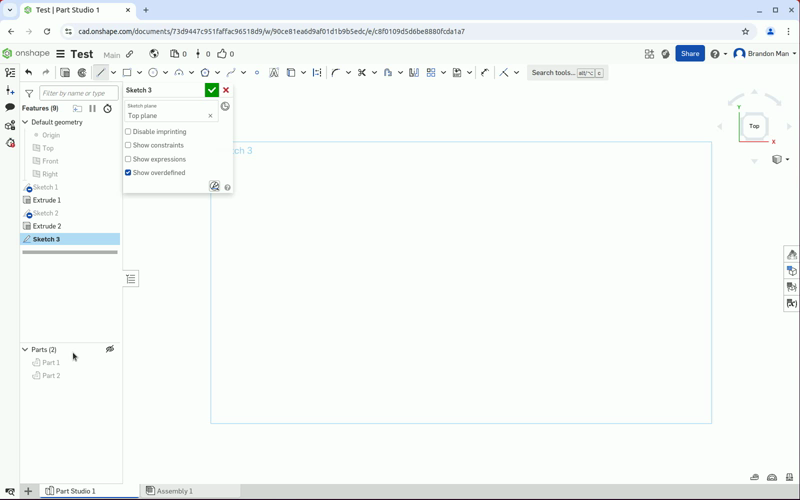
key_down(shift)
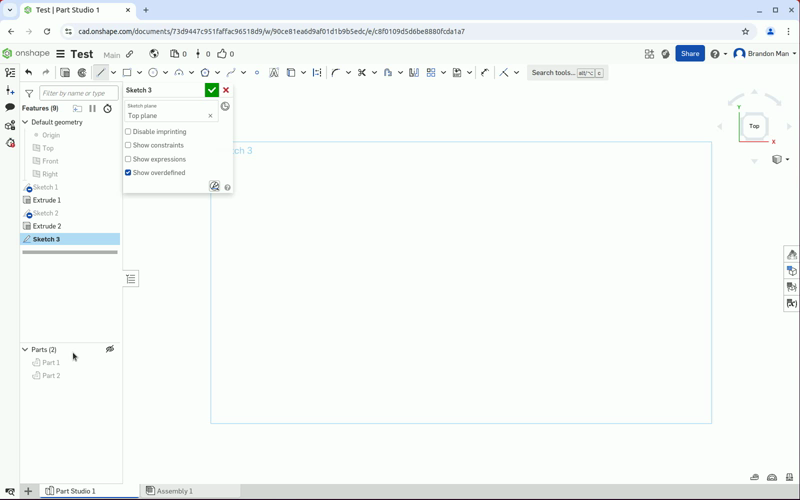
mouse_move(535, 258)
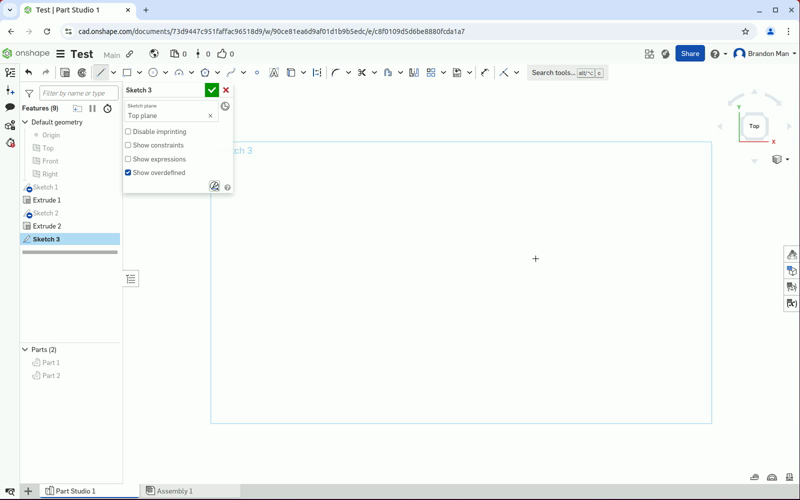
click(535, 258)
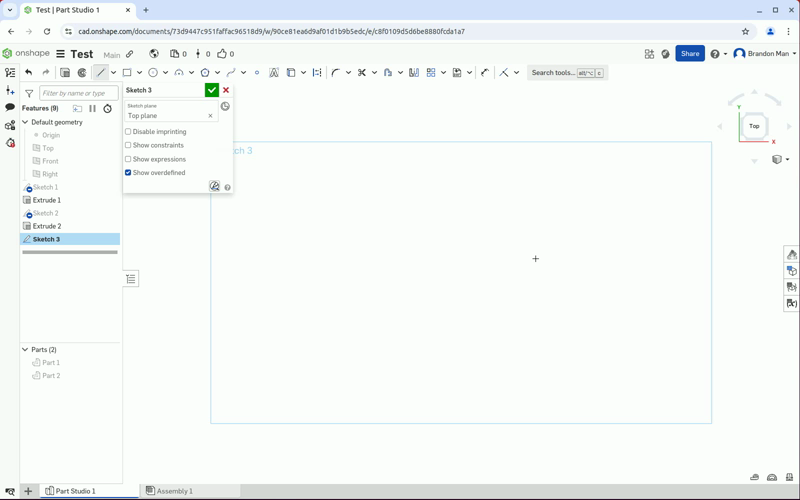
key_up(shift)
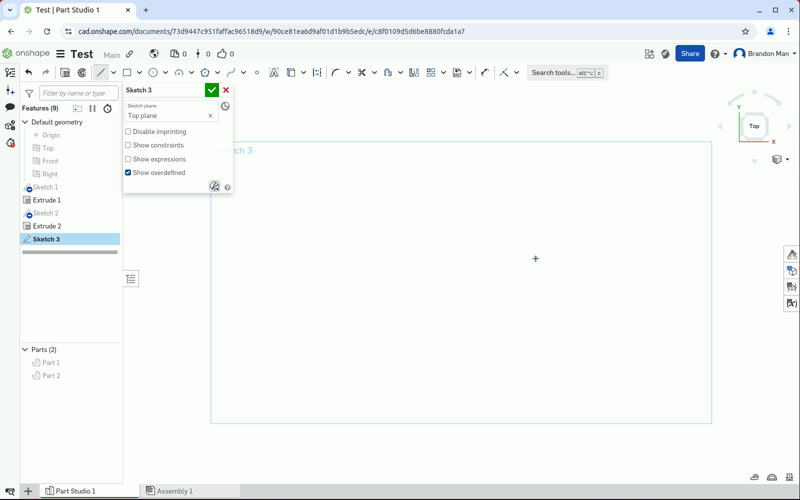
key_down(shift)
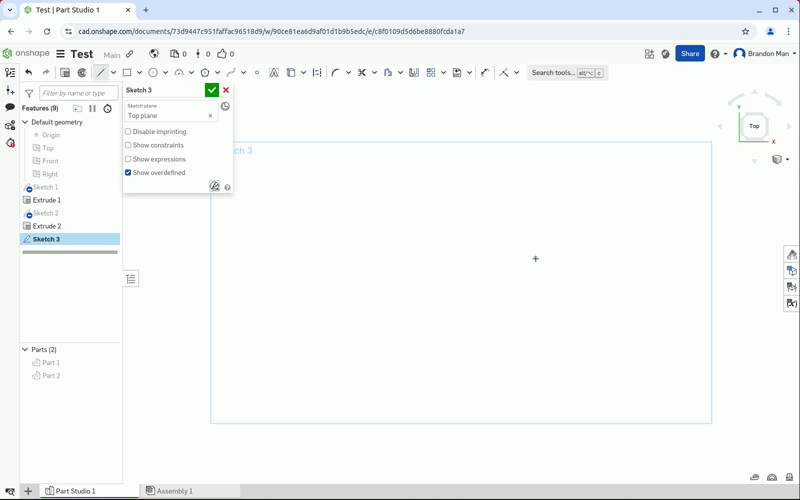
mouse_move(565, 258)
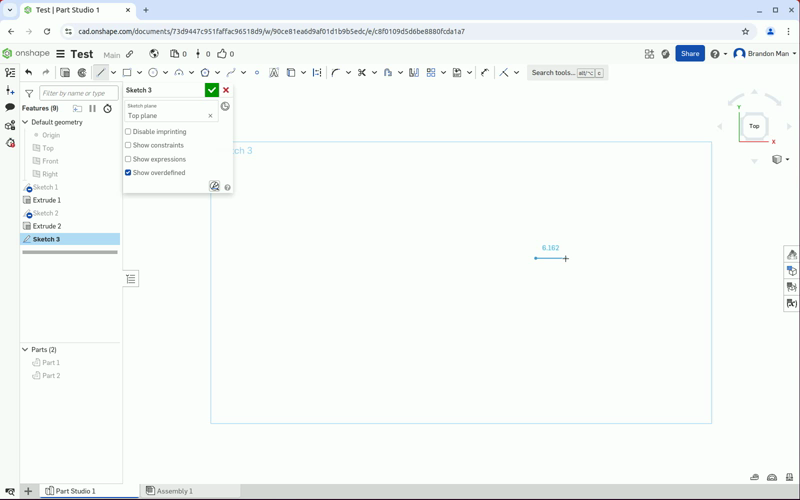
mouse_move(573, 258)
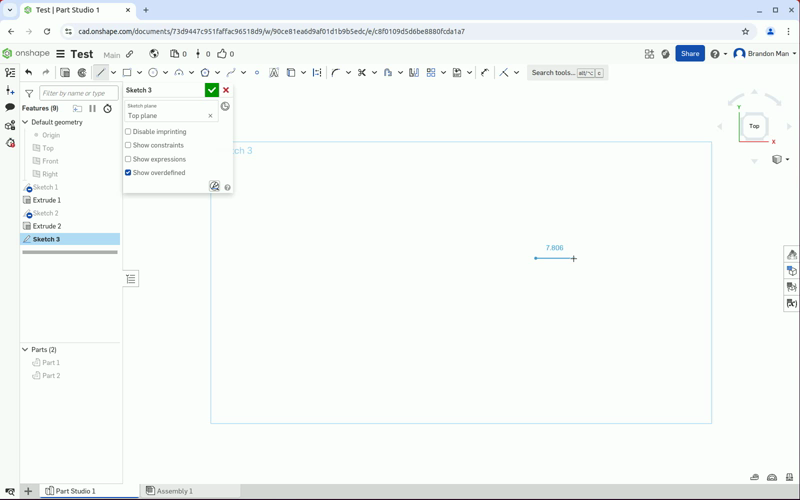
click(573, 258)
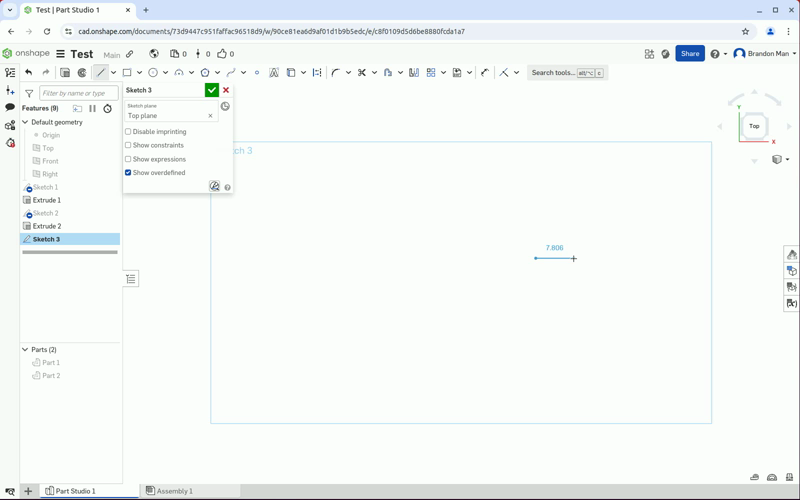
key_up(shift)
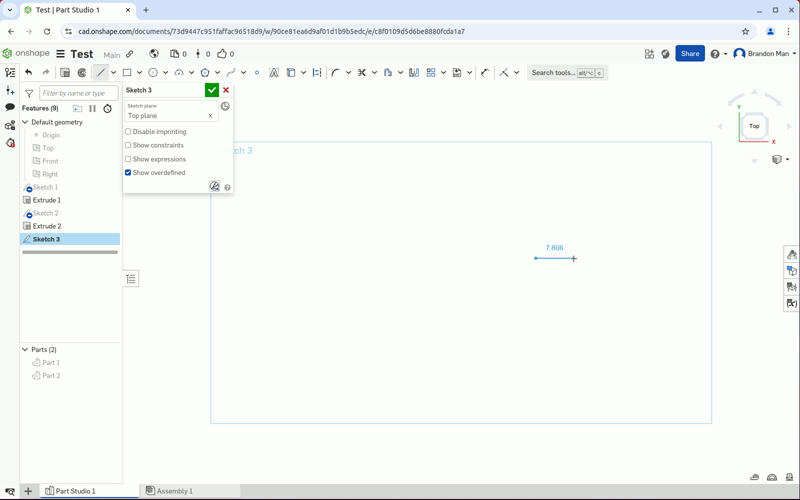
key_down(shift)
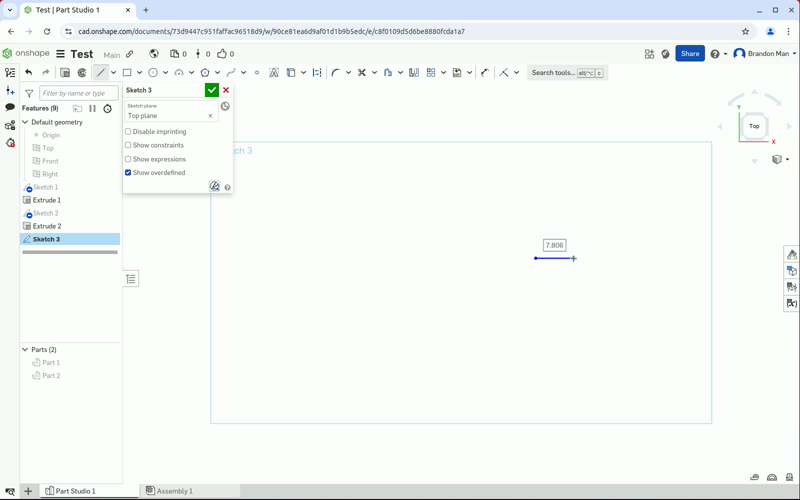
mouse_move(589, 258)
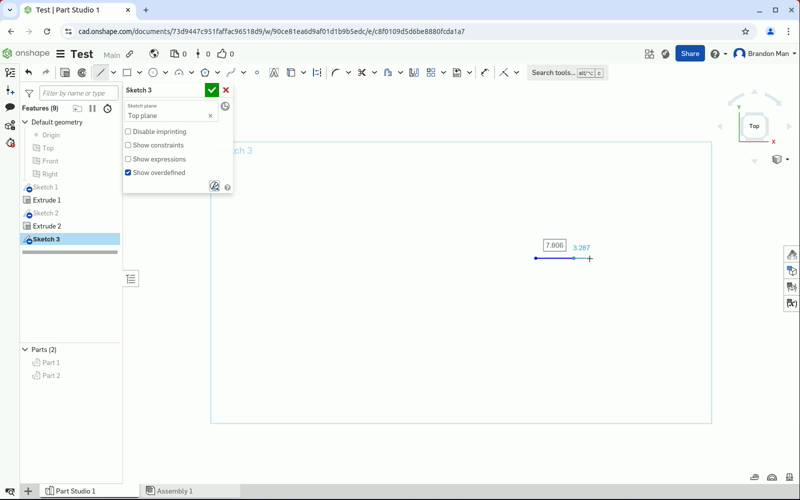
mouse_move(573, 207)
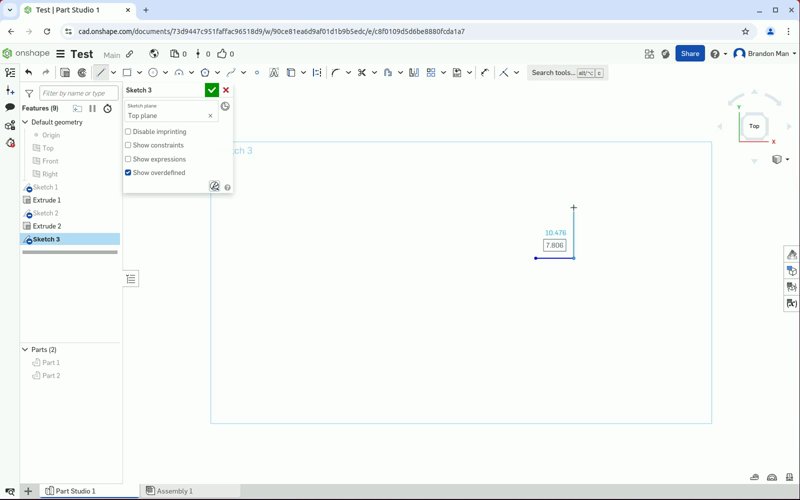
click(573, 207)
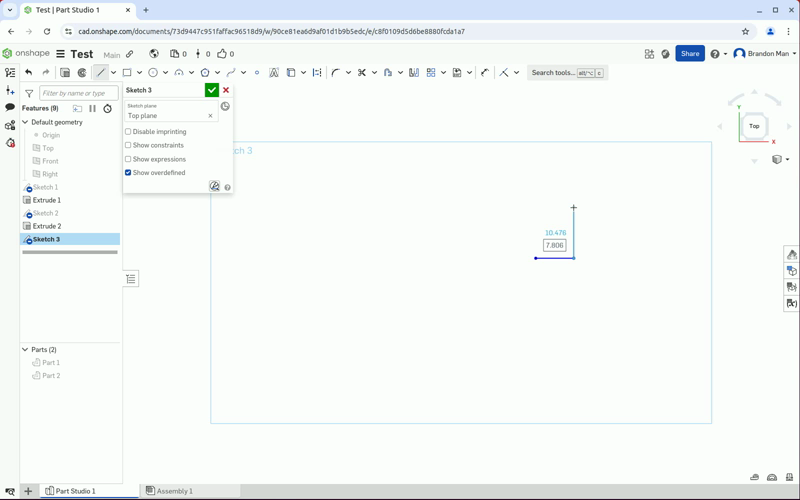
key_up(shift)
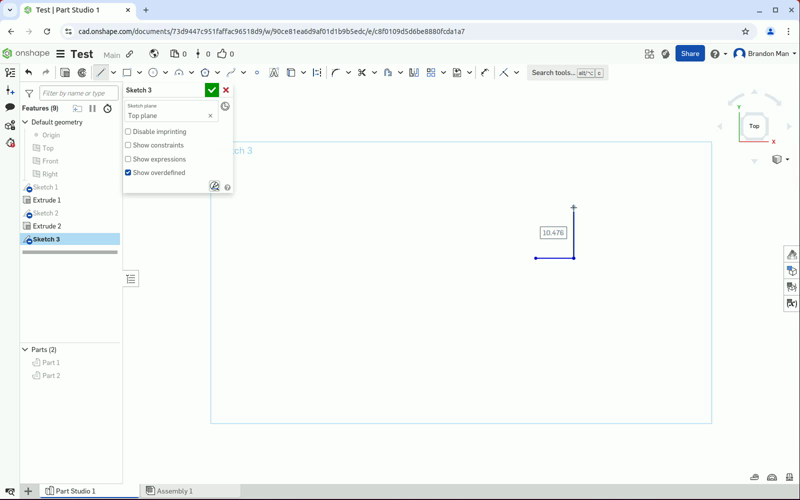
key_down(shift)
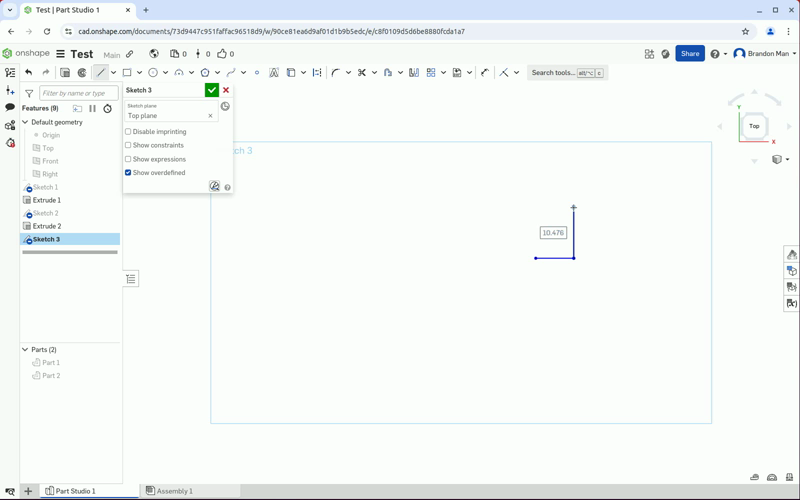
mouse_move(589, 207)
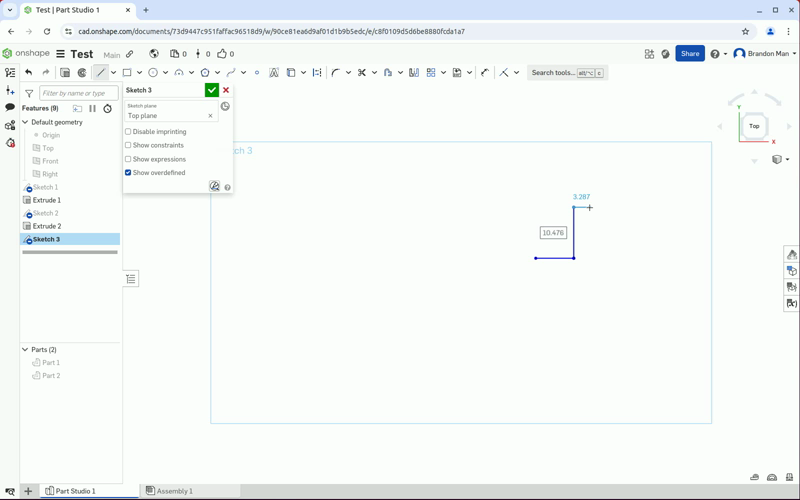
mouse_move(535, 207)
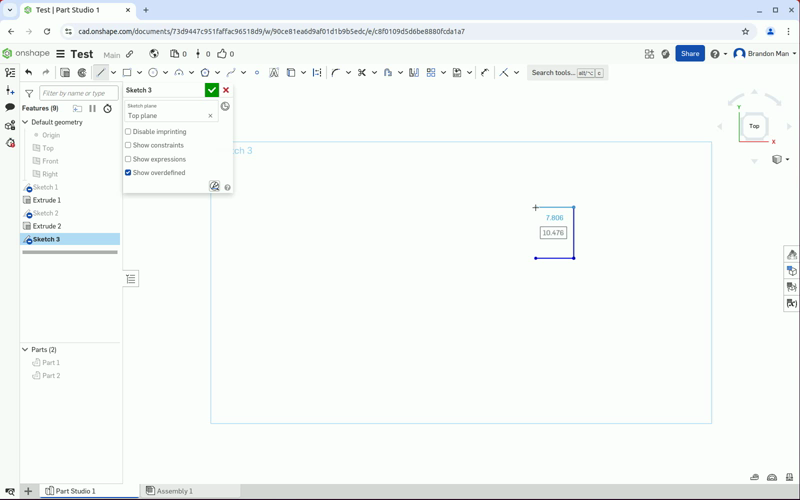
click(535, 207)
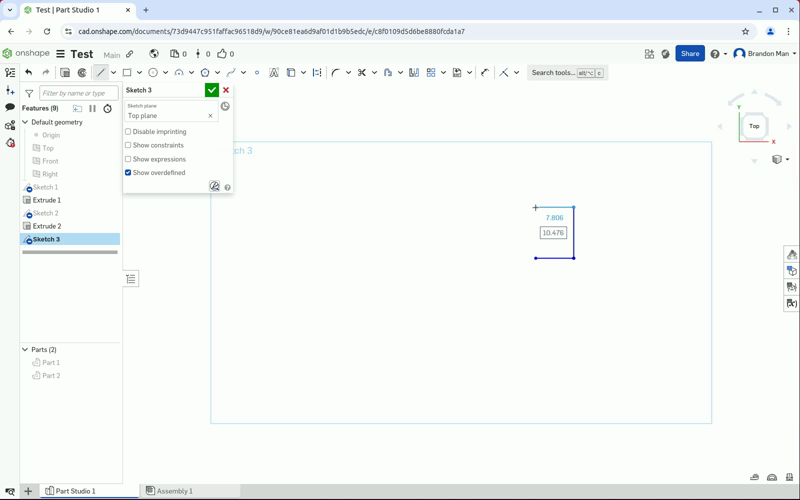
key_up(shift)
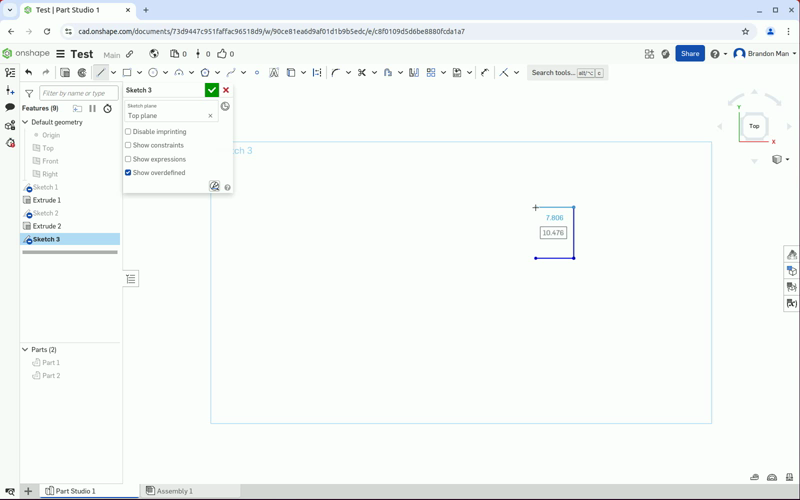
mouse_move(565, 207)
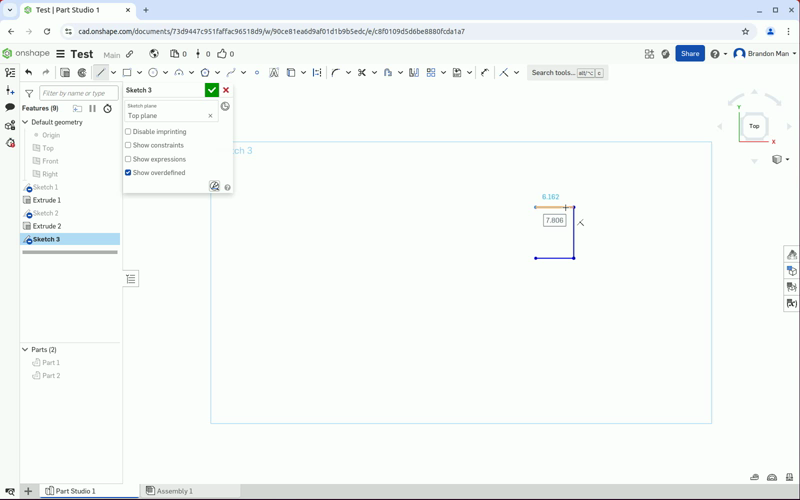
key_down(shift)
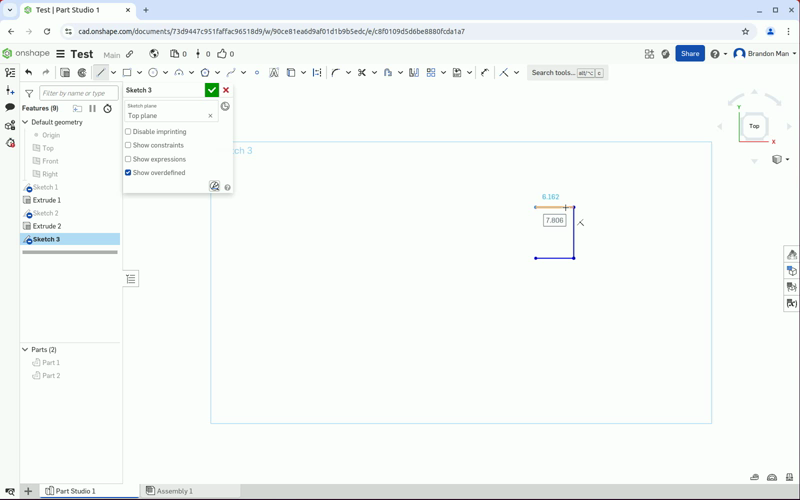
mouse_move(535, 258)
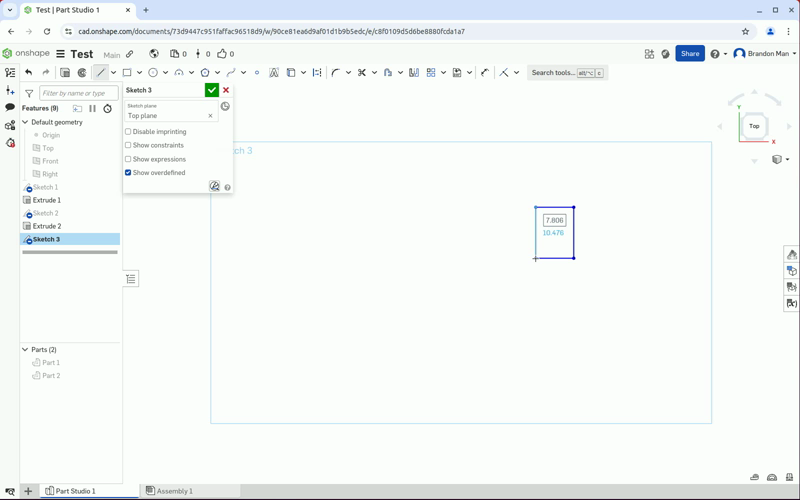
key_up(shift)
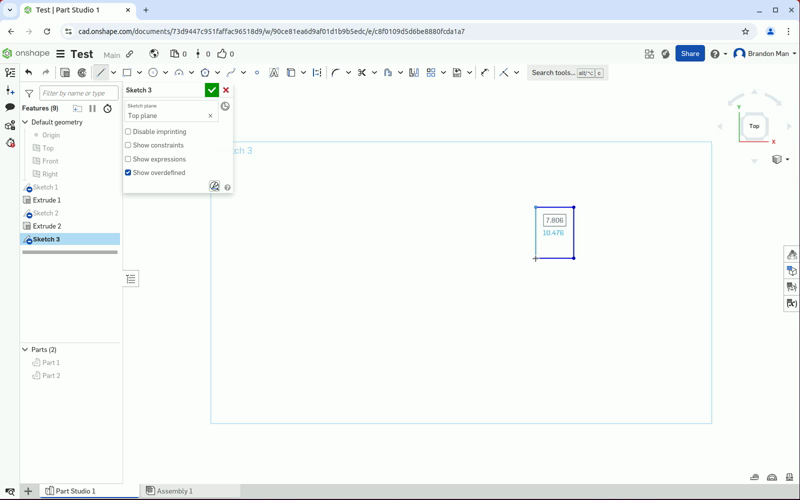
click(535, 258)
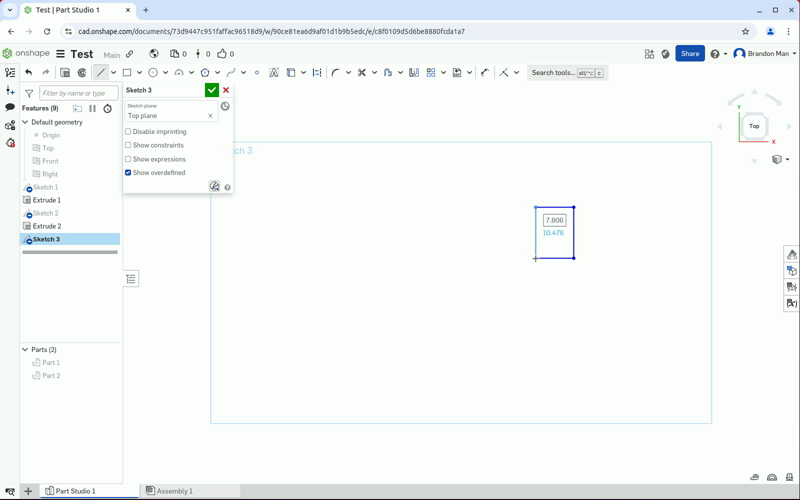
key(esc)
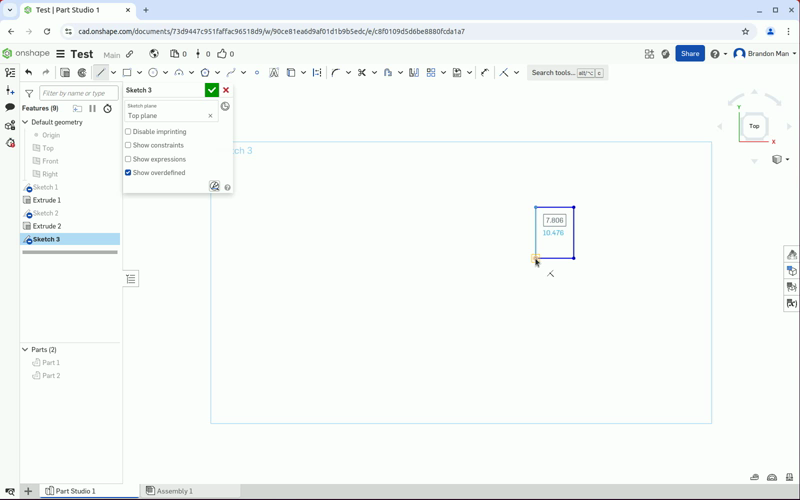
mouse_move(547, 254)
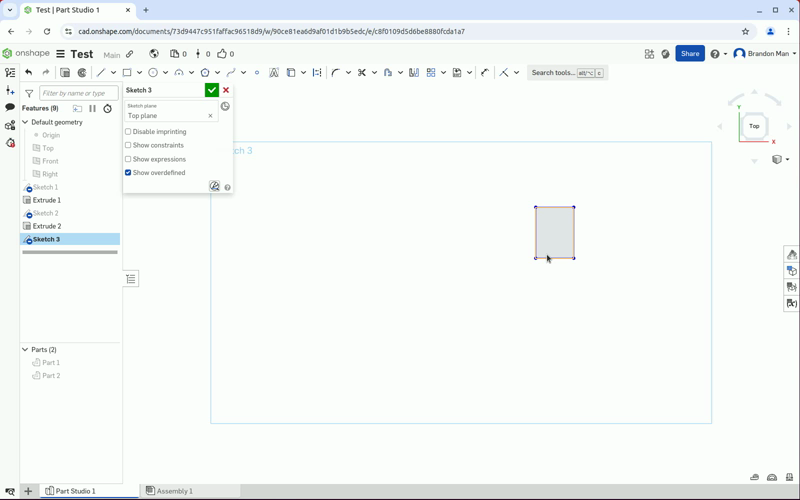
click(547, 254)
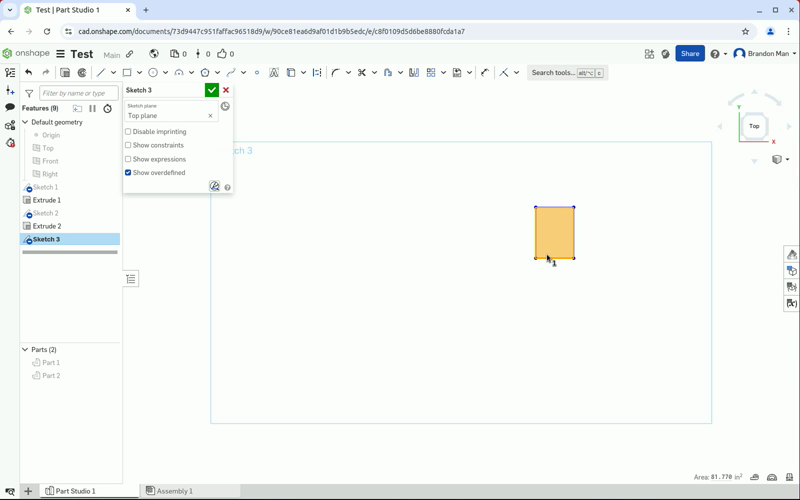
mouse_move(73, 352)
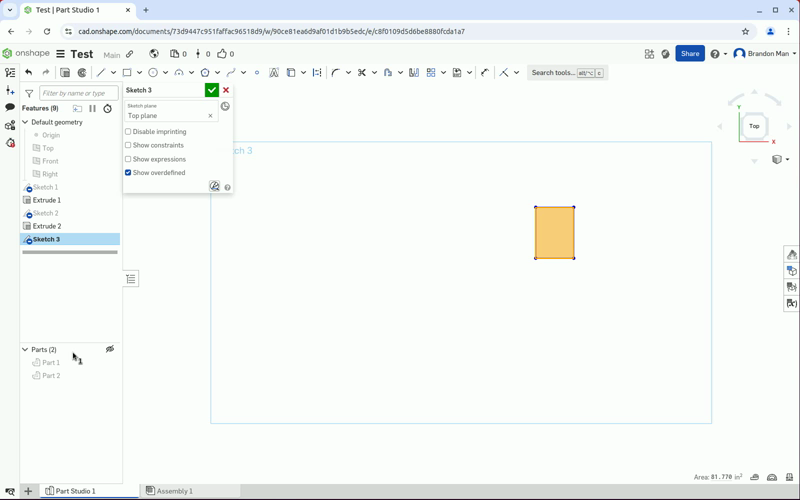
key(shift+y)
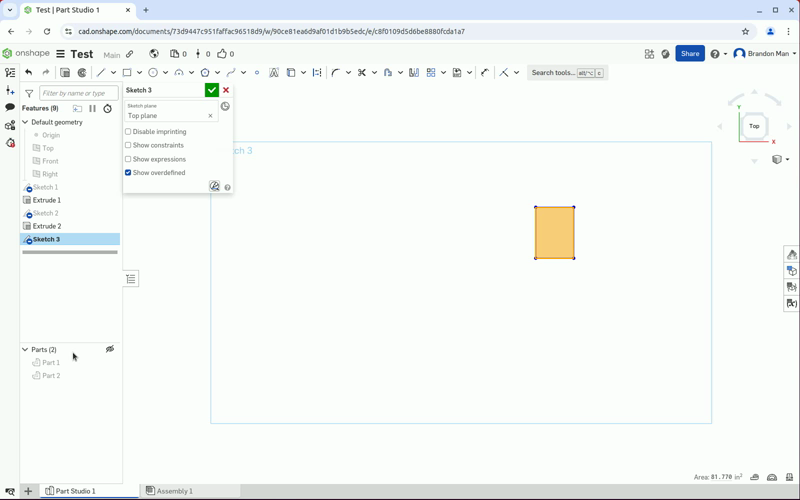
key(shift+e)
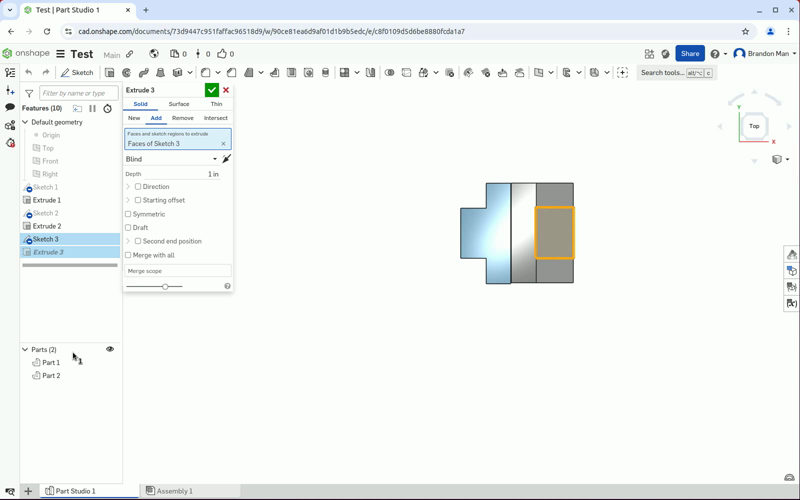
mouse_move(143, 106)
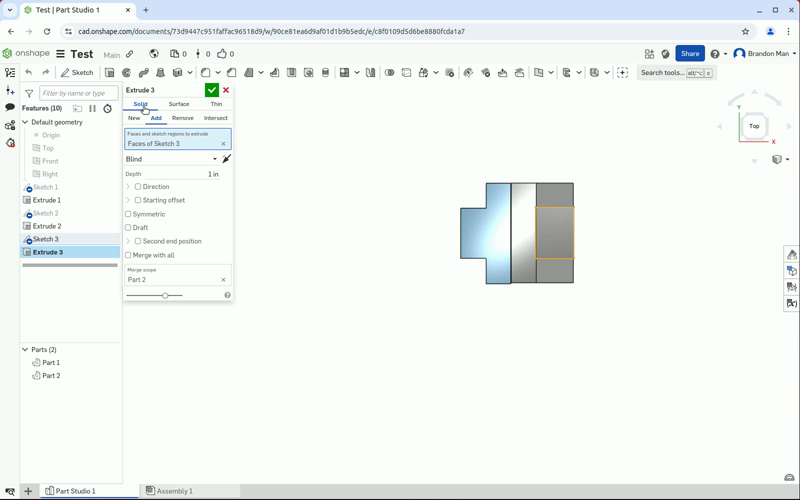
click(143, 106)
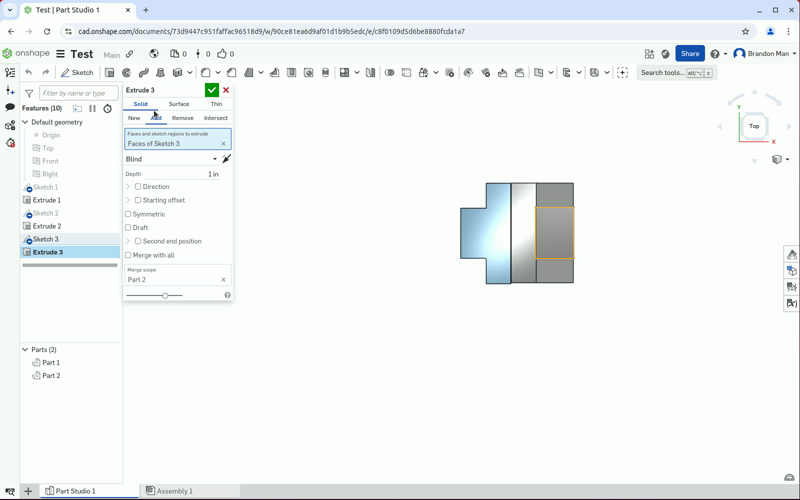
mouse_move(186, 120)
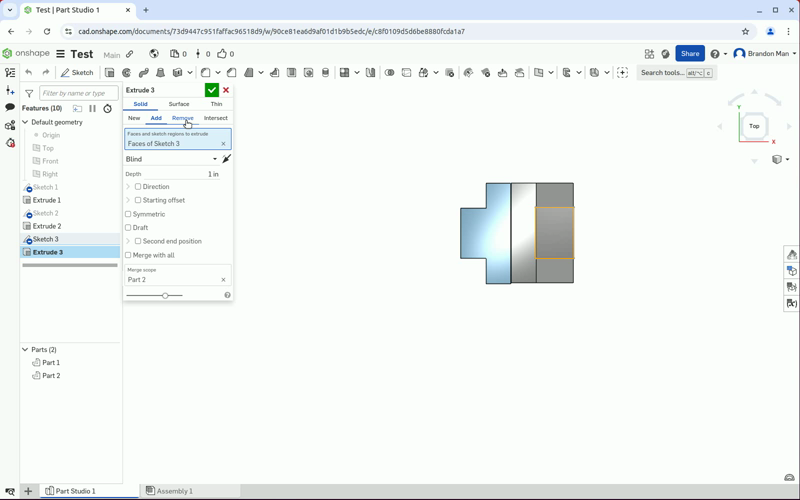
click(186, 120)
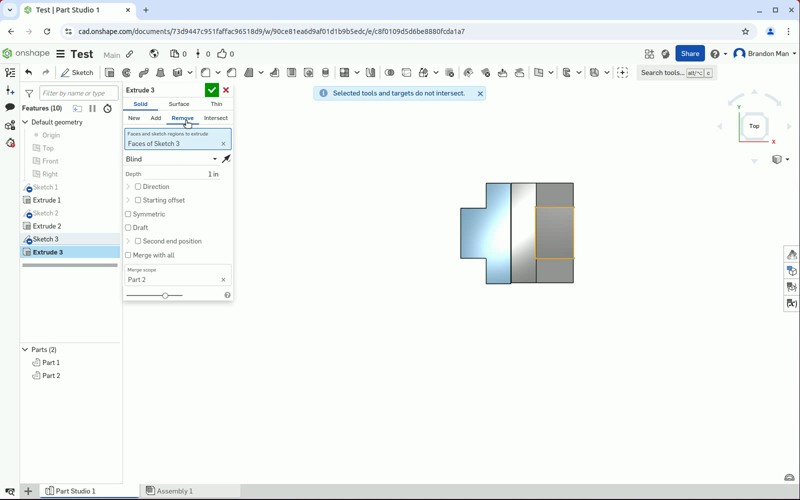
key(tab, 4)
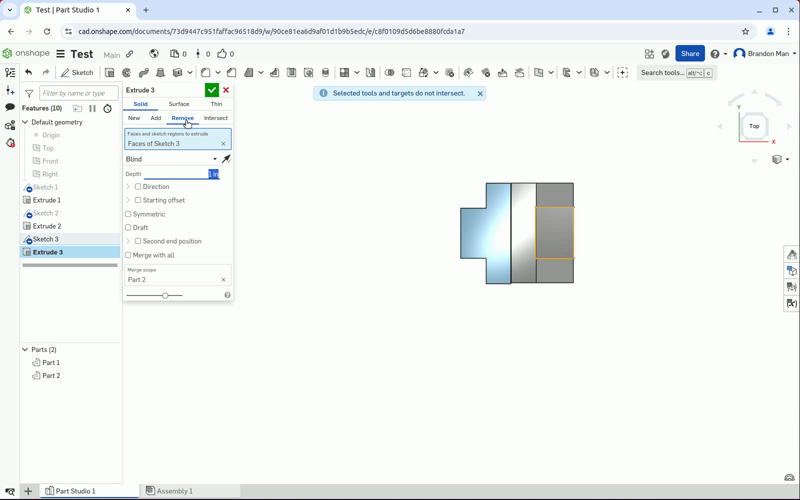
text(-15.405)
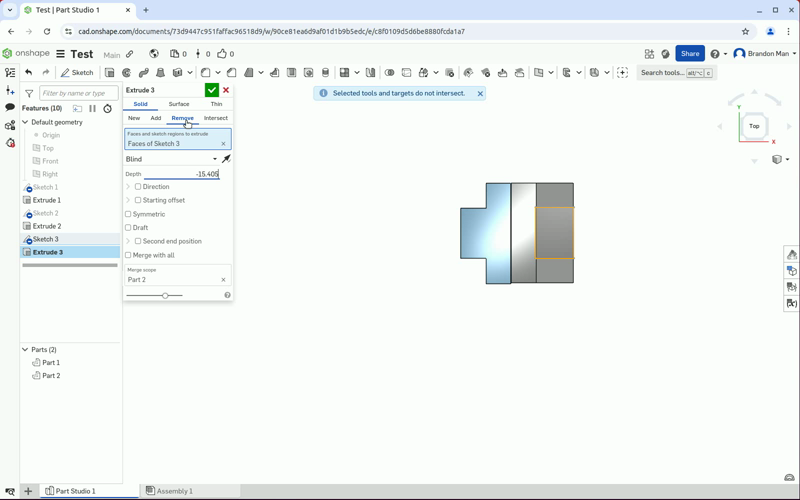
key(tab, 6)
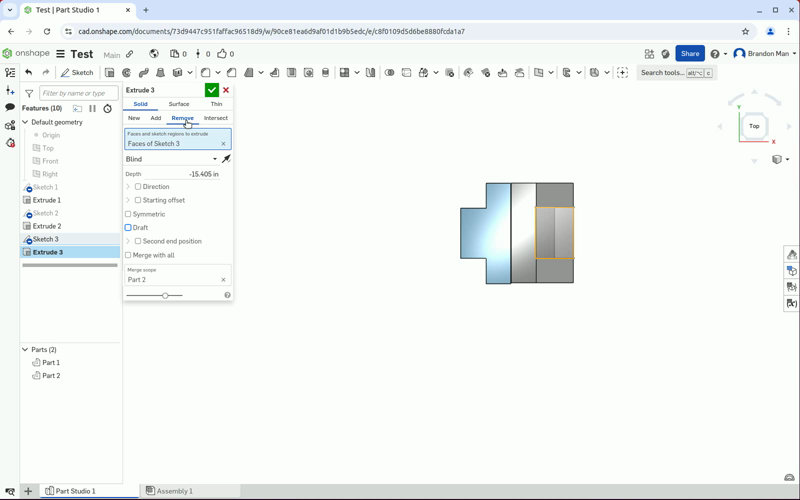
key(space)
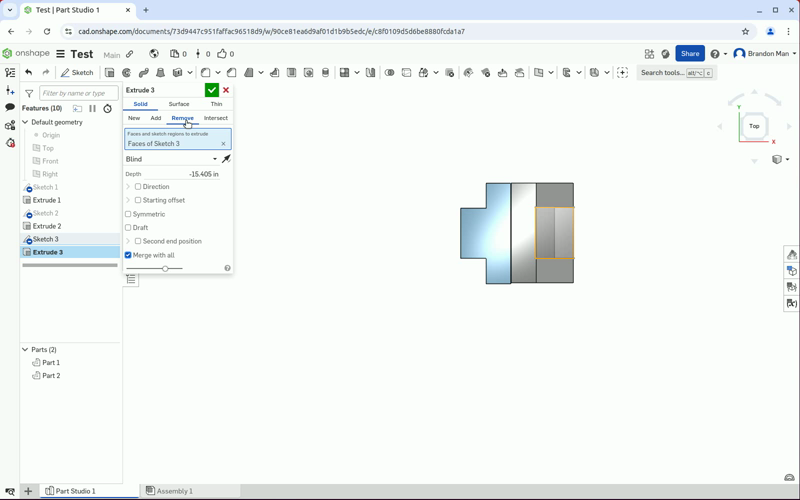
key(enter)
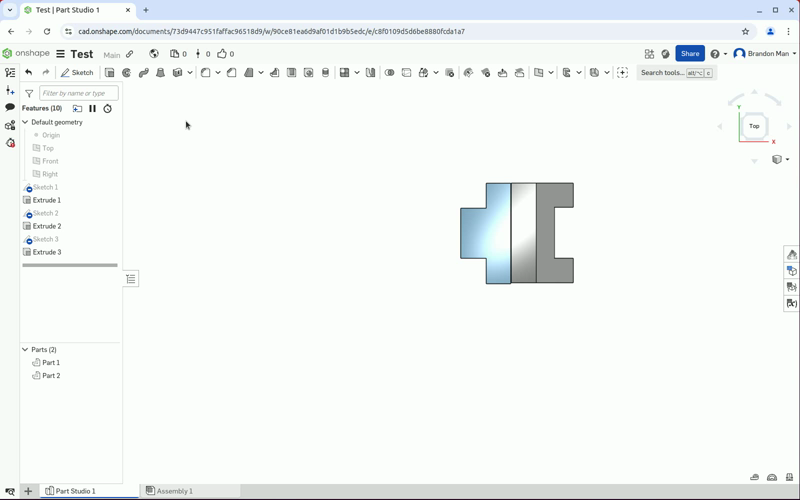
key(shift+h)
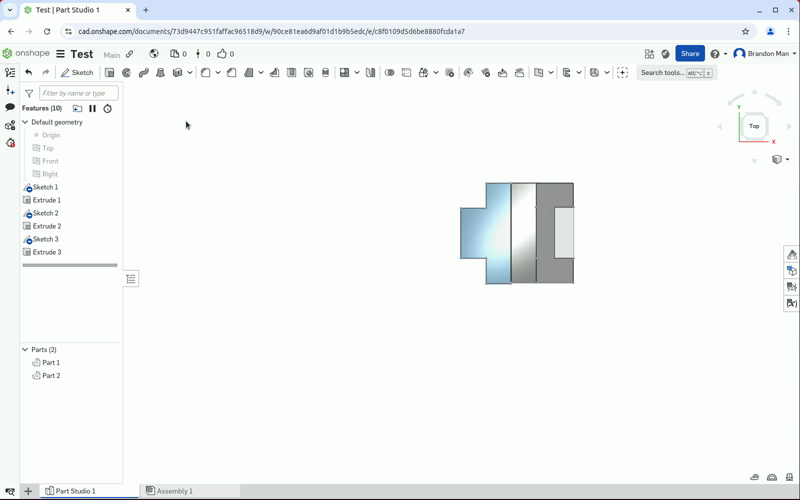
key(shift+h)
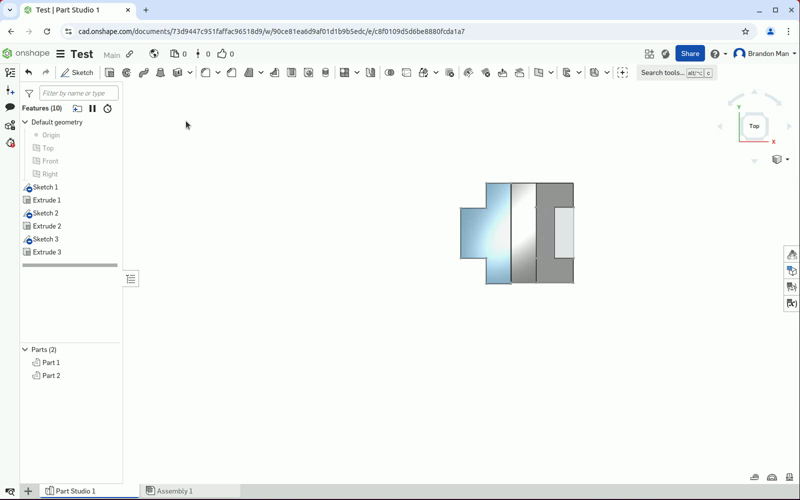
key(shift+7)
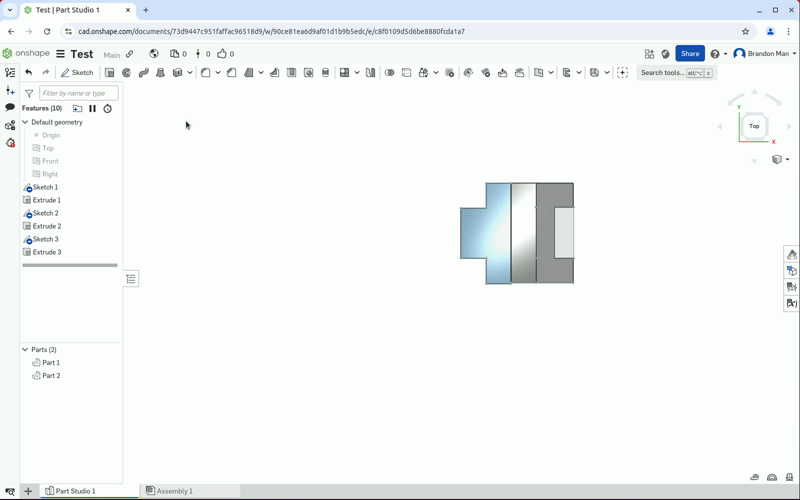
key(up, 3)
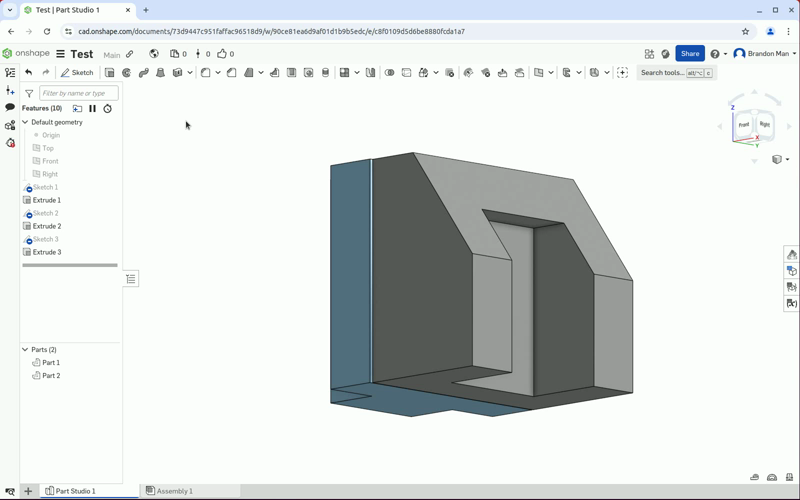
key(left, 3)
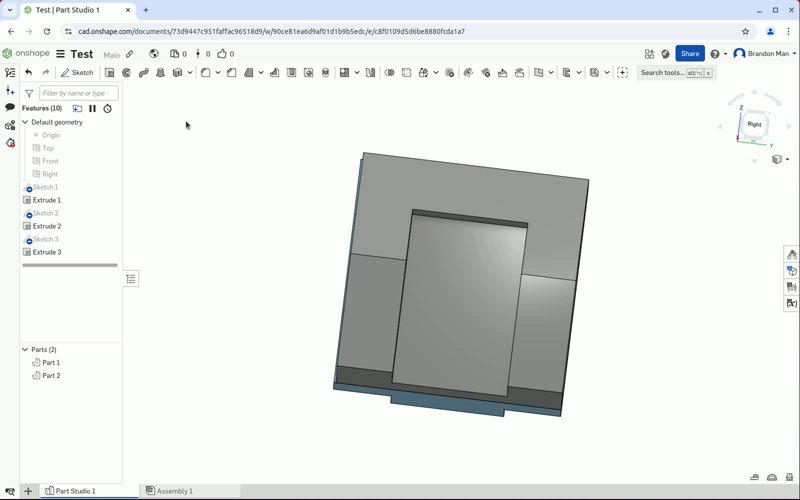
key(right, 3)
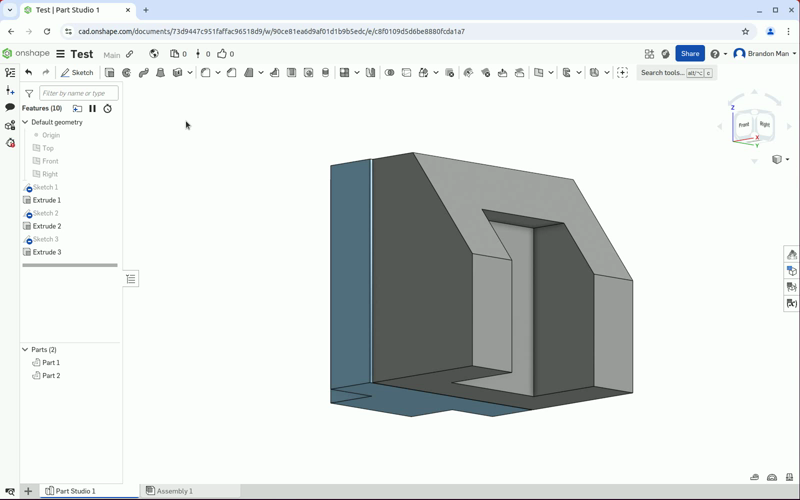
key(down, 3)
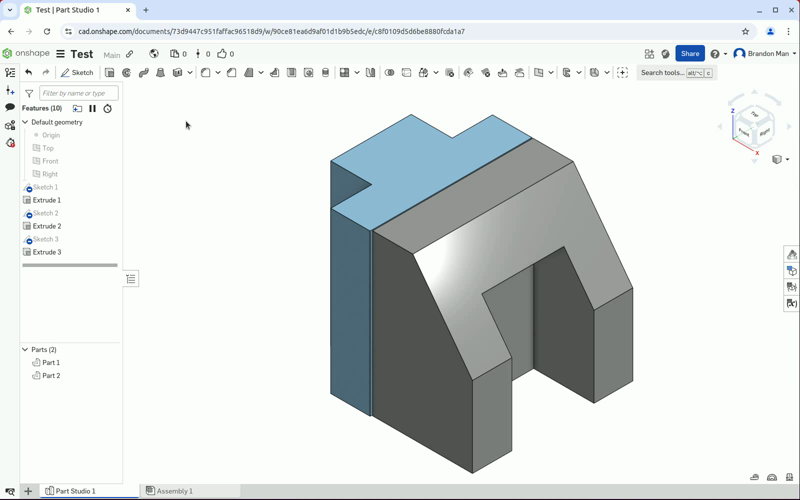
mouse_move(73, 189)
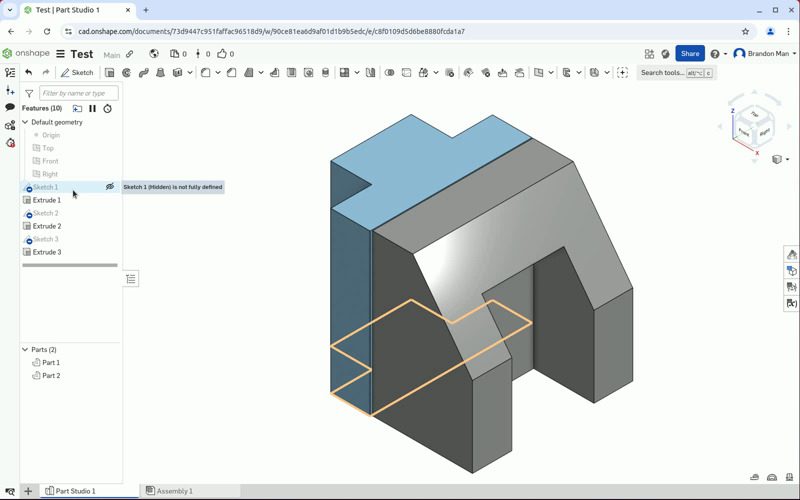
click(73, 189)